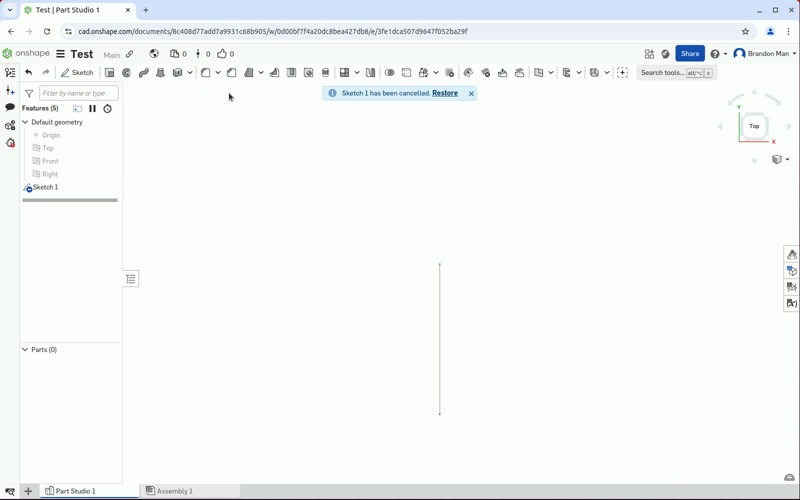
key(shift+h)
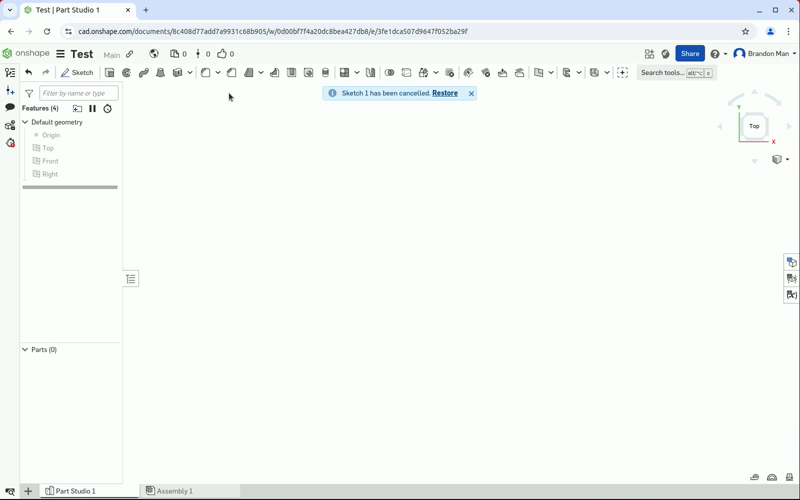
mouse_move(73, 352)
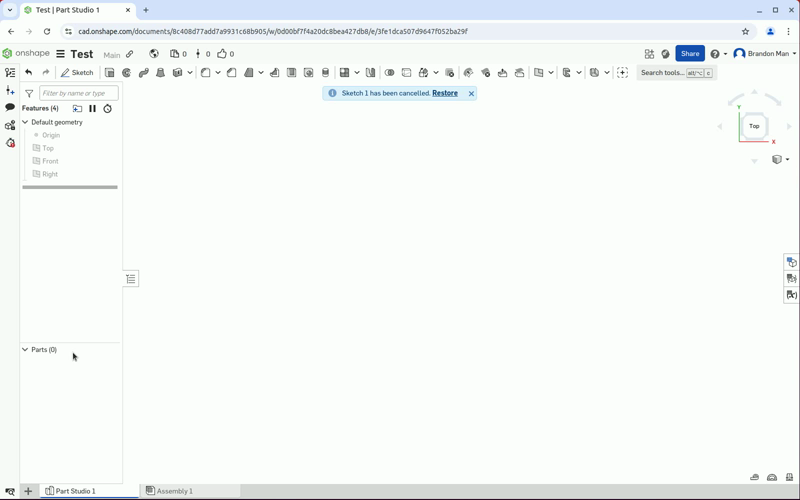
key(y)
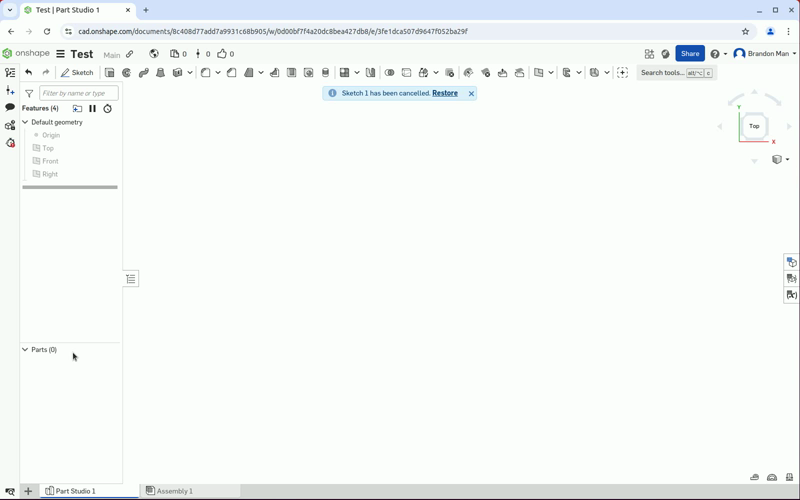
key(shift+p)
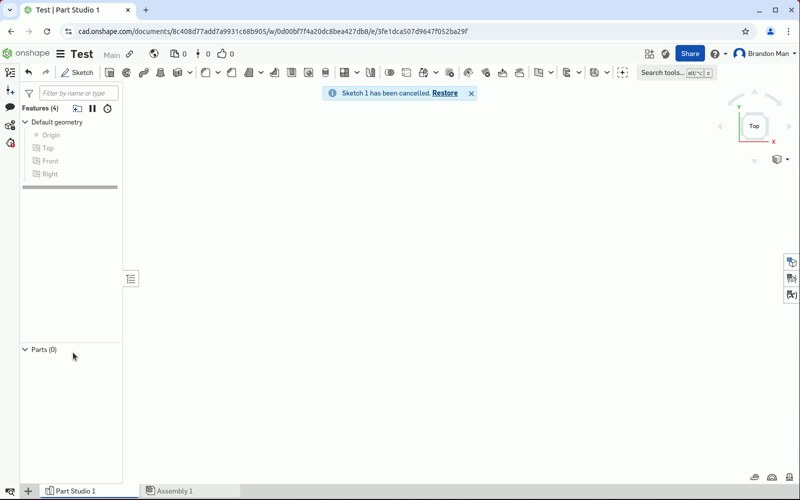
key(space)
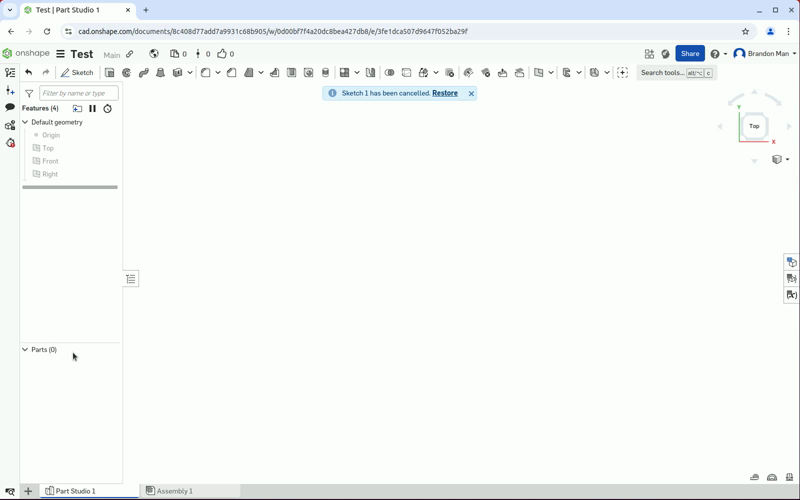
key_down(shift)
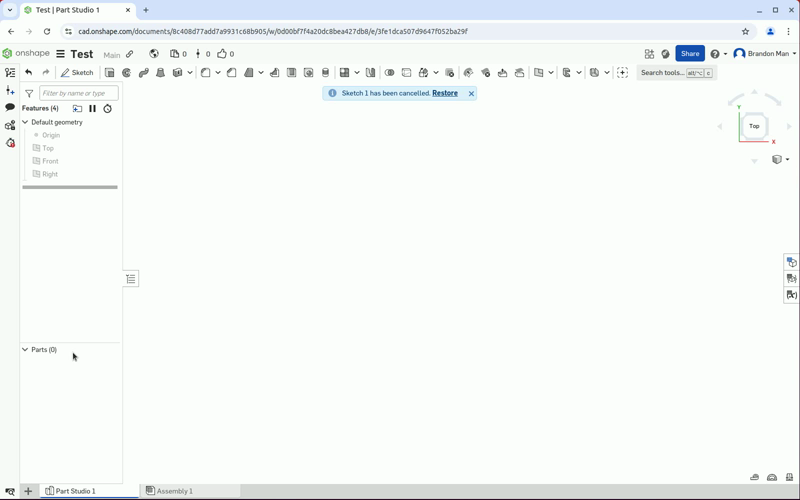
key(up)
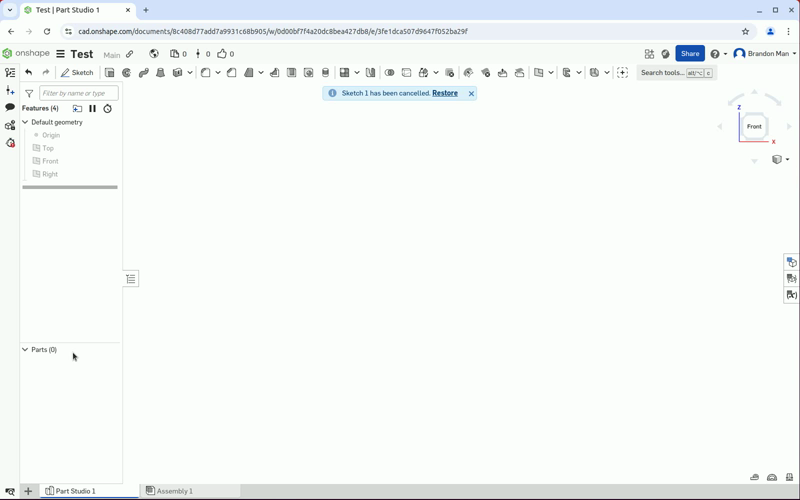
key_up(shift)
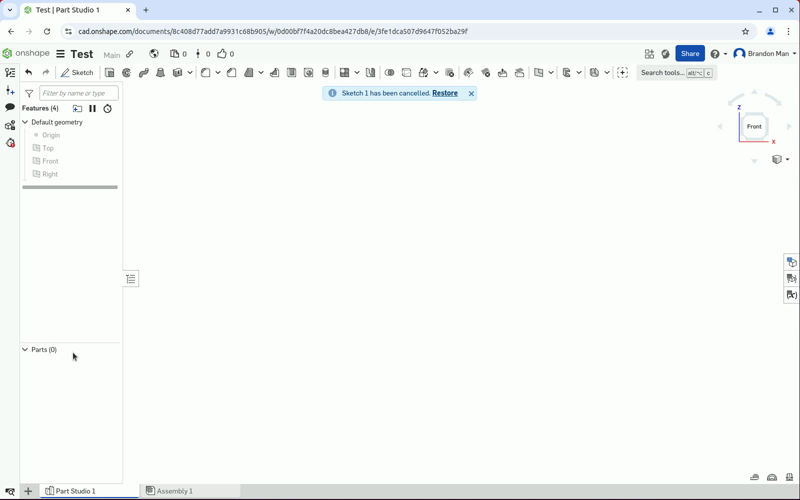
mouse_move(73, 352)
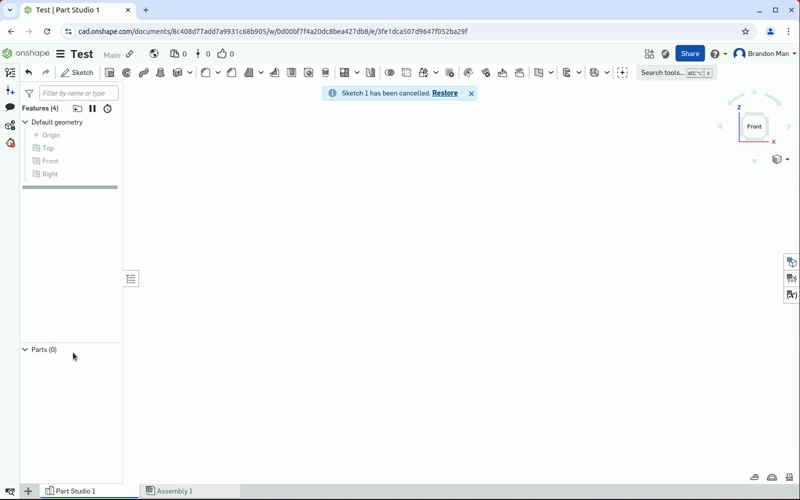
key(shift+y)
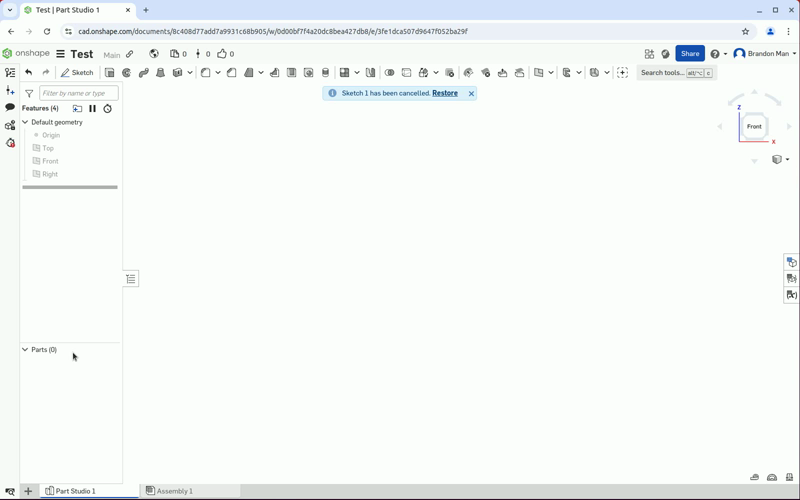
key(shift+s)
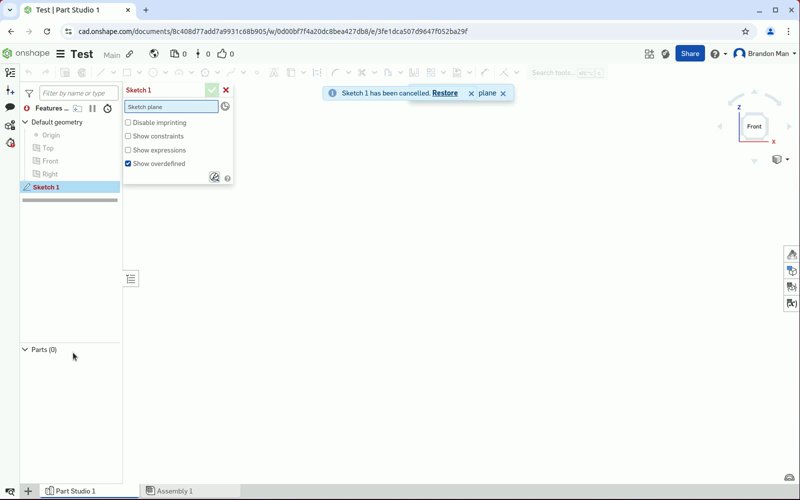
mouse_move(73, 163)
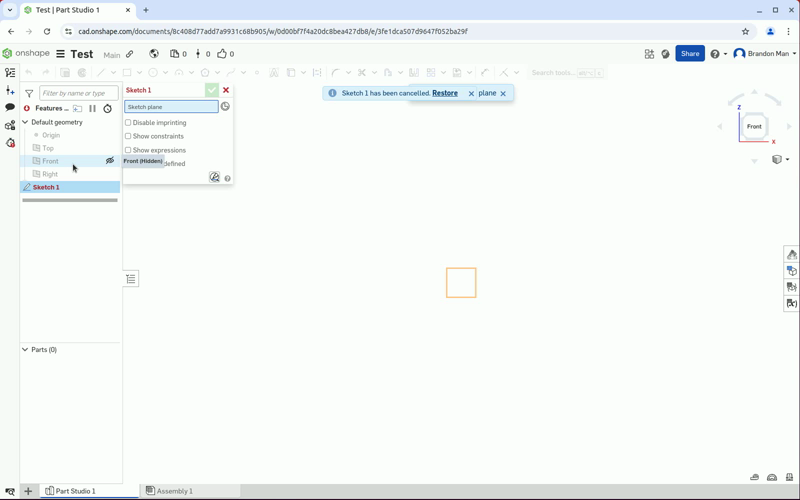
click(73, 163)
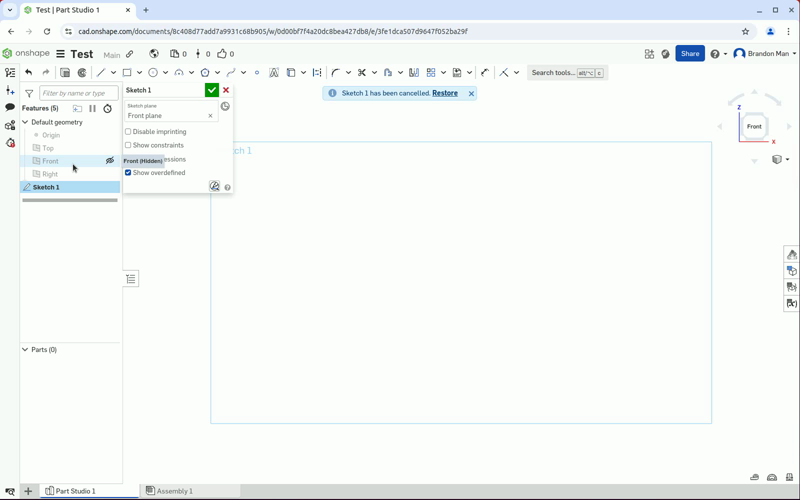
mouse_move(73, 352)
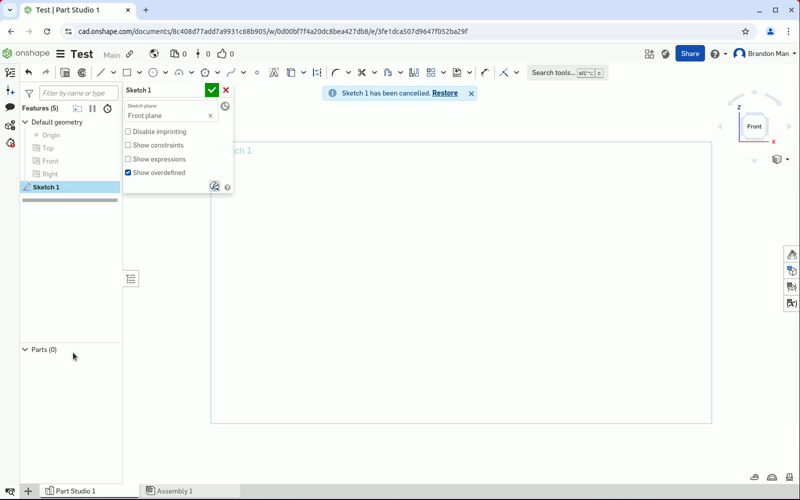
key(y)
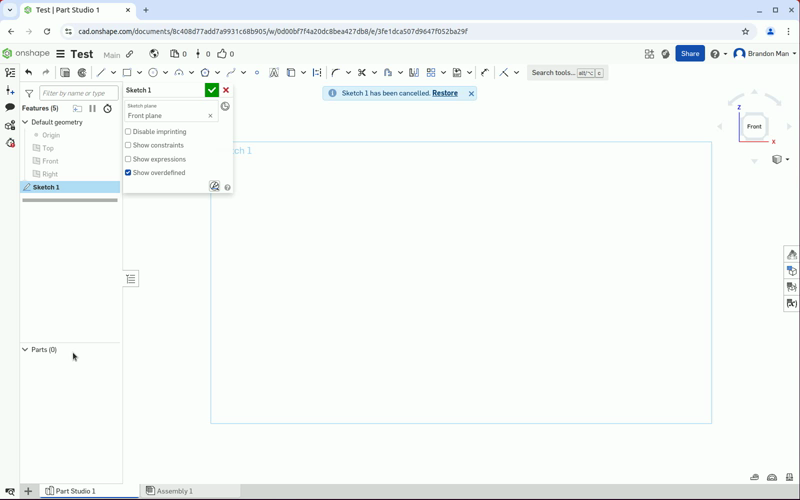
key(l)
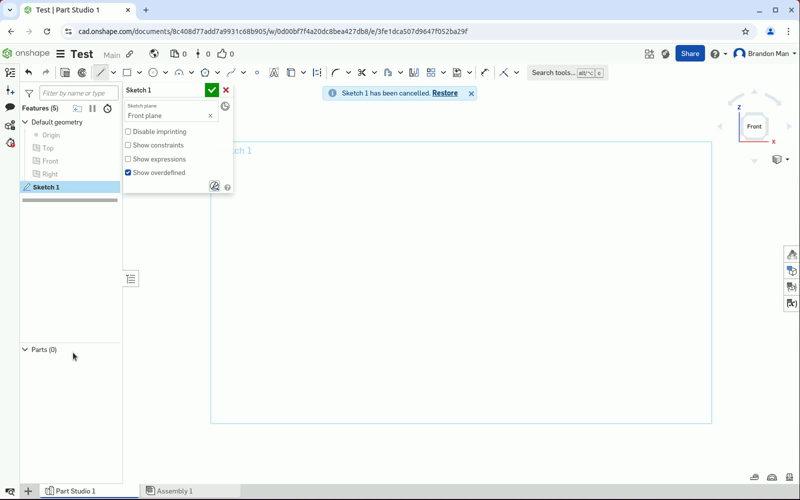
key_down(shift)
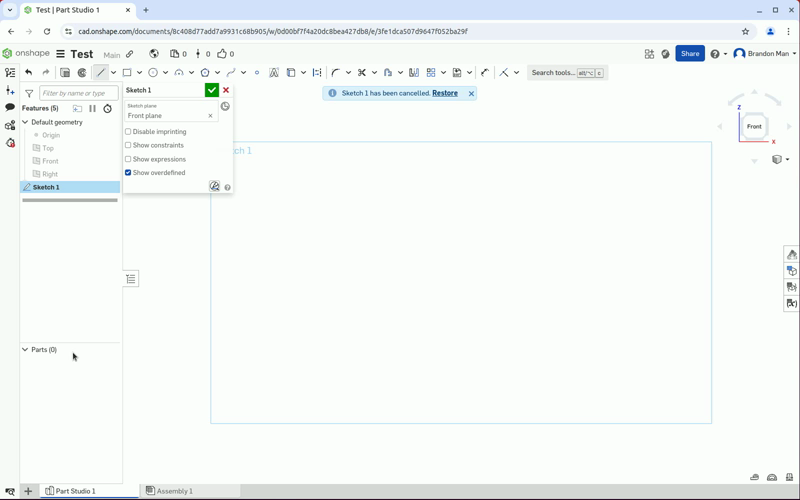
mouse_move(459, 327)
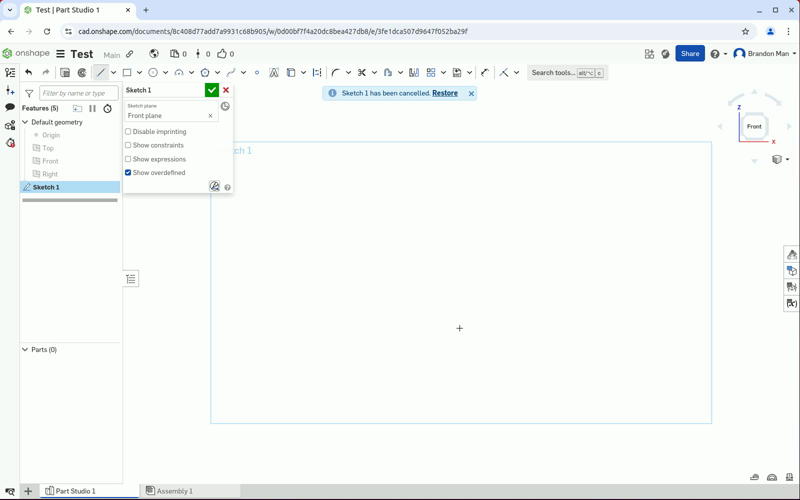
click(459, 327)
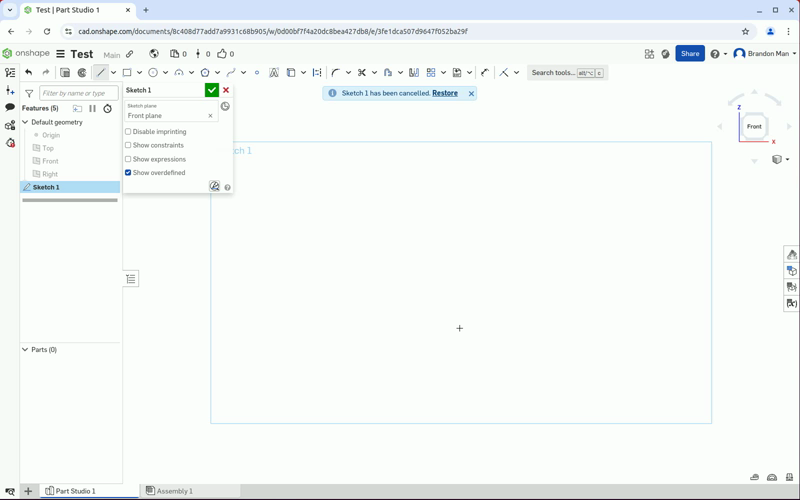
key_up(shift)
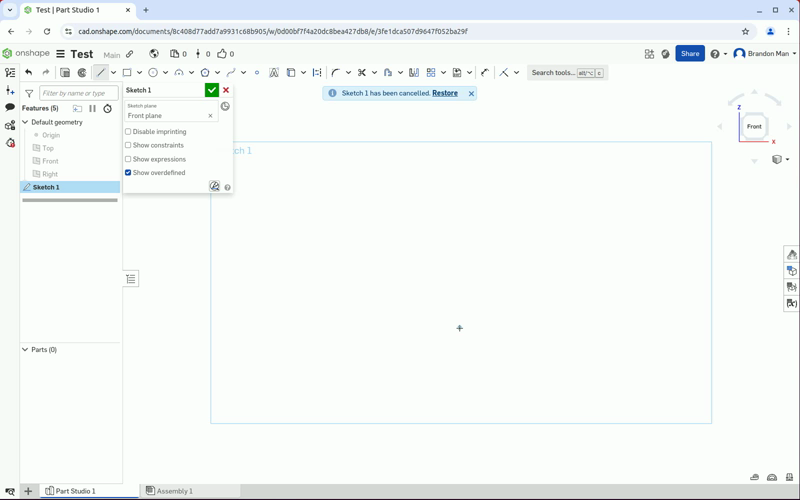
key_down(shift)
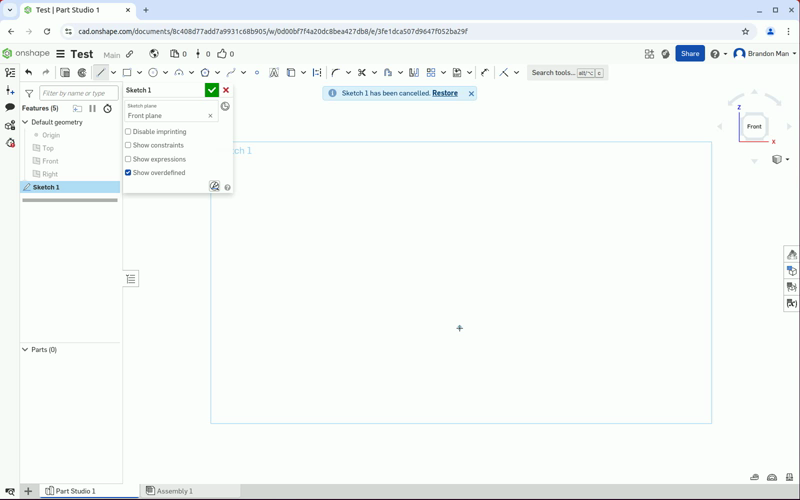
mouse_move(489, 327)
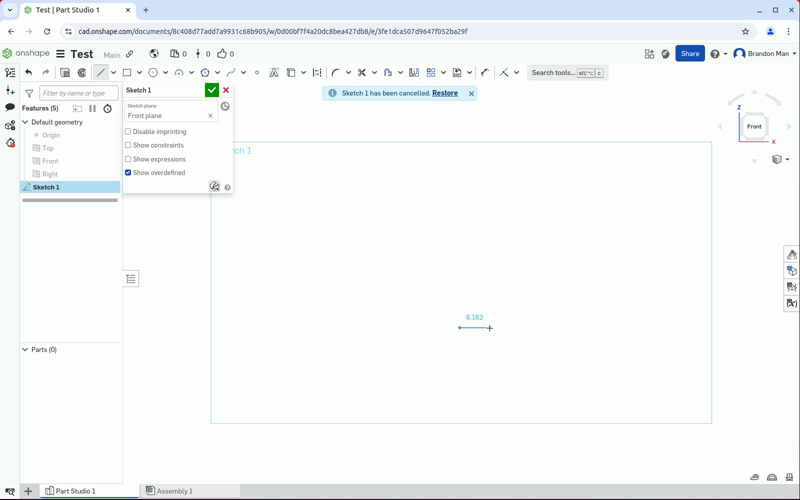
mouse_move(461, 327)
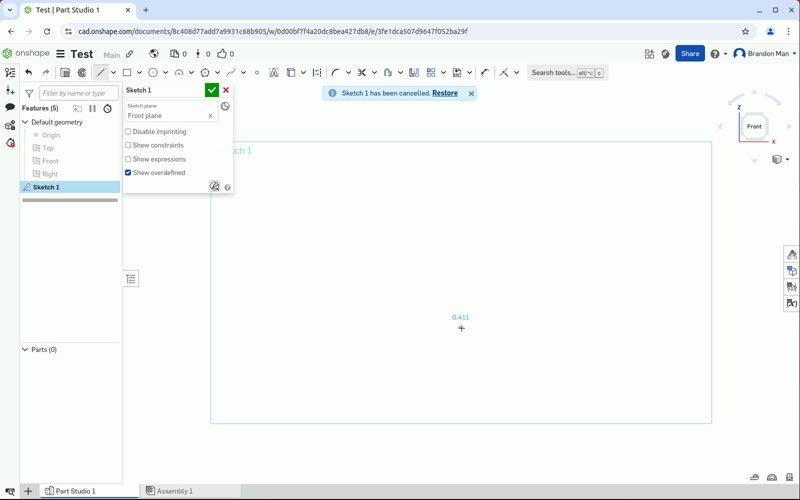
scroll(6)
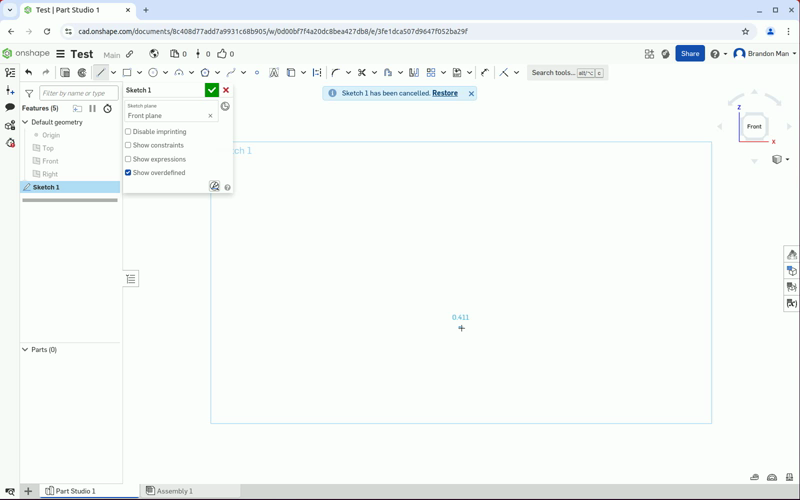
scroll(6)
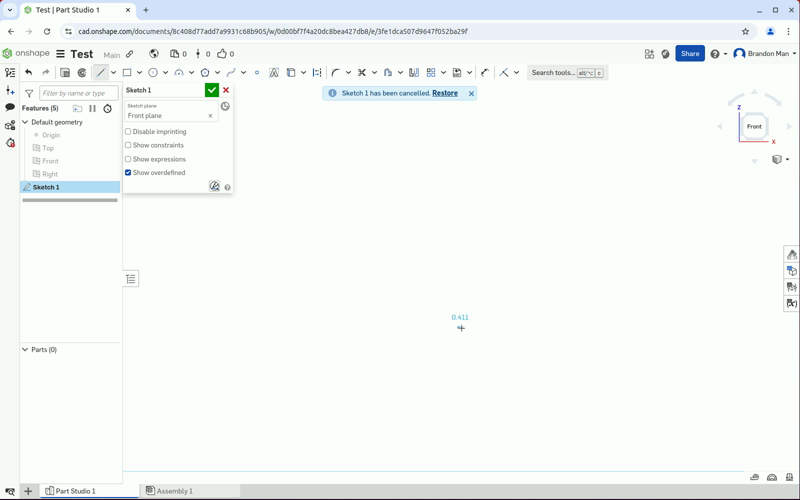
scroll(6)
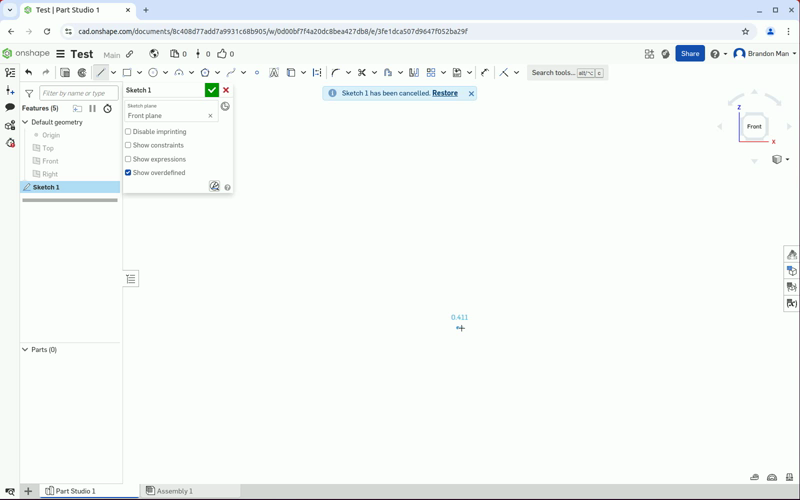
scroll(6)
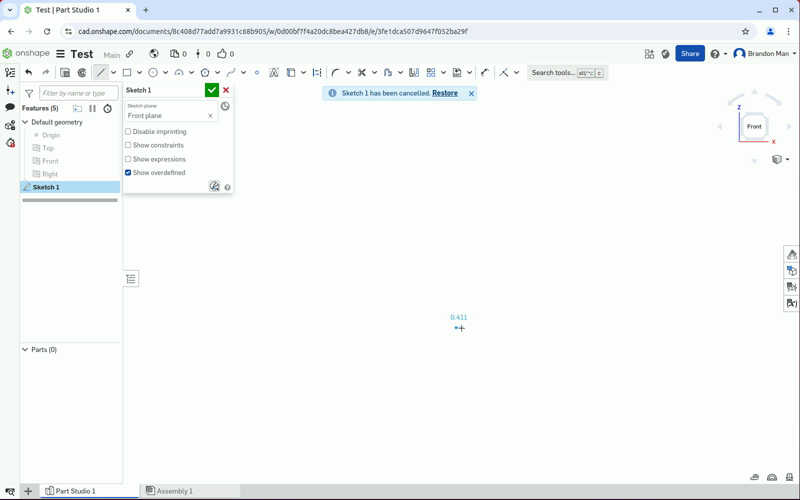
scroll(6)
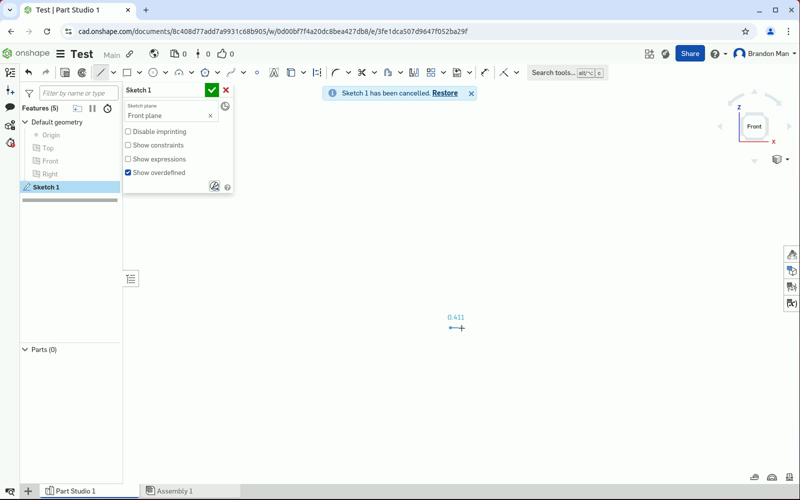
scroll(6)
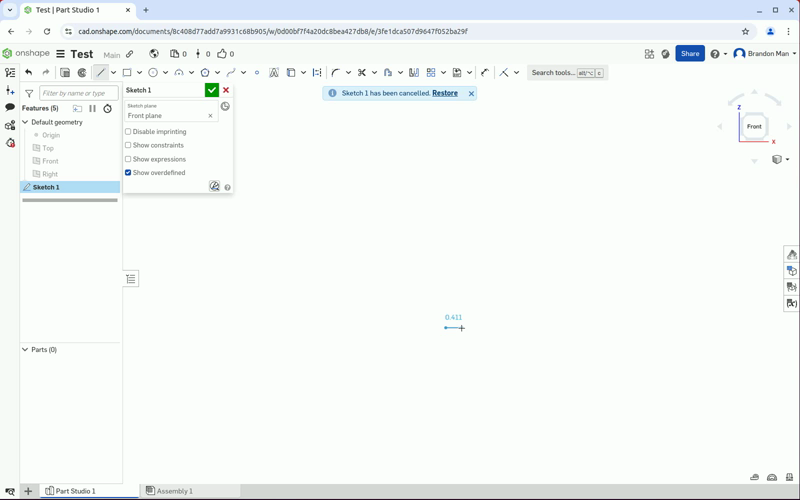
scroll(6)
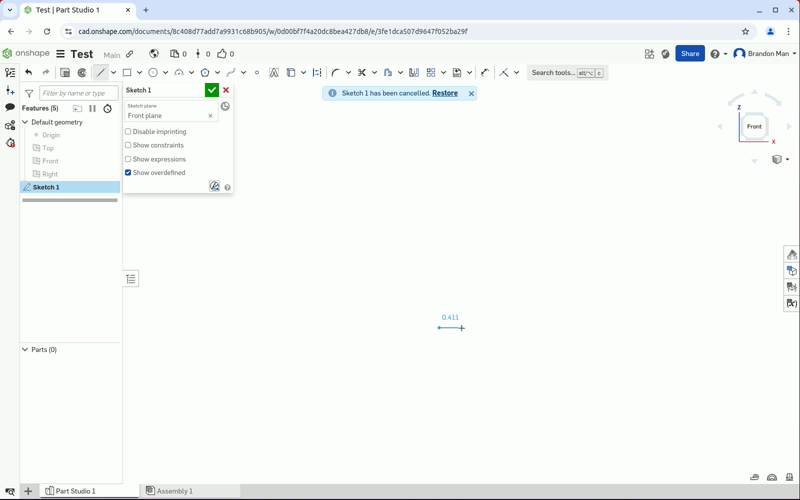
click(461, 327)
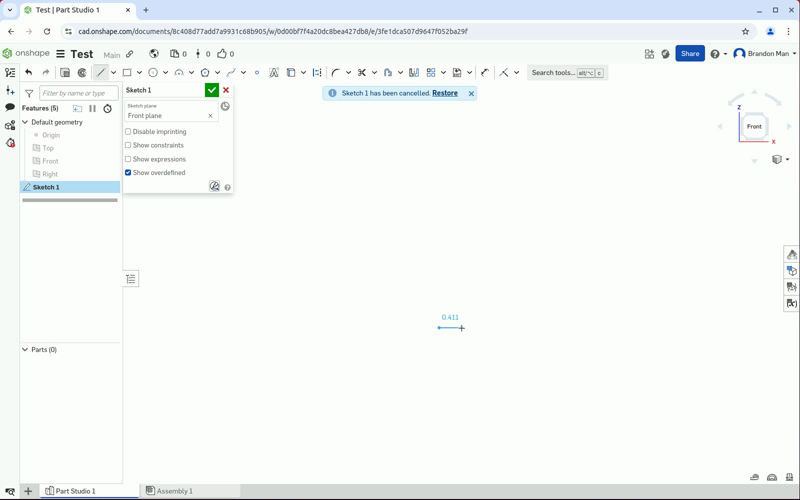
scroll(-6)
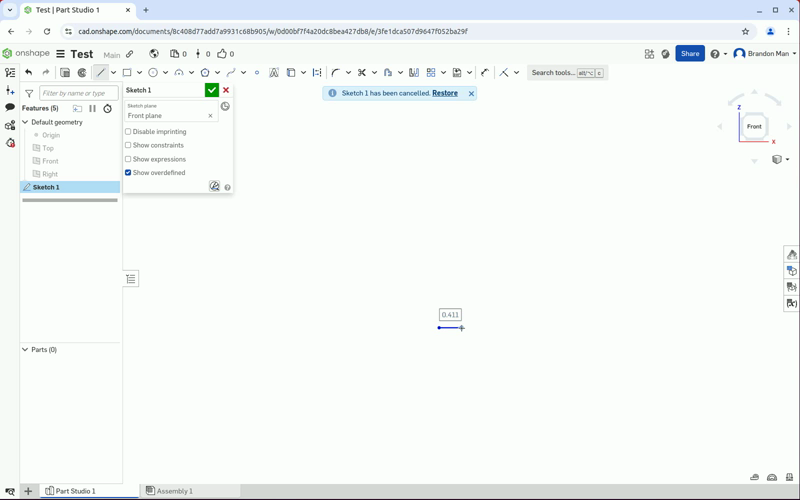
scroll(-6)
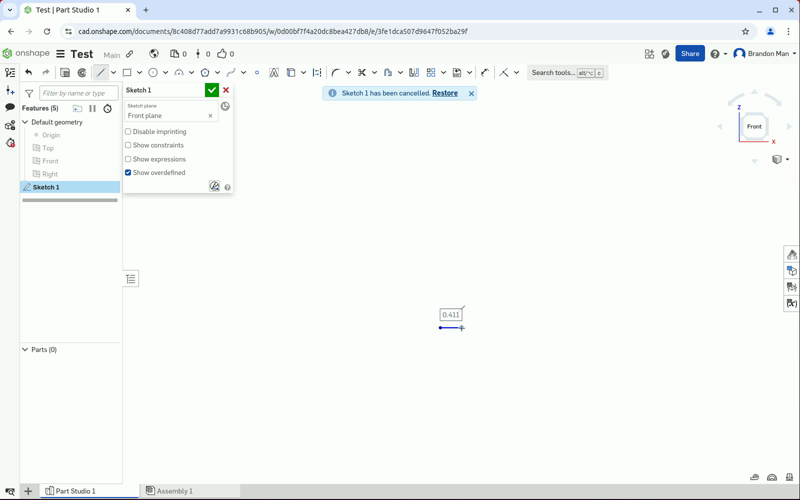
scroll(-6)
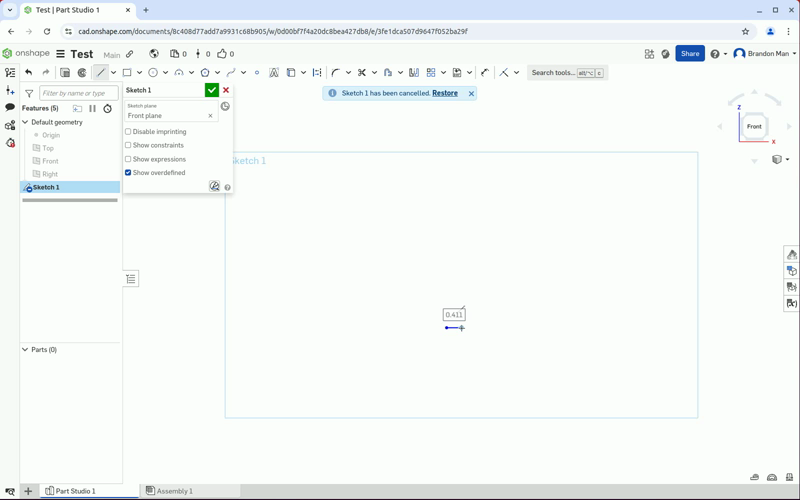
scroll(-6)
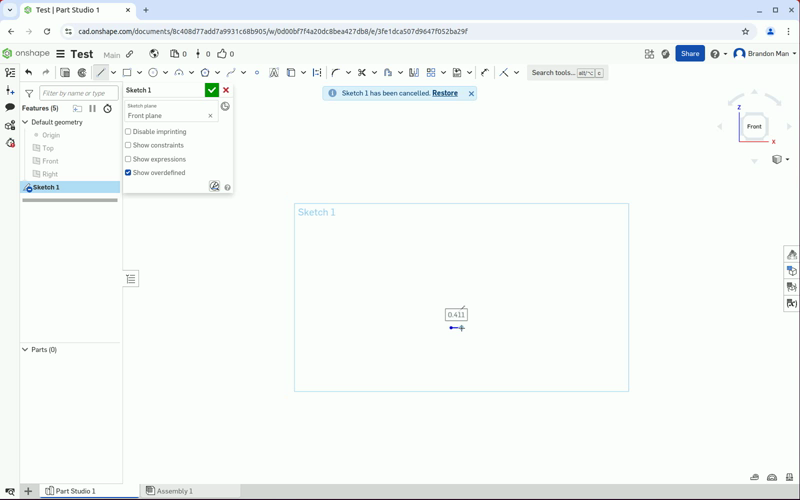
scroll(-6)
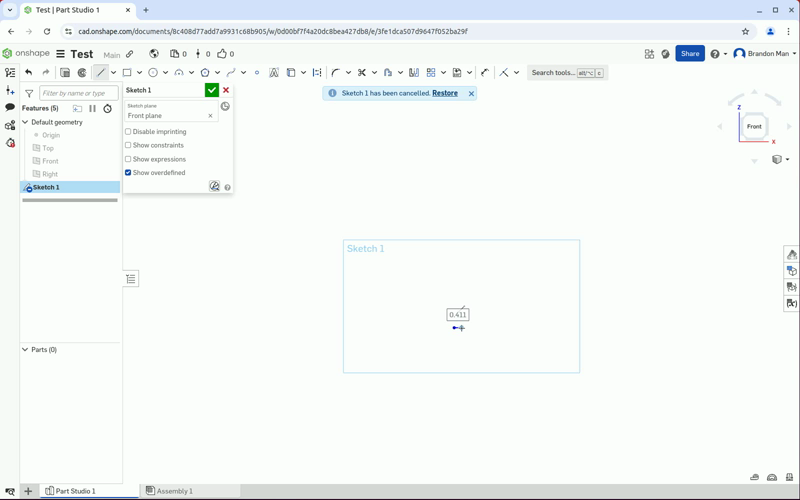
scroll(-6)
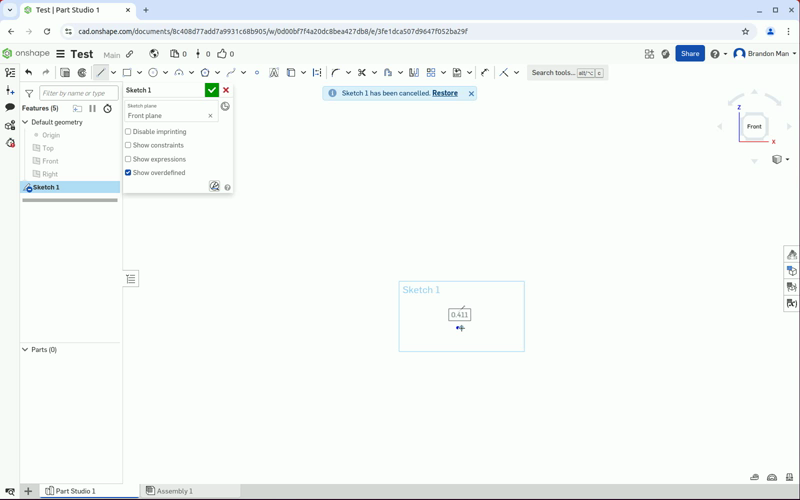
scroll(-6)
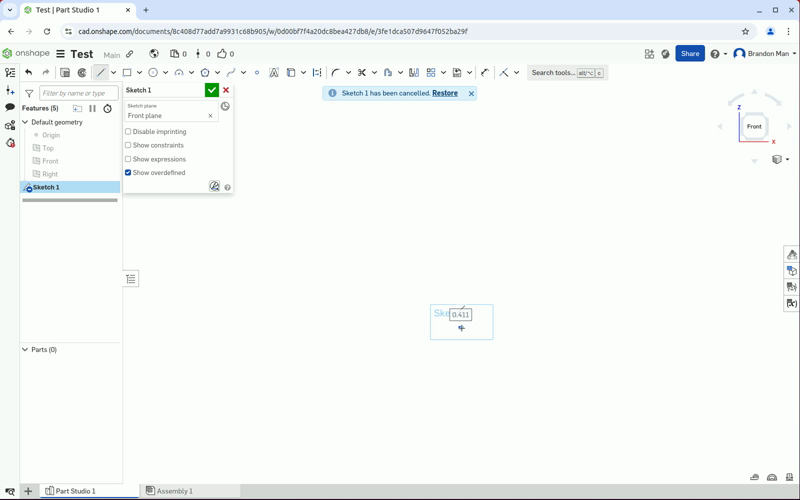
key_up(shift)
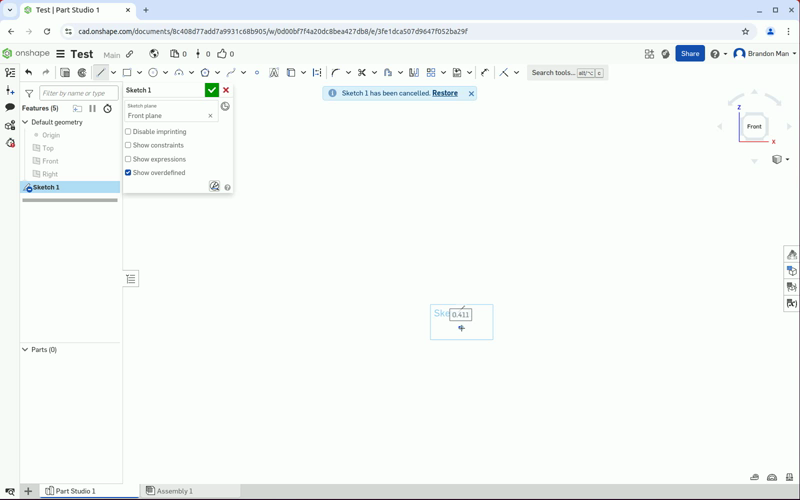
key_down(shift)
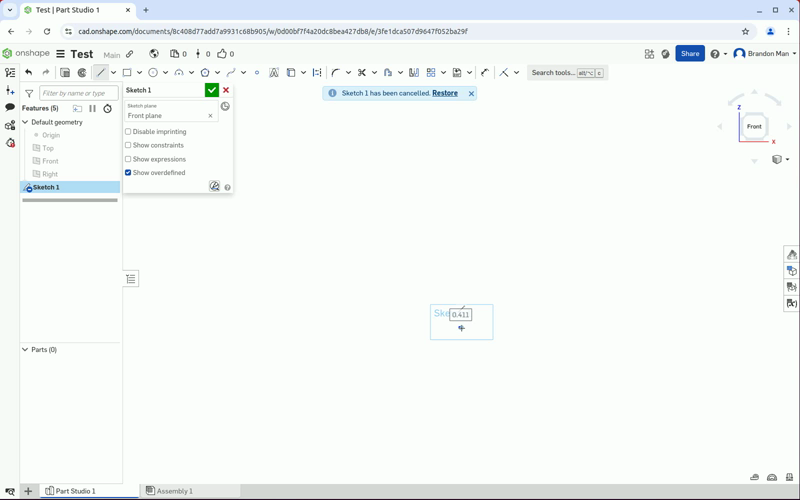
mouse_move(492, 327)
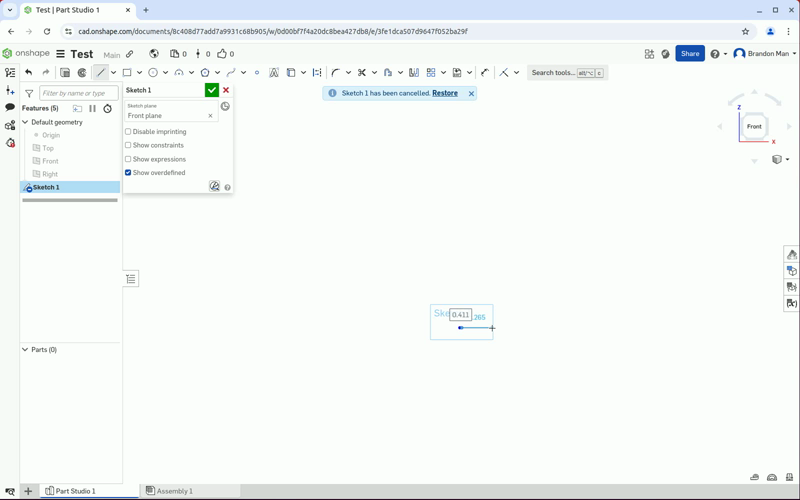
mouse_move(461, 282)
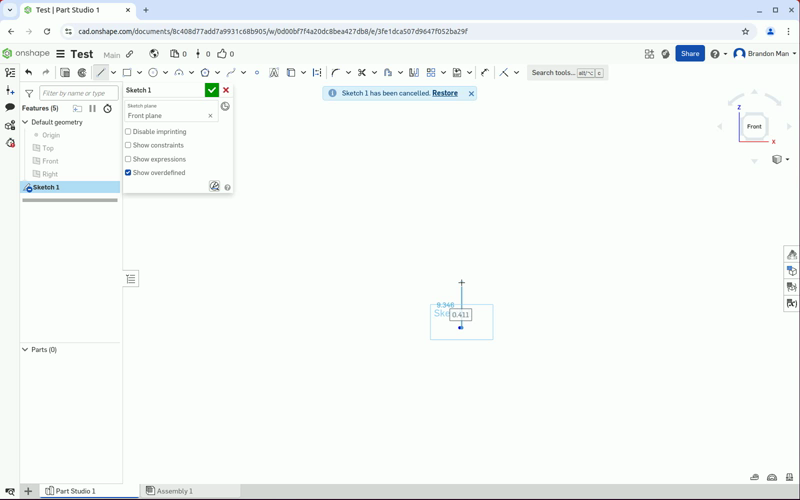
click(461, 282)
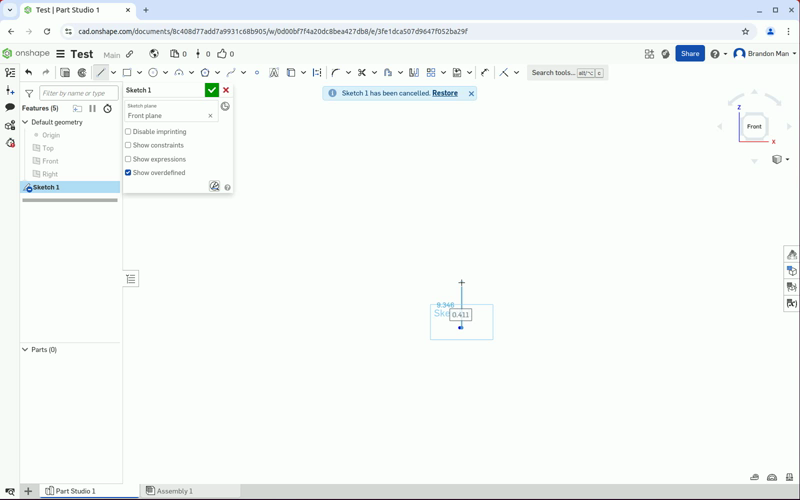
key_up(shift)
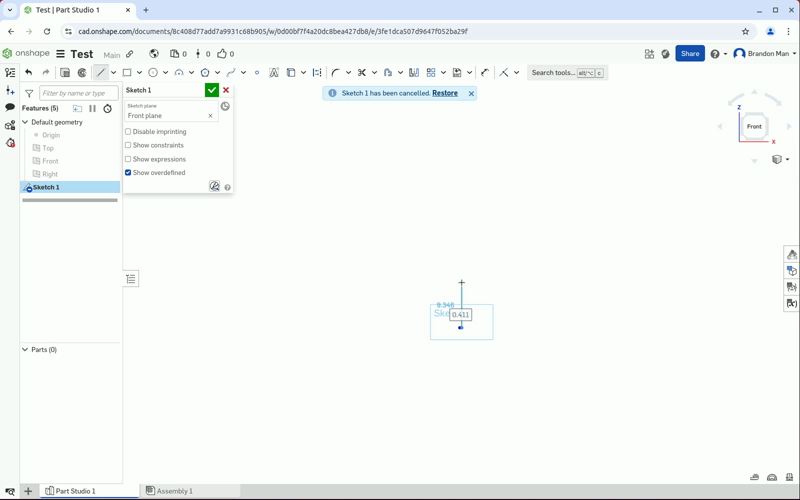
key_down(shift)
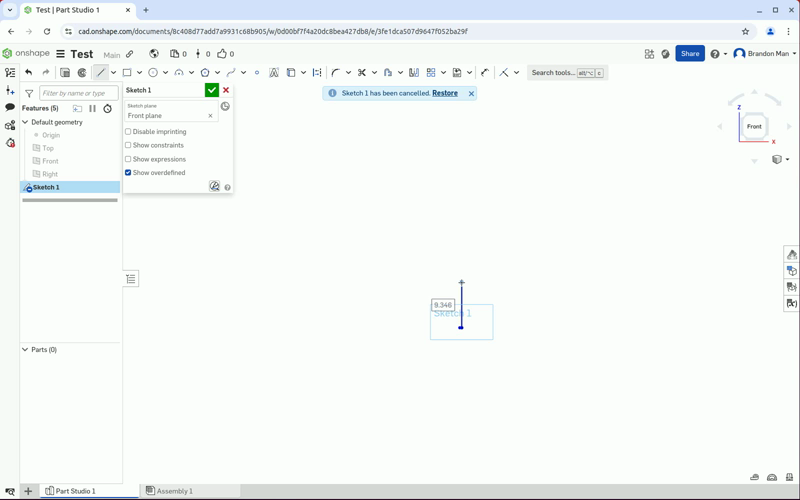
mouse_move(492, 282)
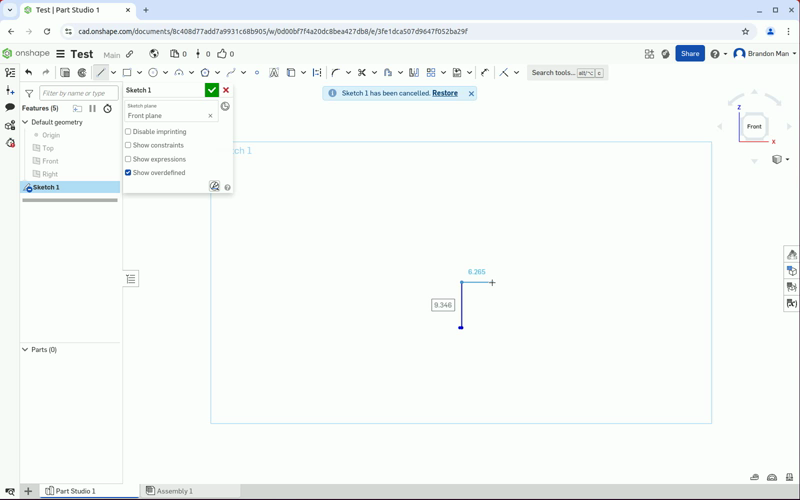
mouse_move(460, 282)
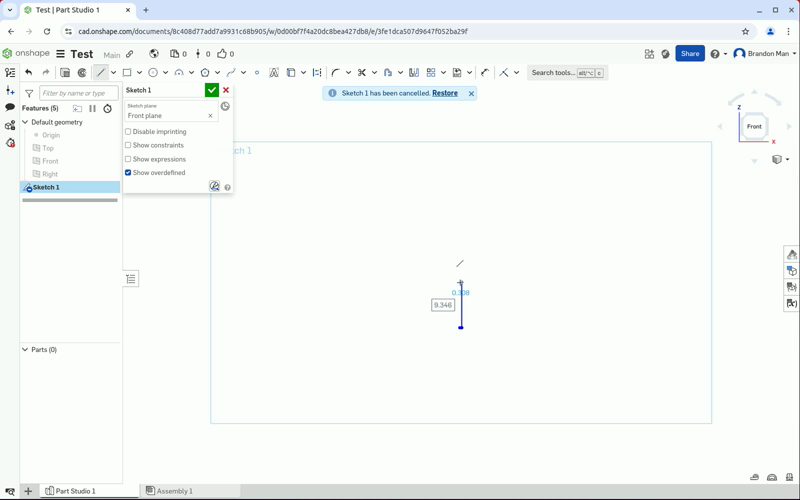
scroll(6)
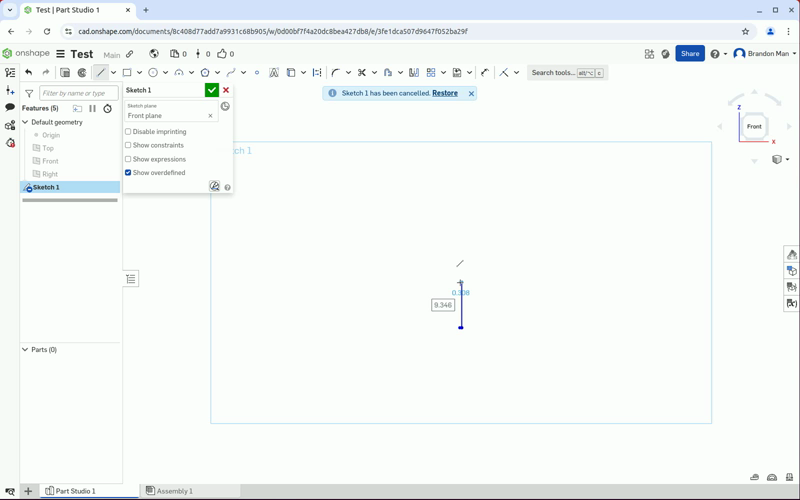
scroll(6)
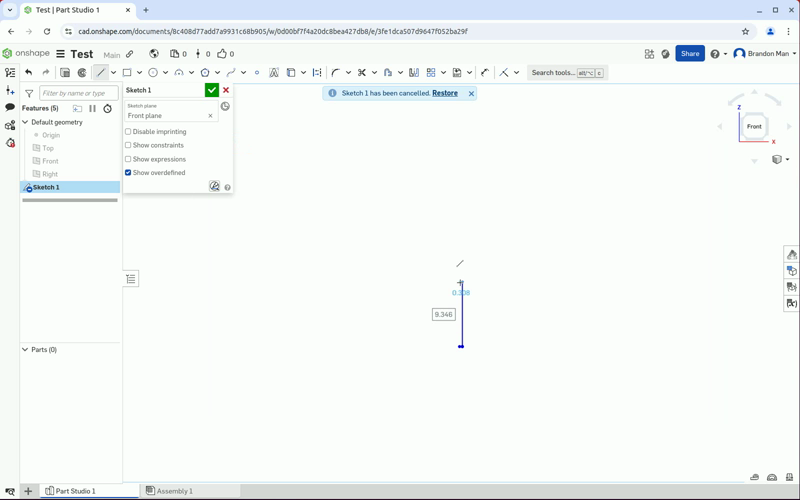
scroll(6)
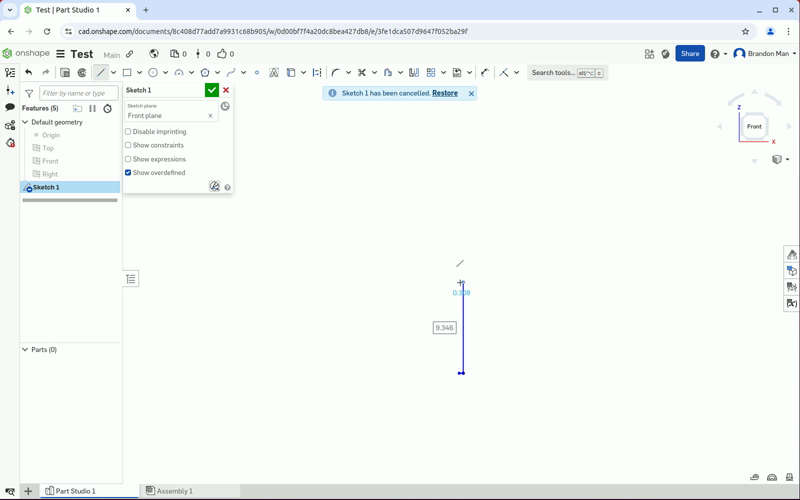
scroll(6)
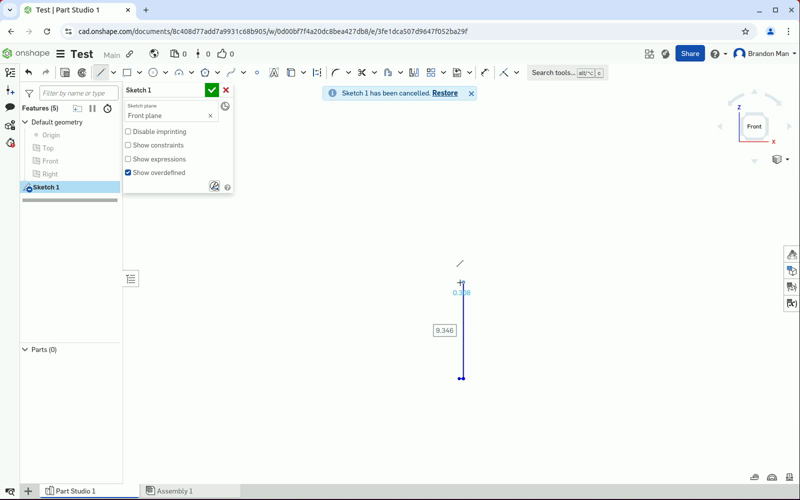
scroll(6)
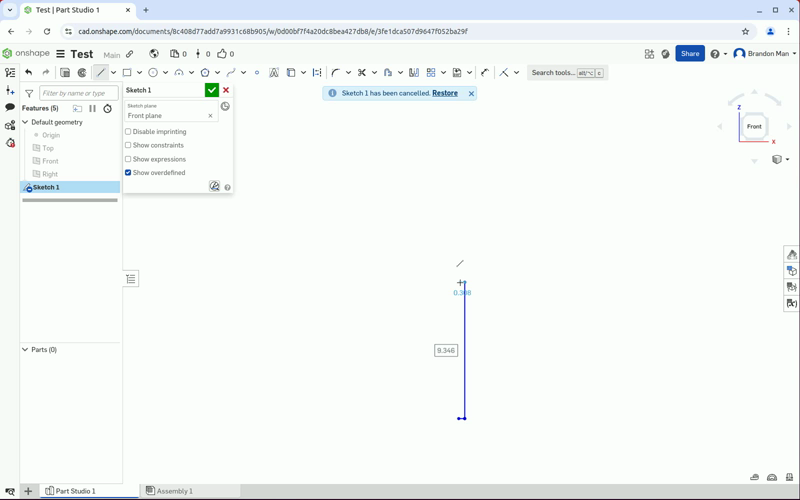
scroll(6)
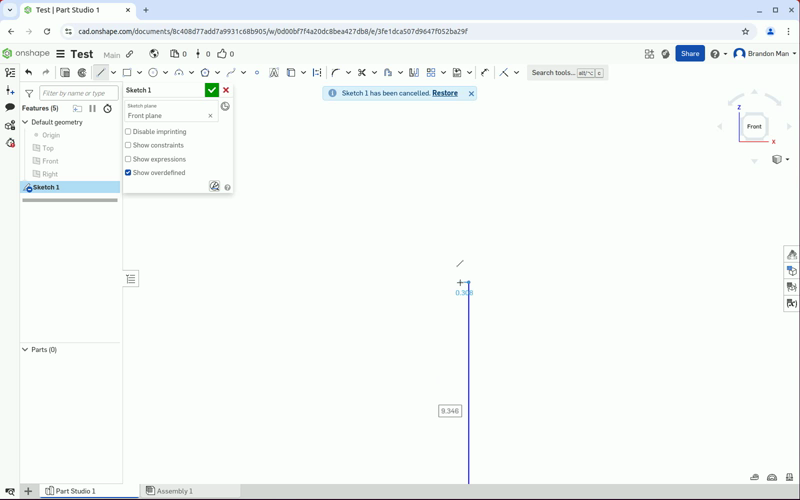
scroll(6)
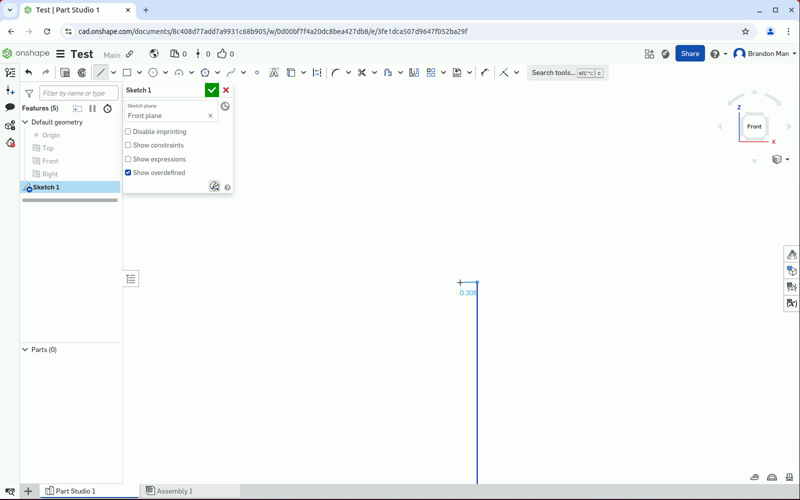
click(460, 282)
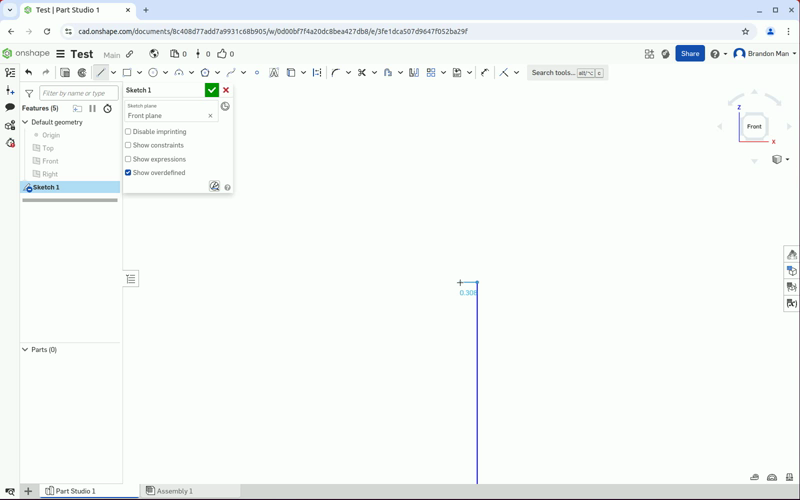
scroll(-6)
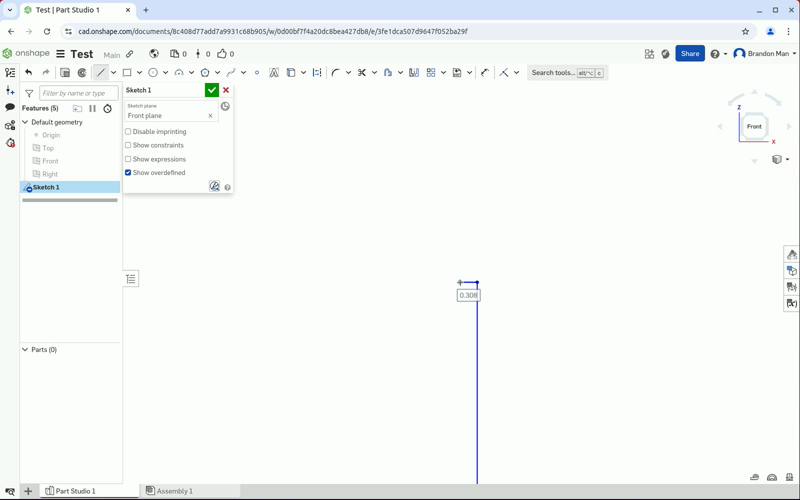
scroll(-6)
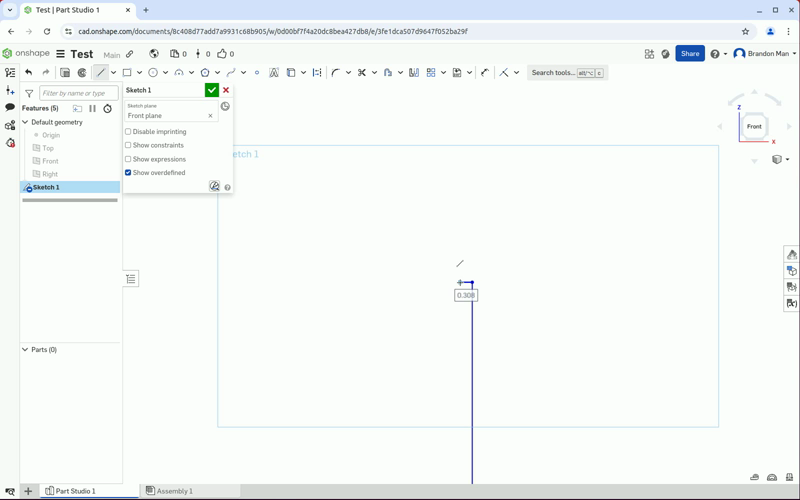
scroll(-6)
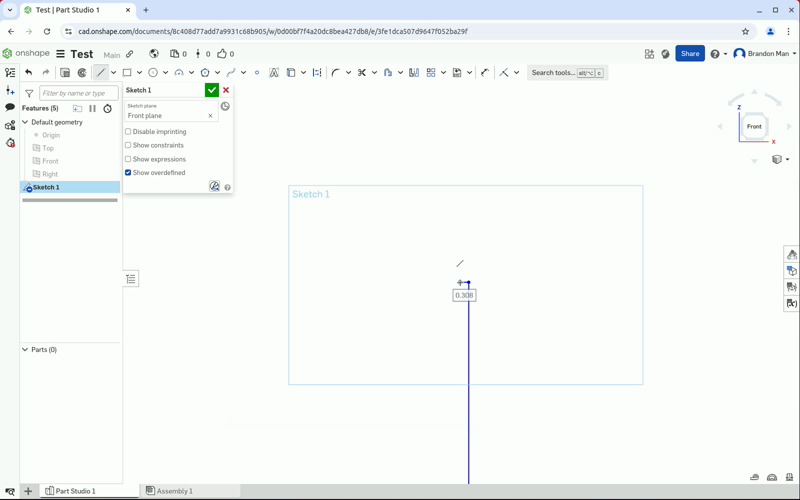
scroll(-6)
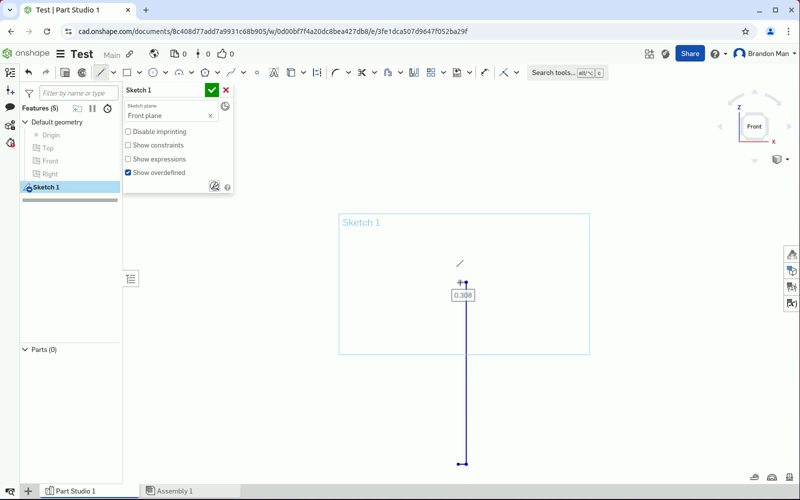
scroll(-6)
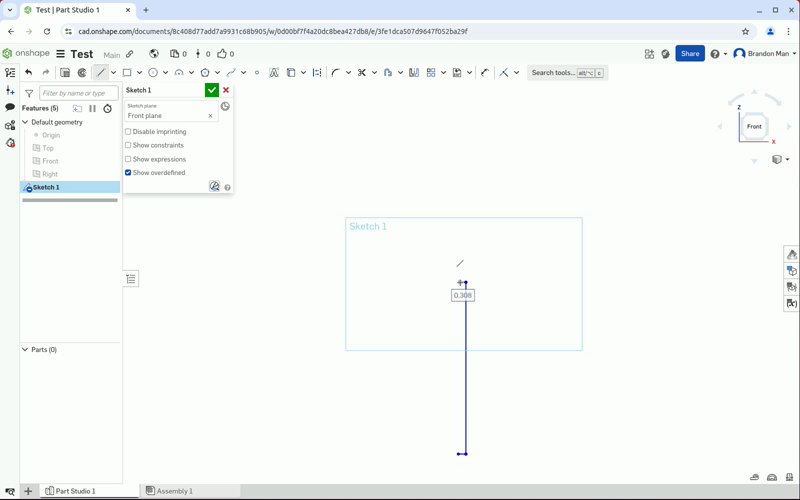
scroll(-6)
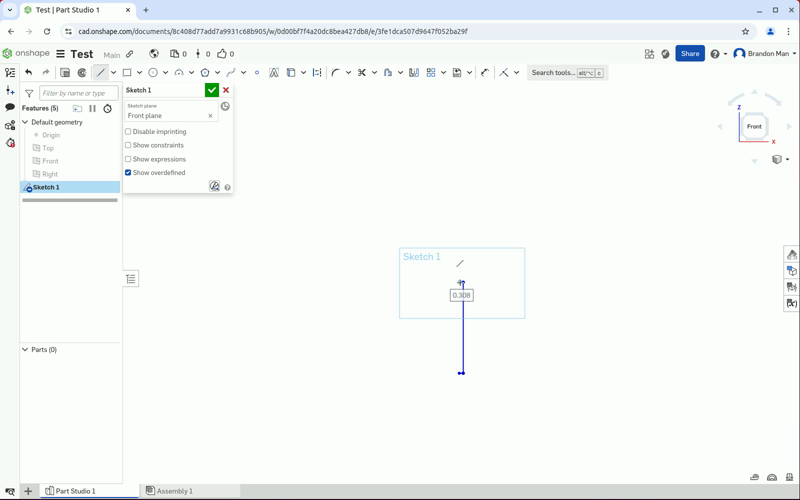
scroll(-6)
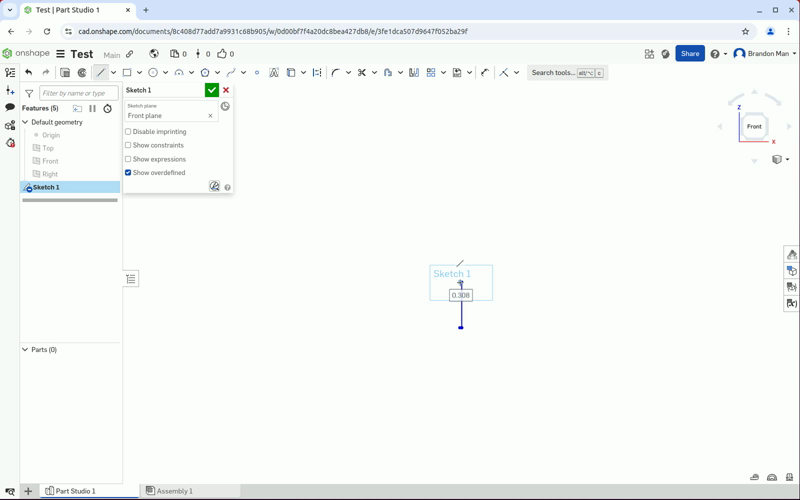
key_up(shift)
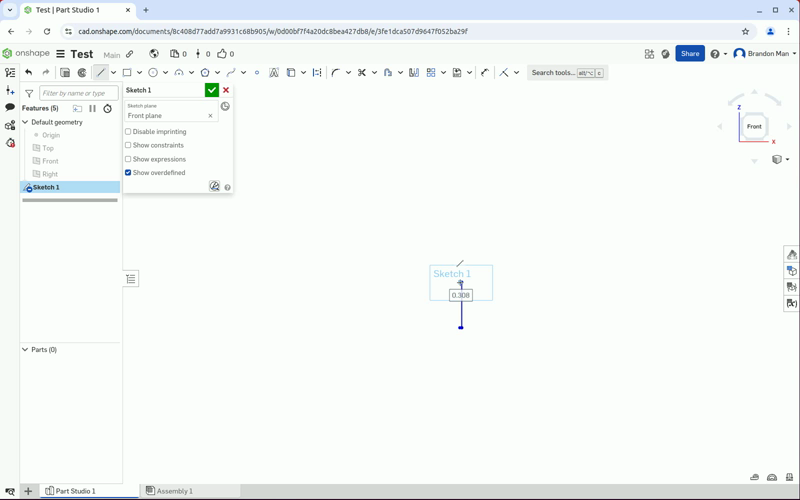
key_down(shift)
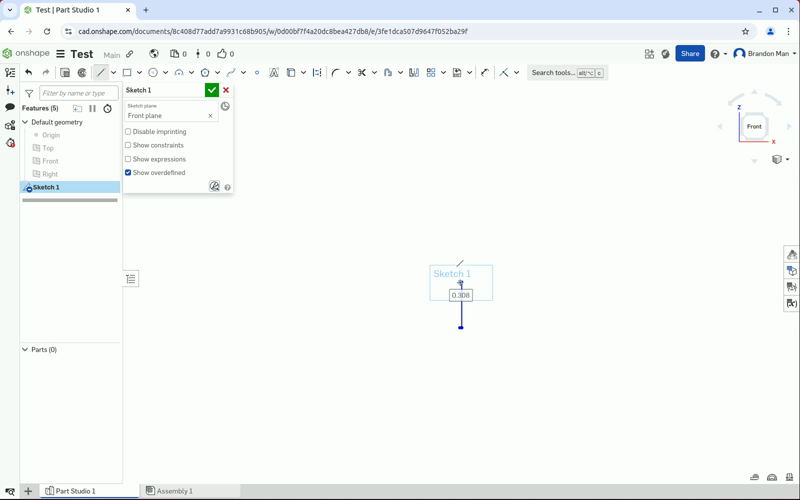
mouse_move(490, 282)
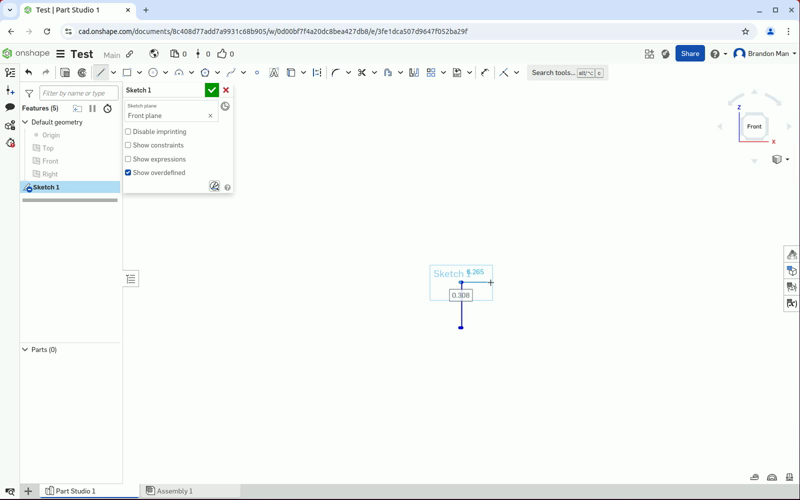
mouse_move(459, 282)
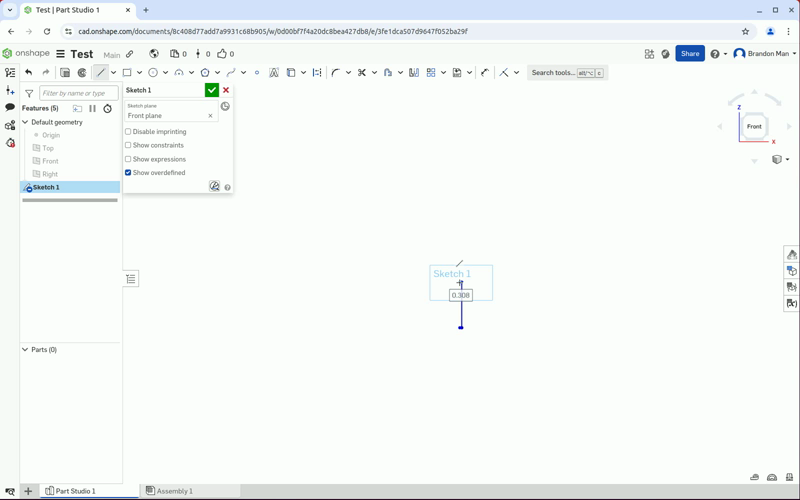
scroll(6)
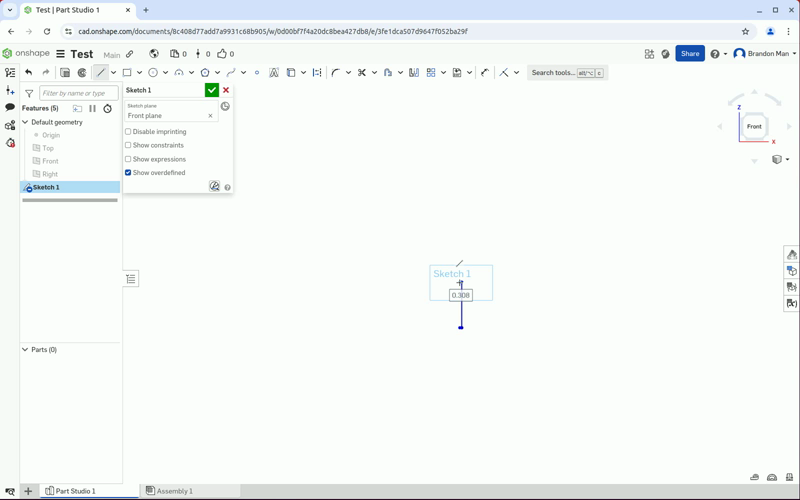
scroll(6)
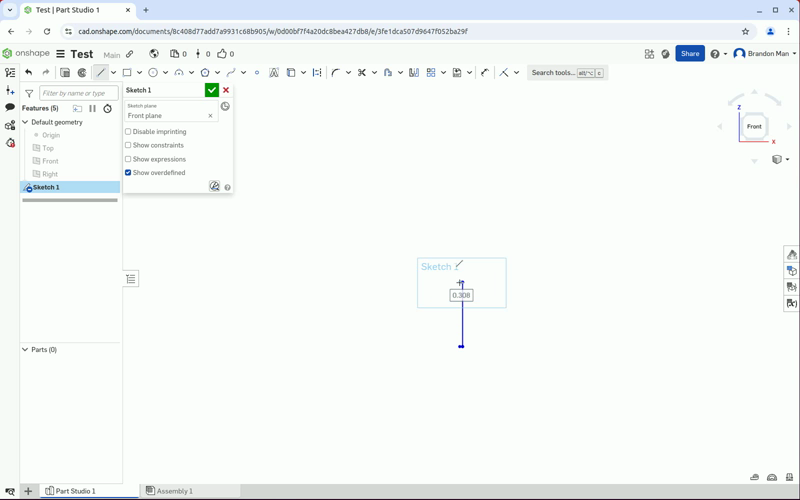
scroll(6)
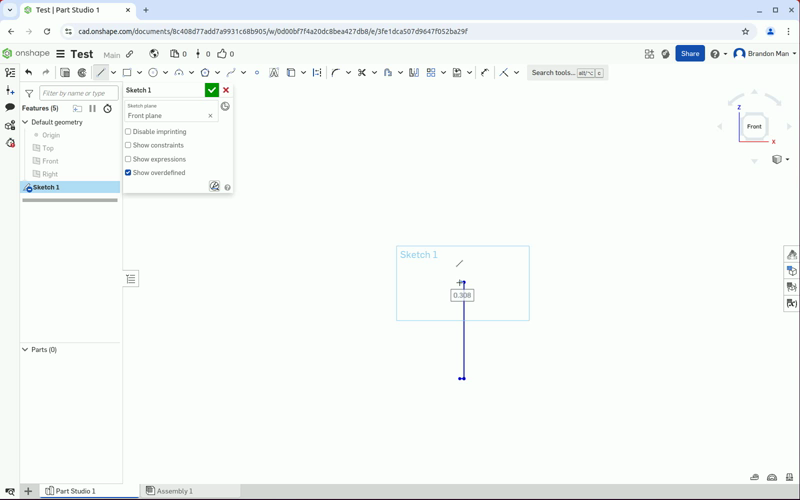
scroll(6)
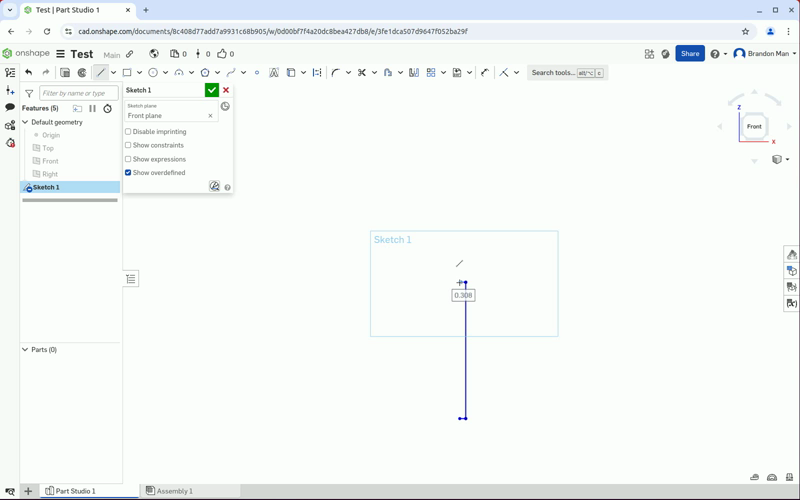
scroll(6)
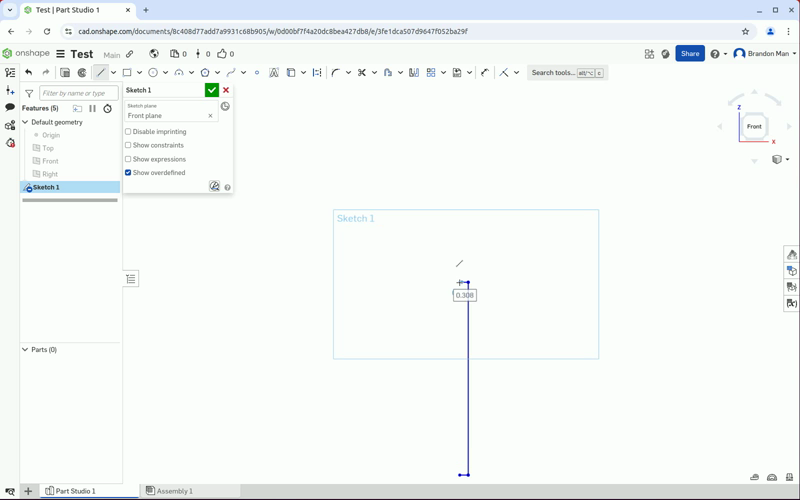
scroll(6)
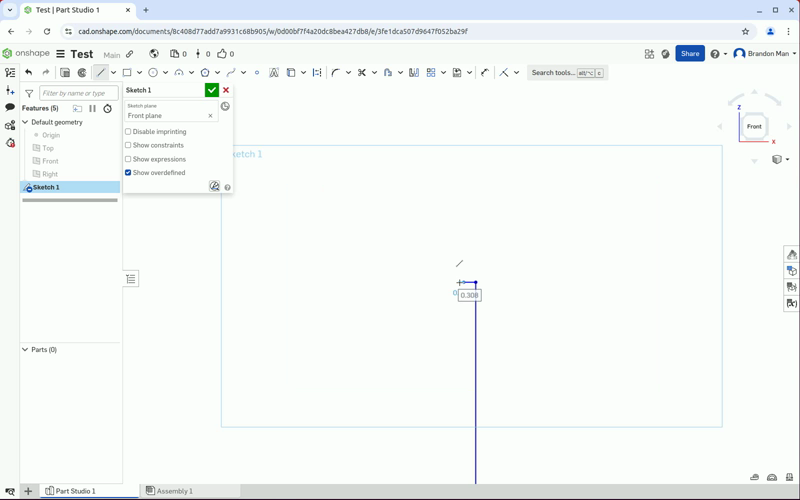
scroll(6)
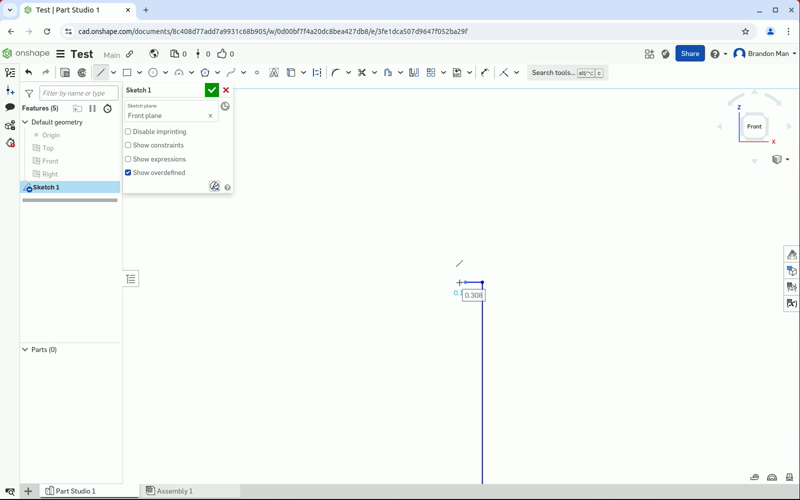
click(459, 282)
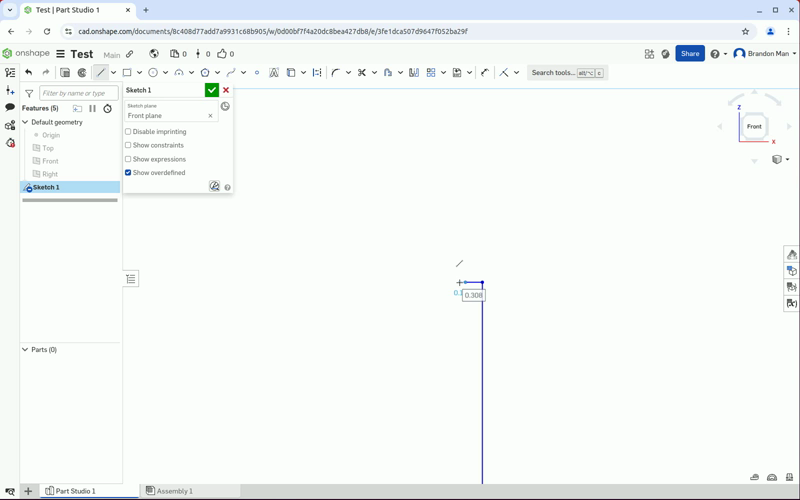
scroll(-6)
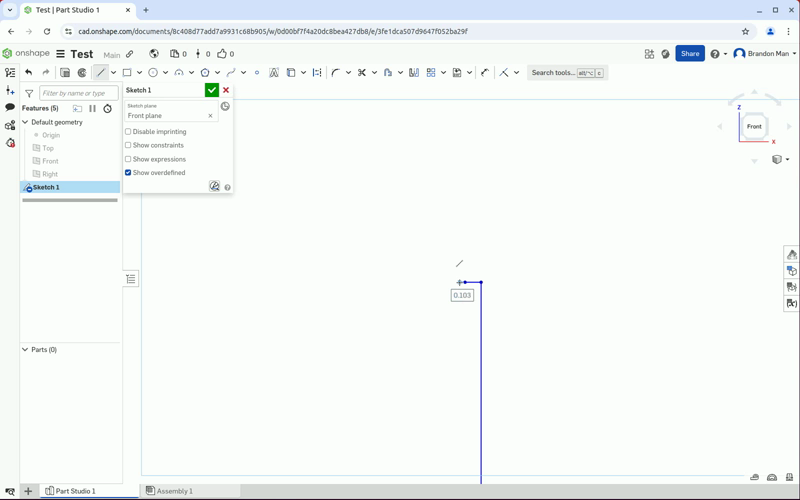
scroll(-6)
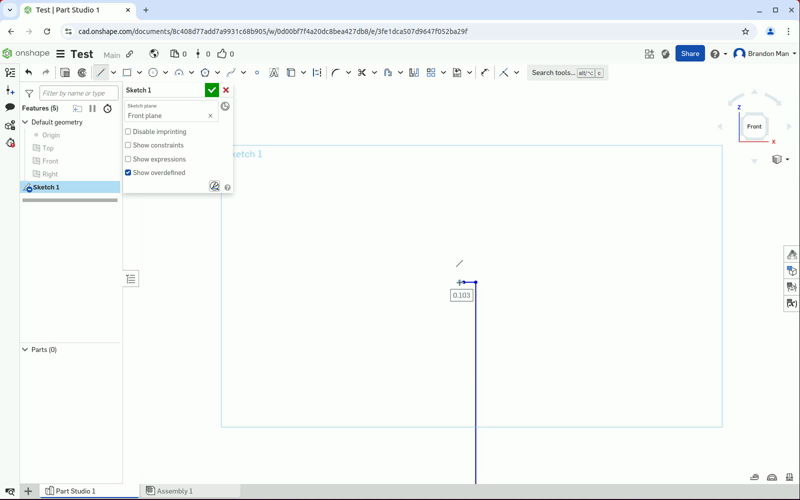
scroll(-6)
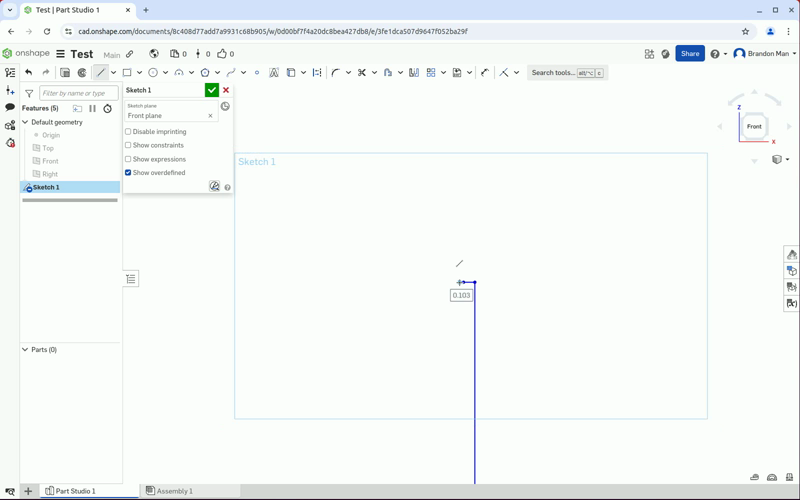
scroll(-6)
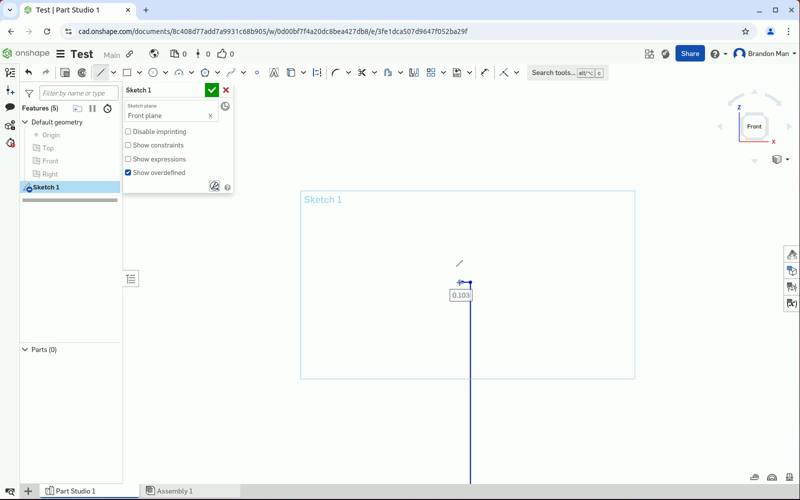
scroll(-6)
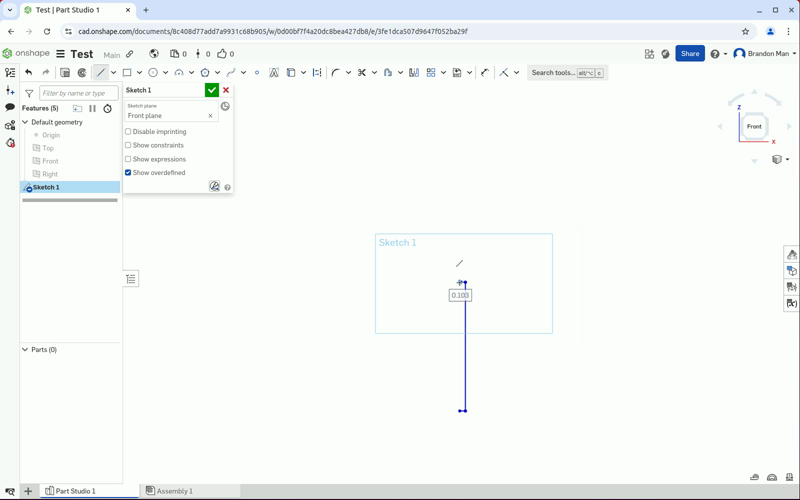
scroll(-6)
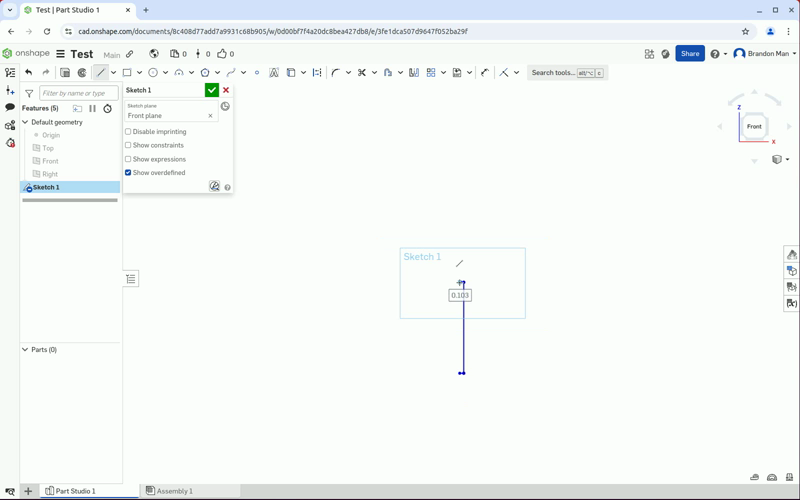
scroll(-6)
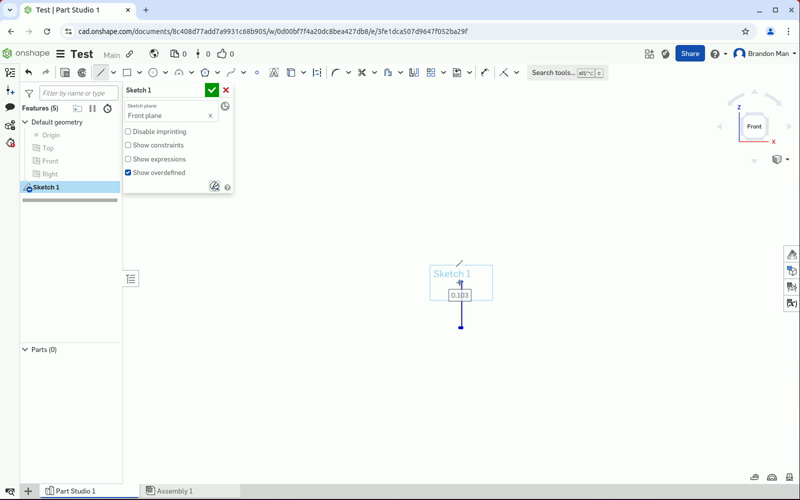
key_up(shift)
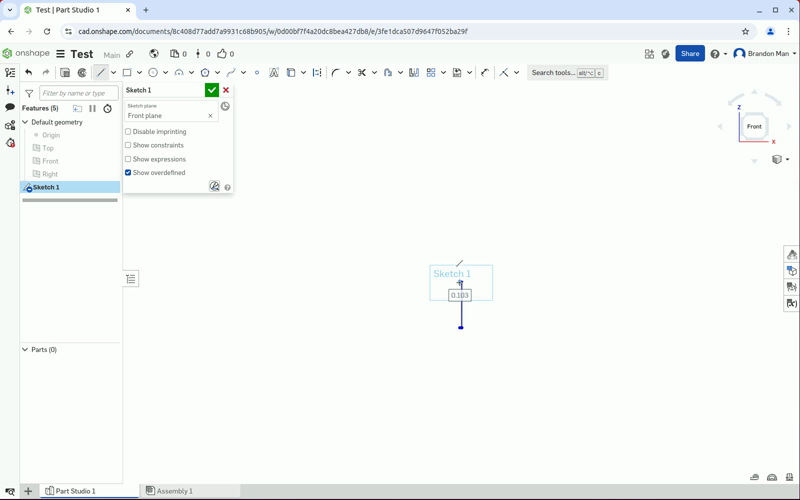
mouse_move(489, 282)
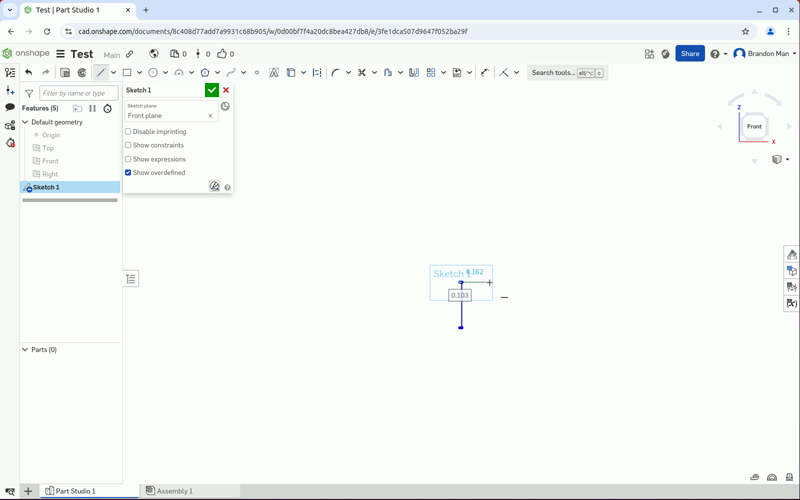
key_down(shift)
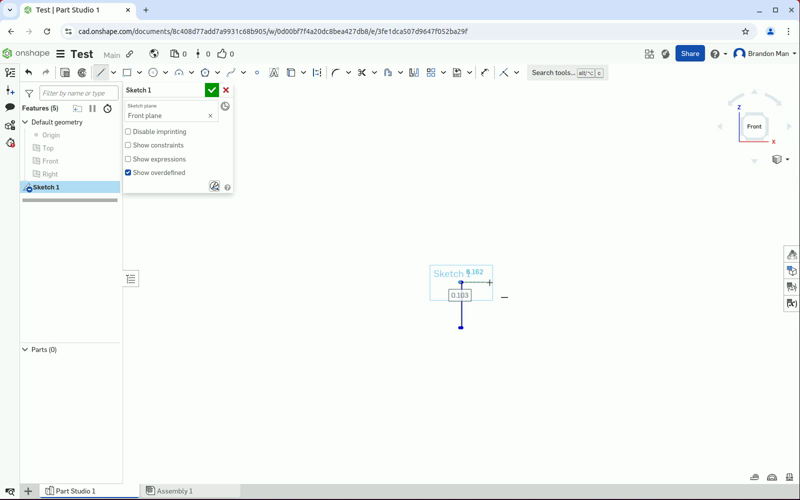
mouse_move(459, 327)
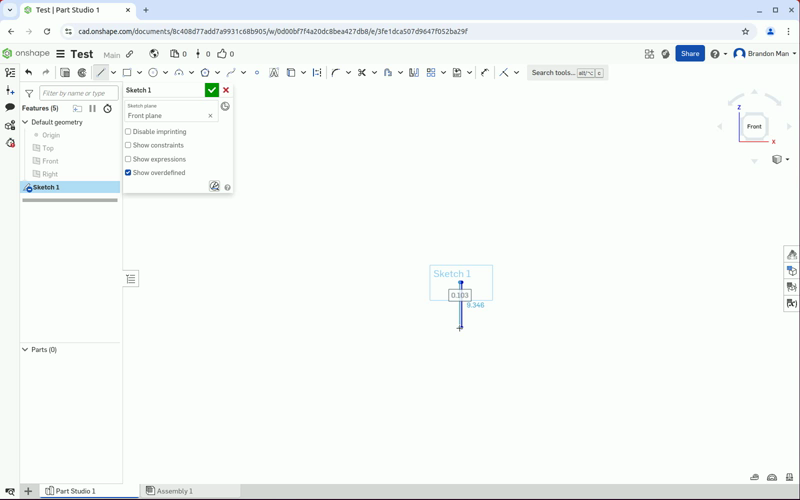
scroll(6)
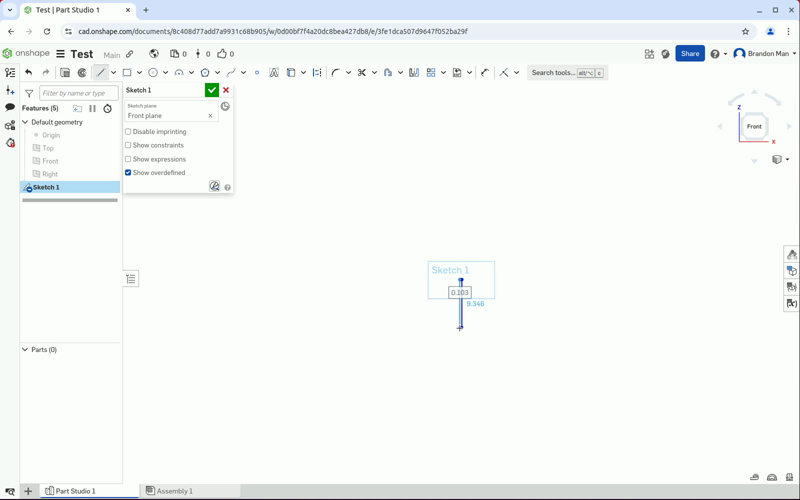
scroll(6)
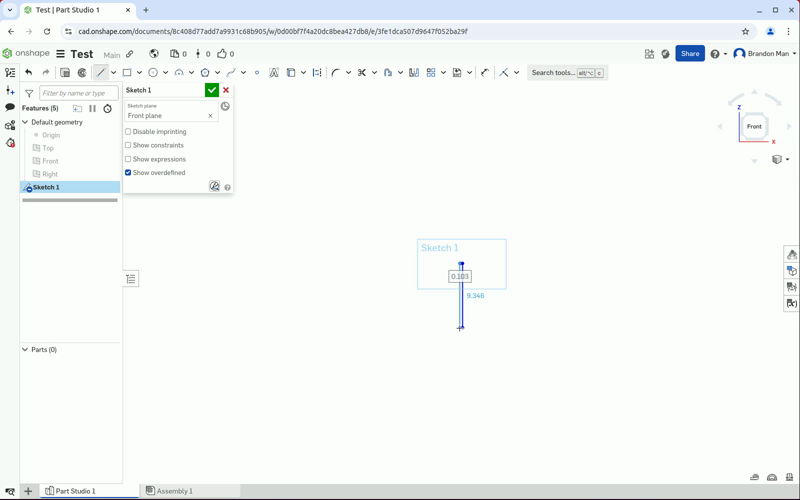
scroll(6)
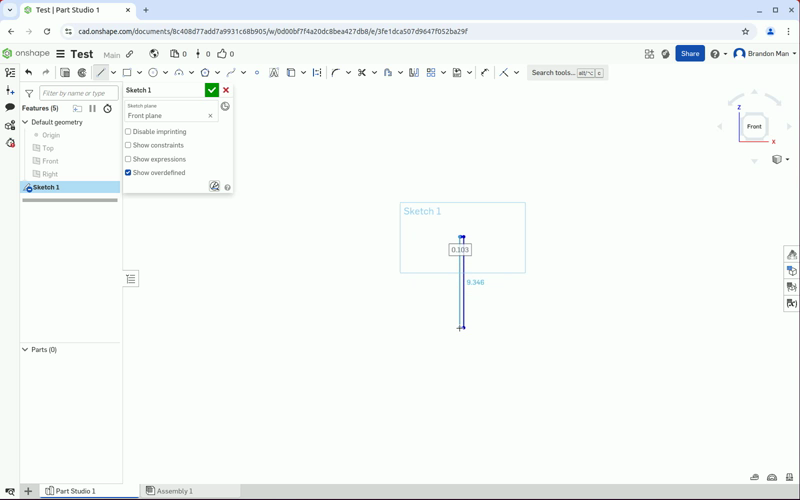
scroll(6)
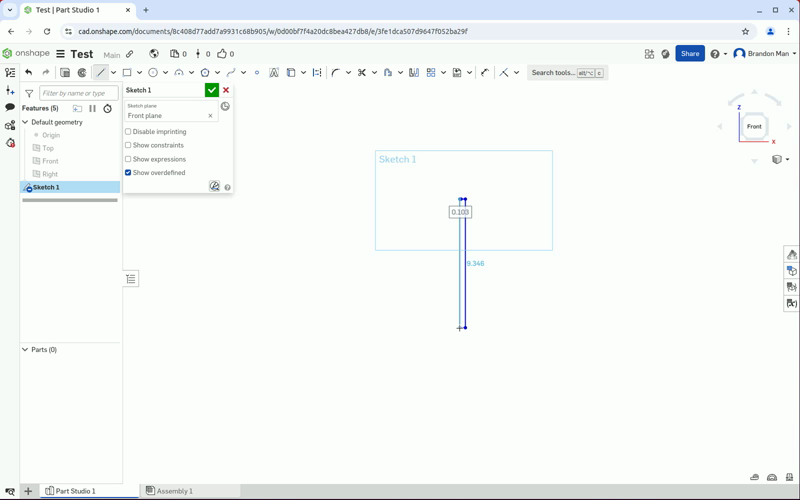
scroll(6)
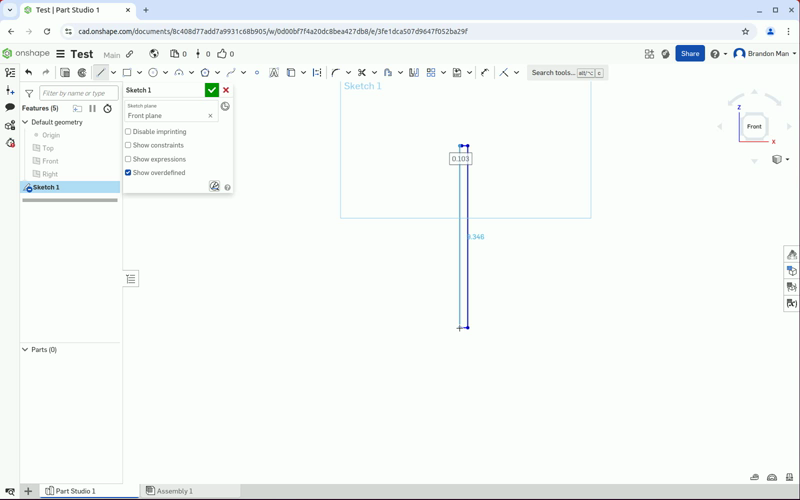
scroll(6)
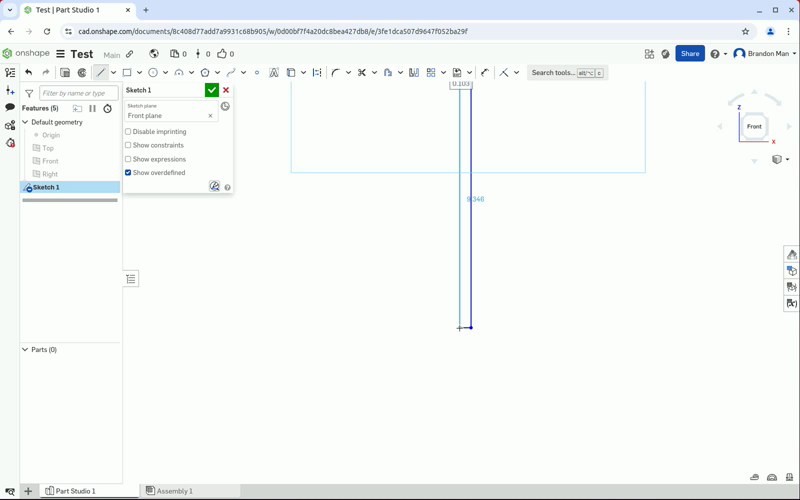
scroll(6)
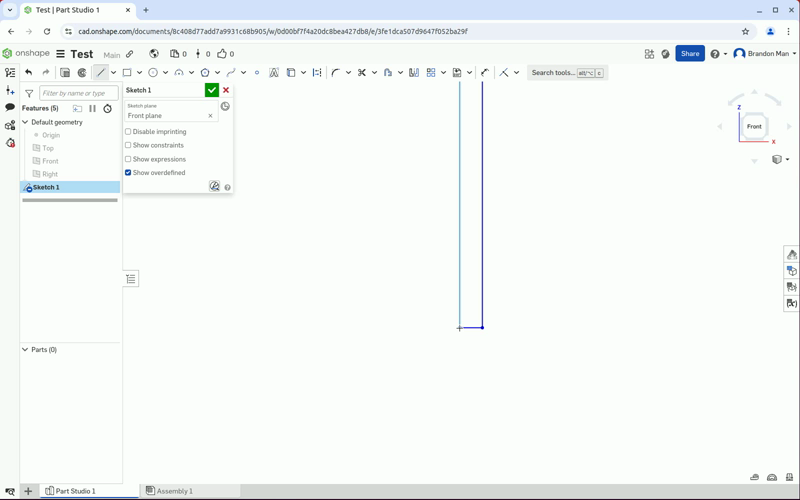
key_up(shift)
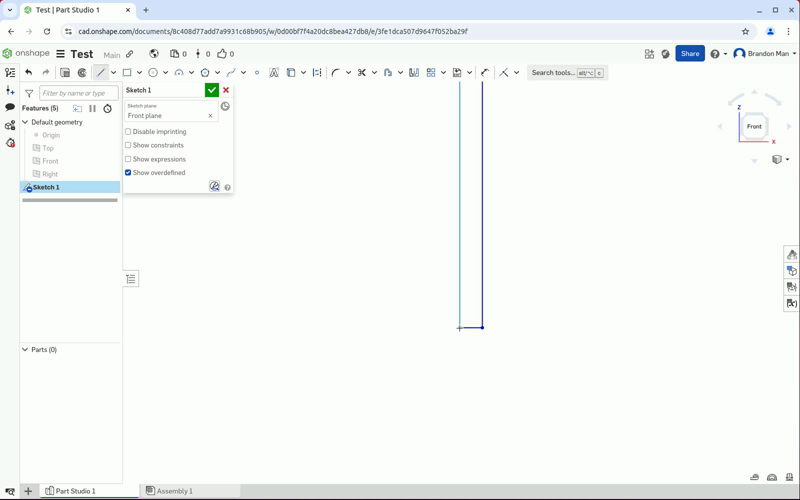
click(459, 327)
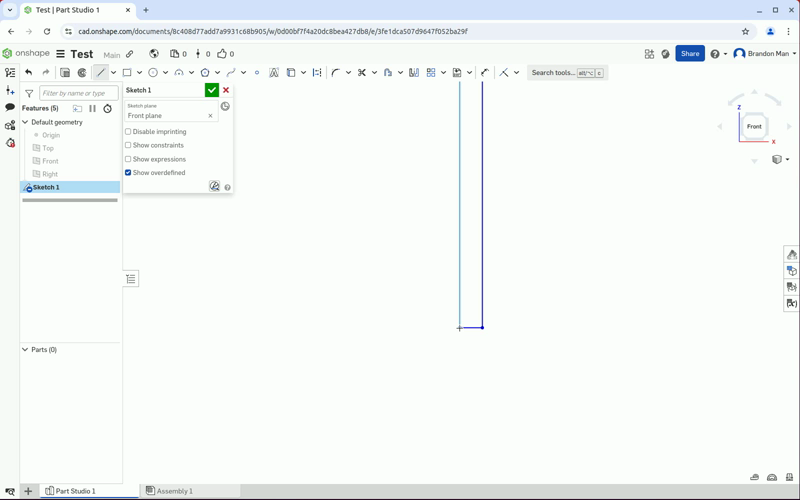
scroll(-6)
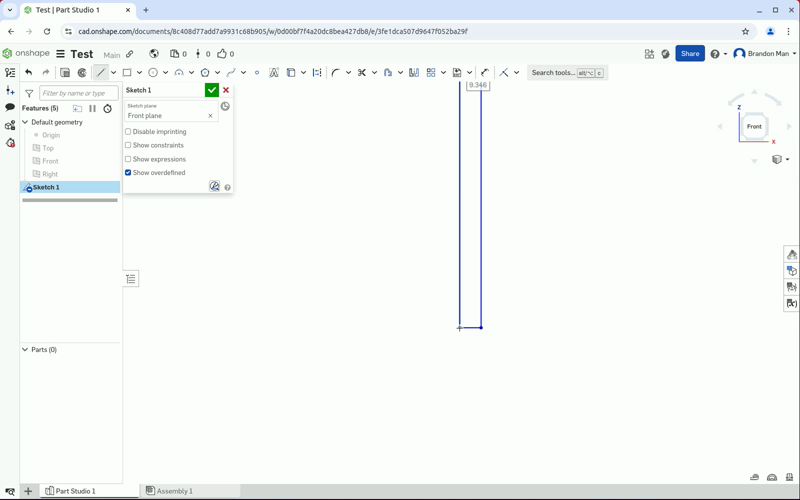
scroll(-6)
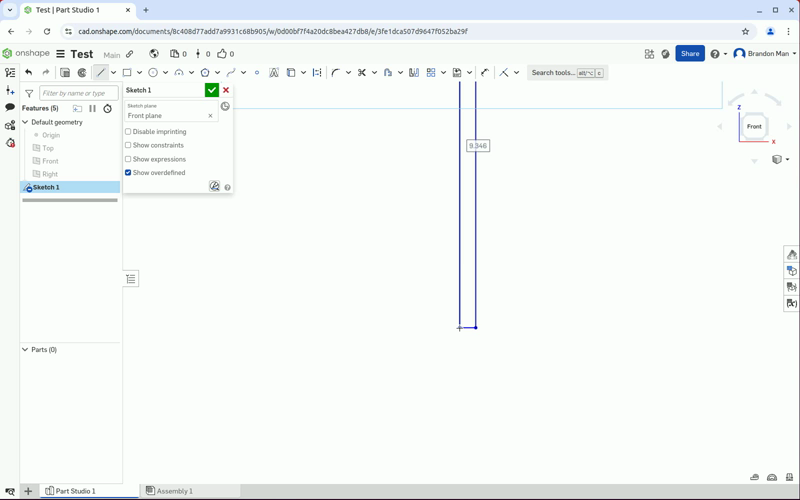
scroll(-6)
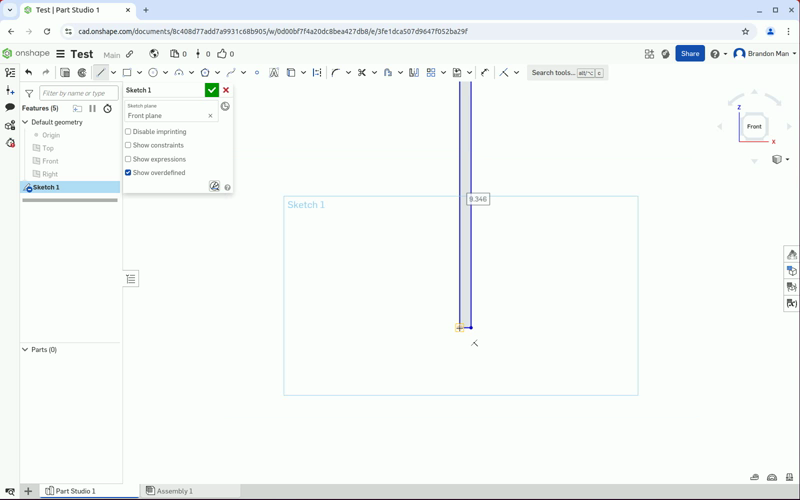
scroll(-6)
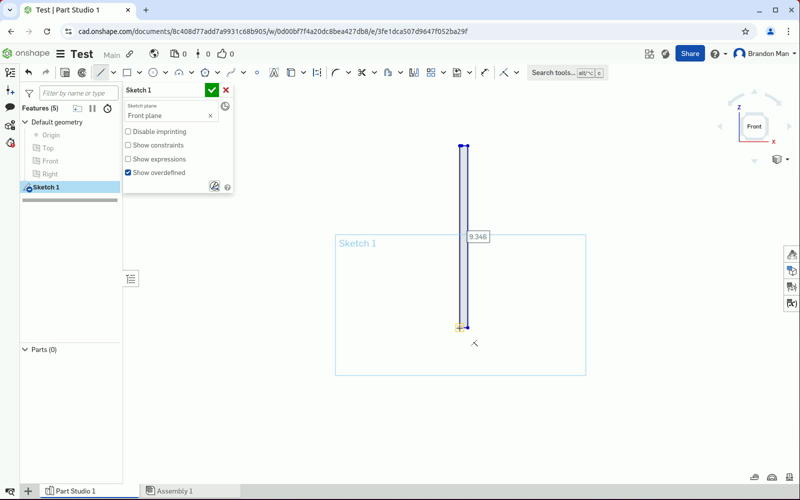
scroll(-6)
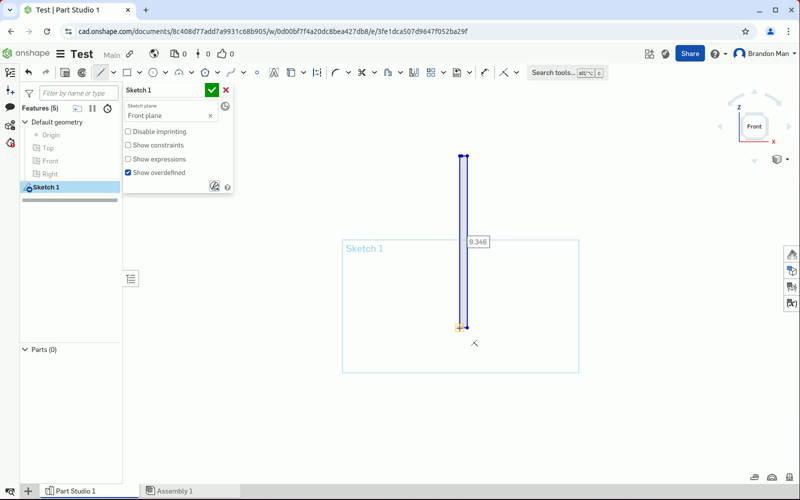
scroll(-6)
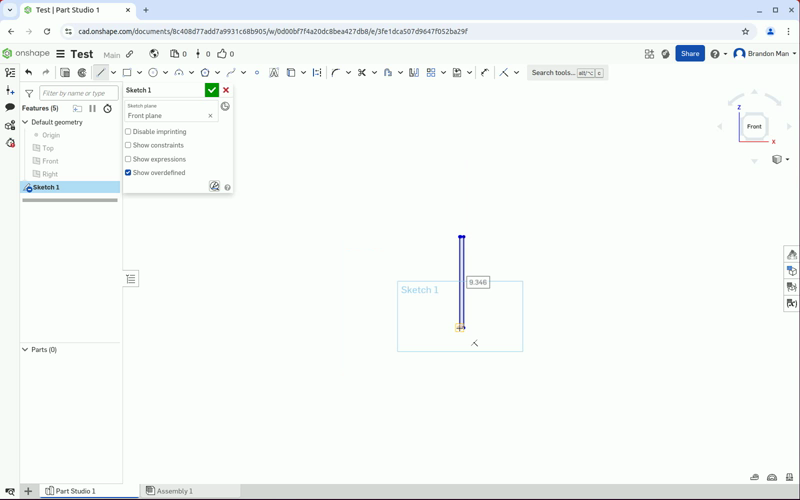
scroll(-6)
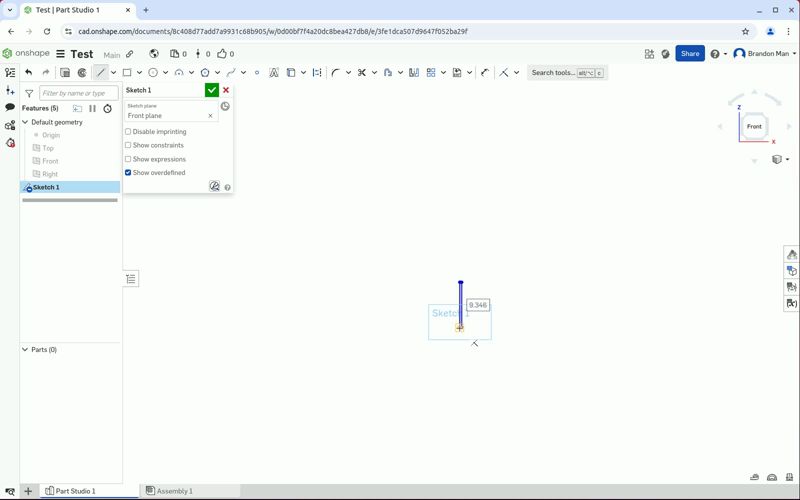
key(esc)
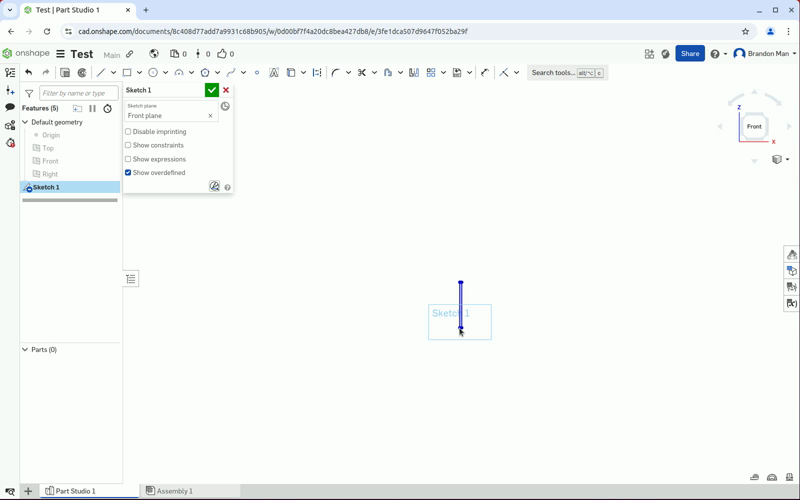
mouse_move(460, 308)
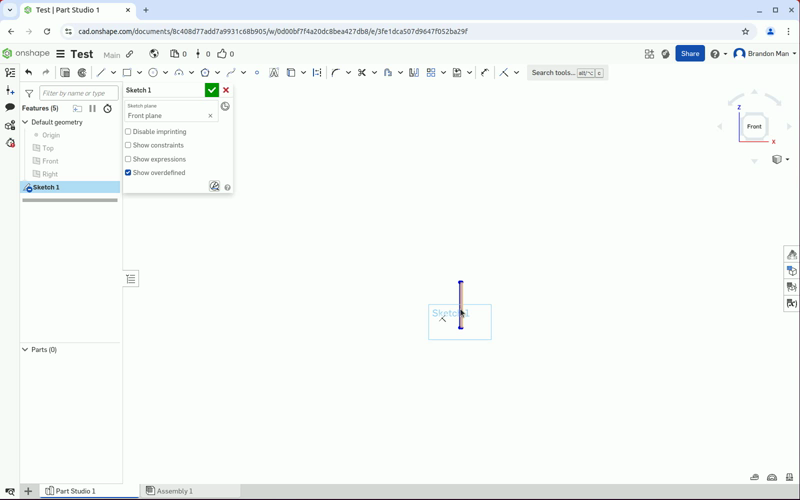
scroll(6)
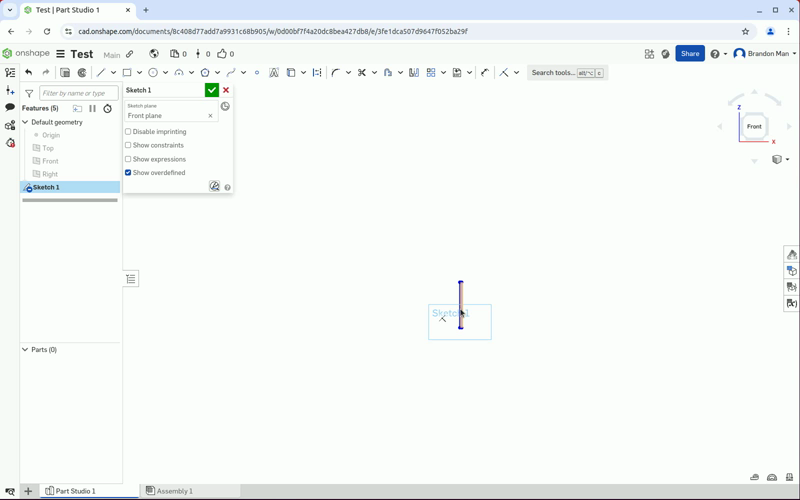
scroll(6)
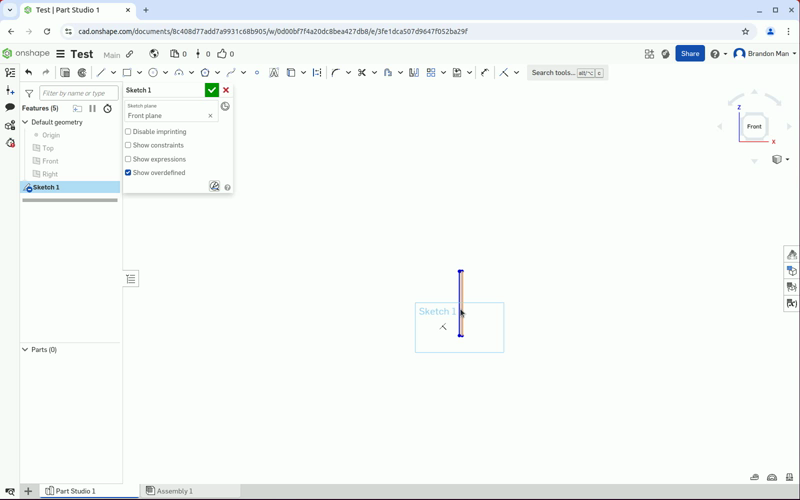
scroll(6)
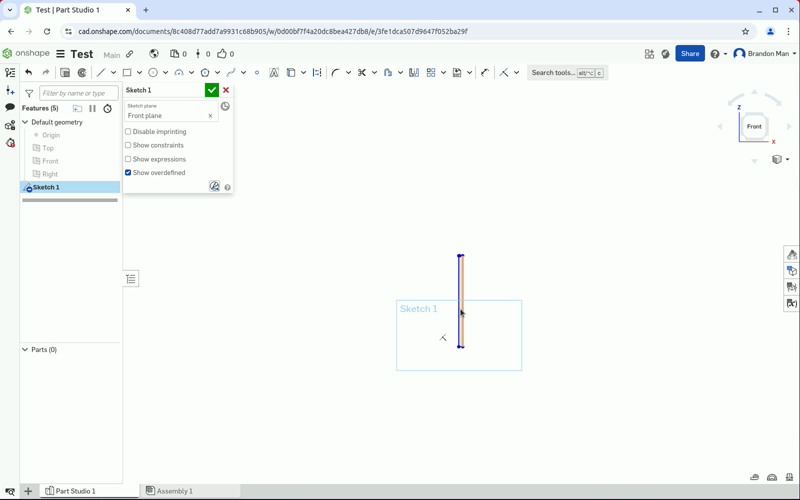
scroll(6)
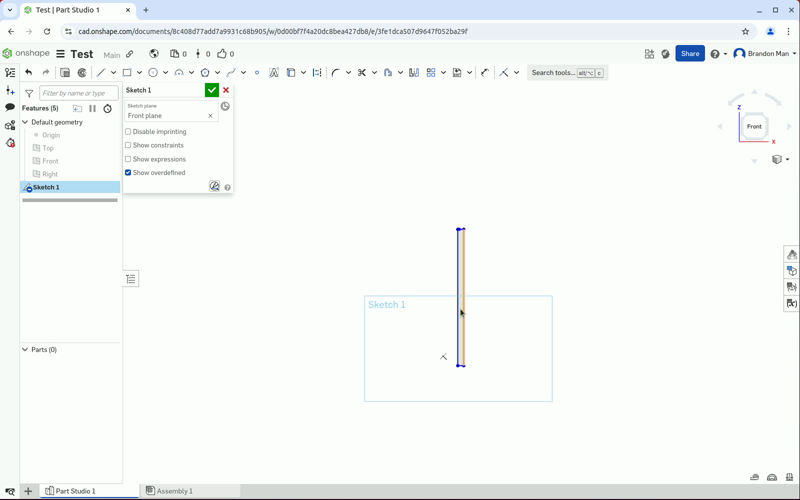
scroll(6)
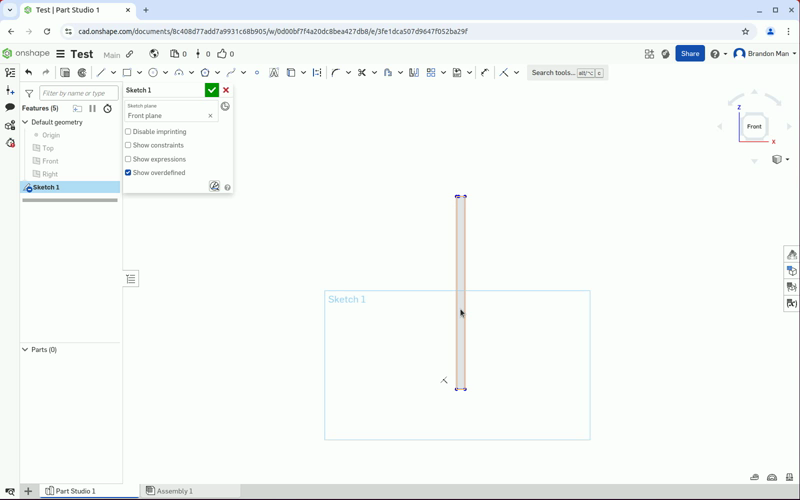
scroll(6)
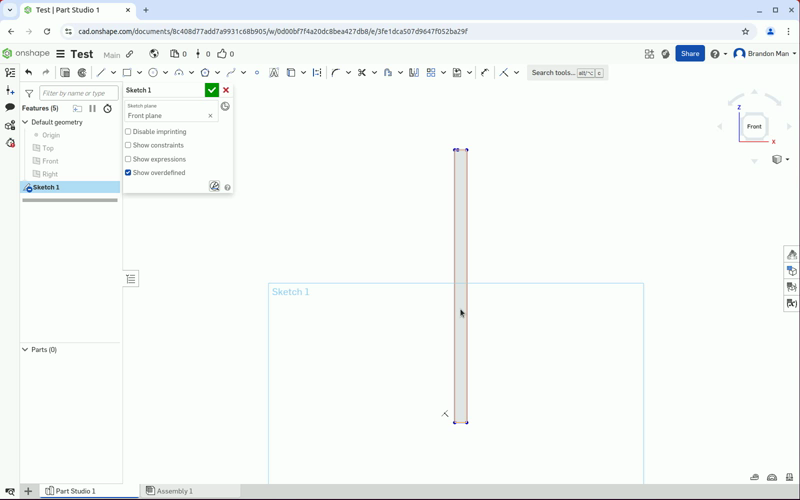
scroll(6)
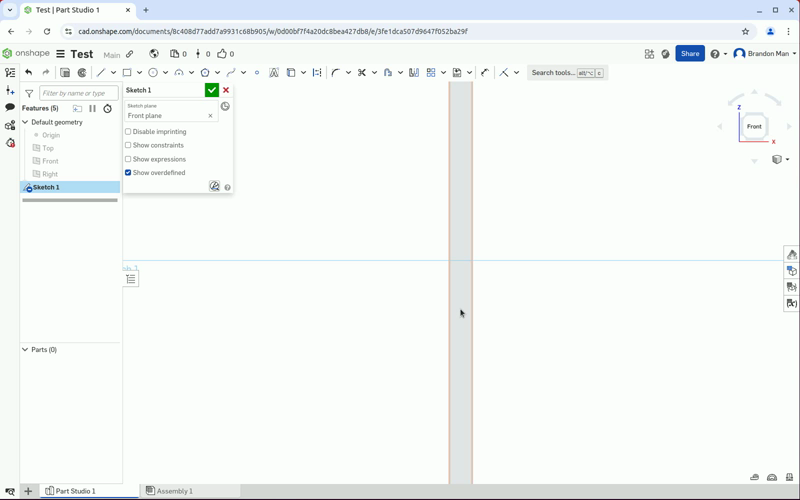
click(460, 308)
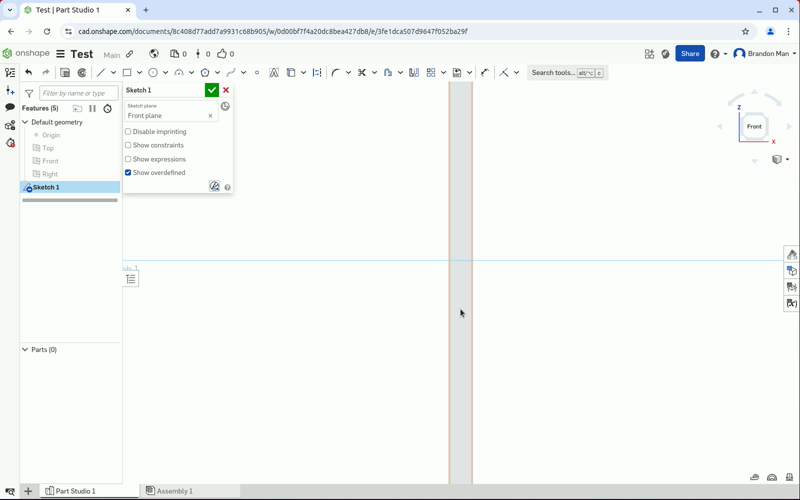
scroll(-6)
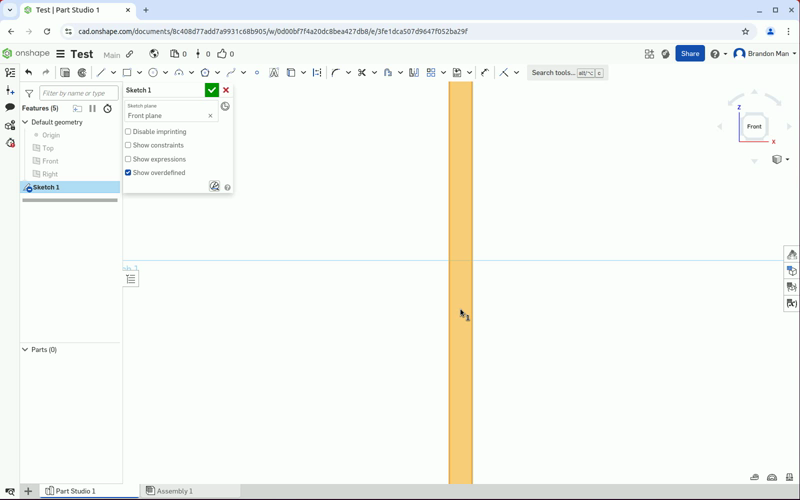
scroll(-6)
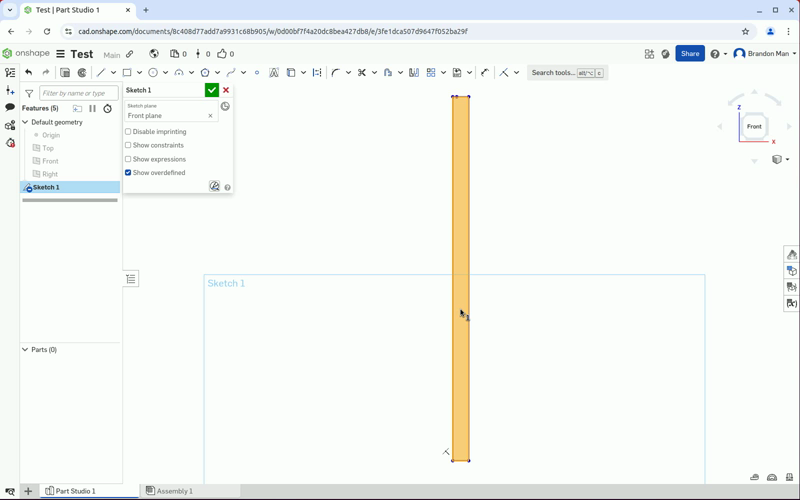
scroll(-6)
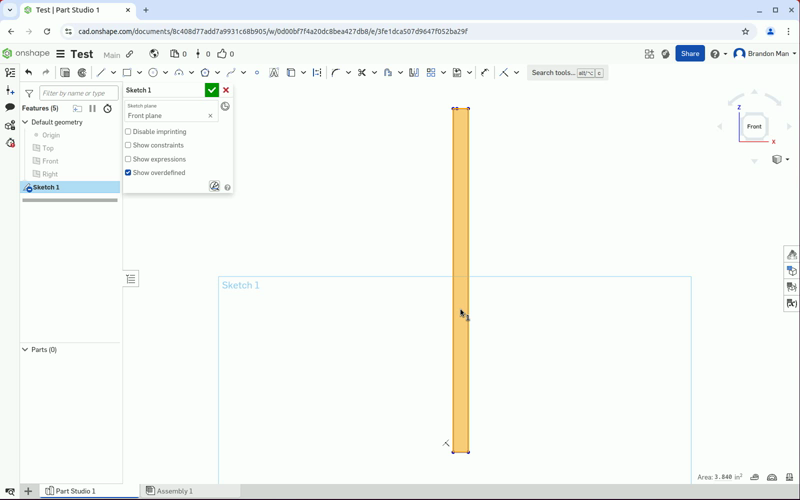
scroll(-6)
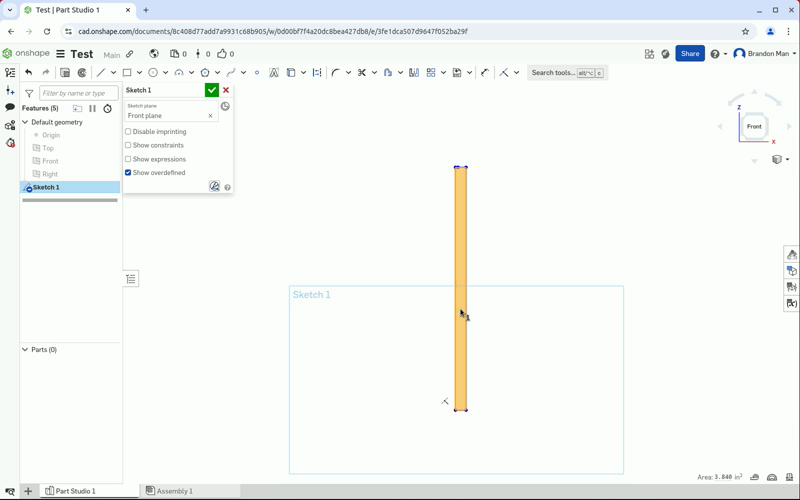
scroll(-6)
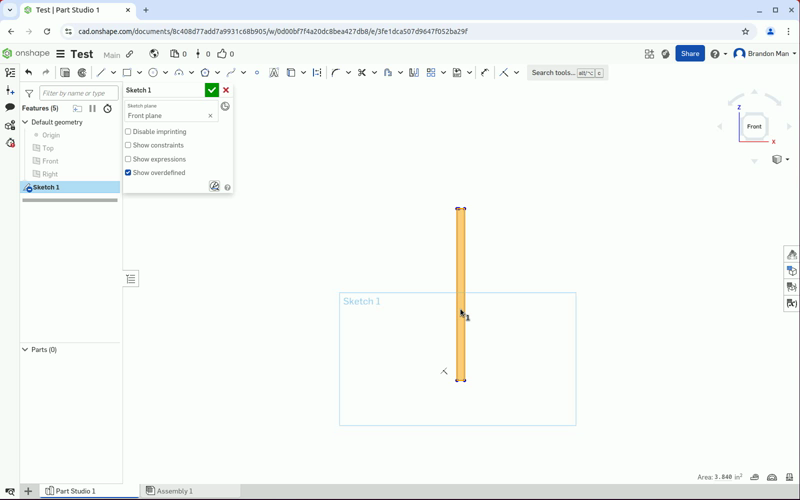
scroll(-6)
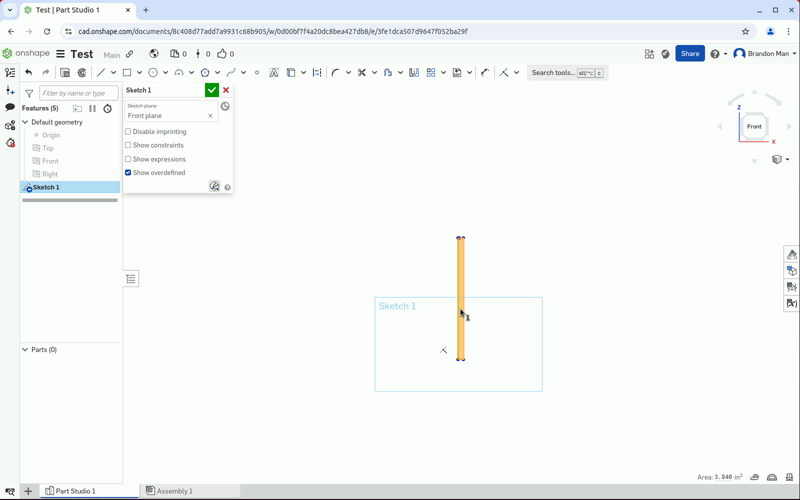
scroll(-6)
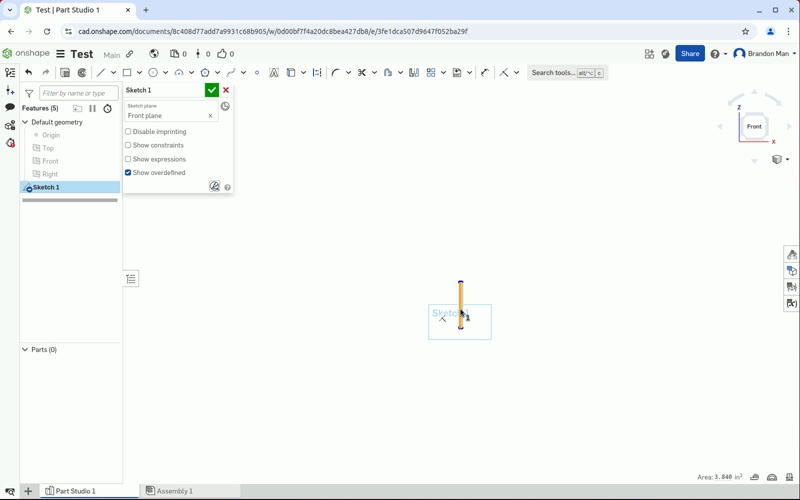
mouse_move(73, 352)
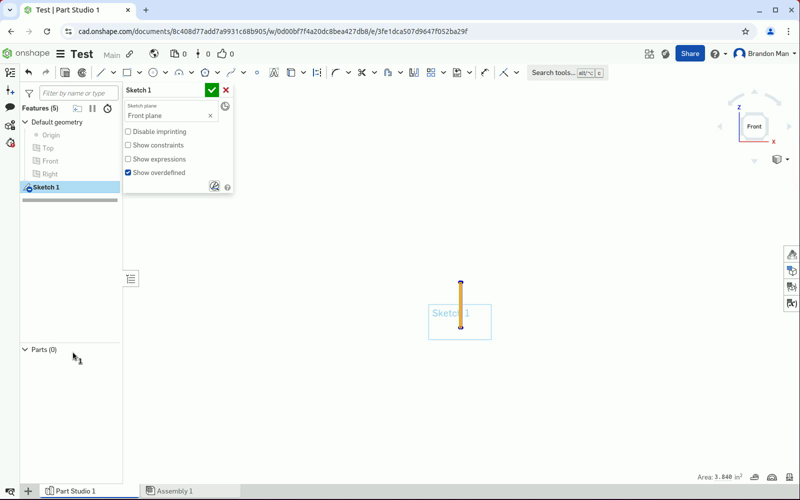
key(shift+y)
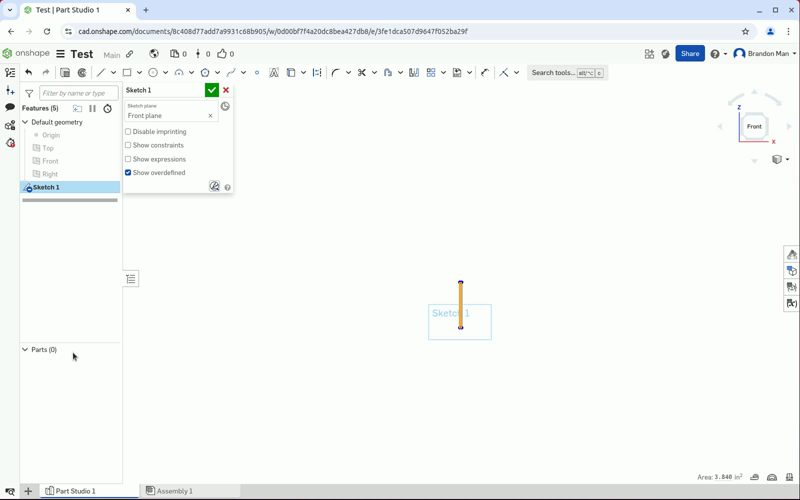
key(shift+e)
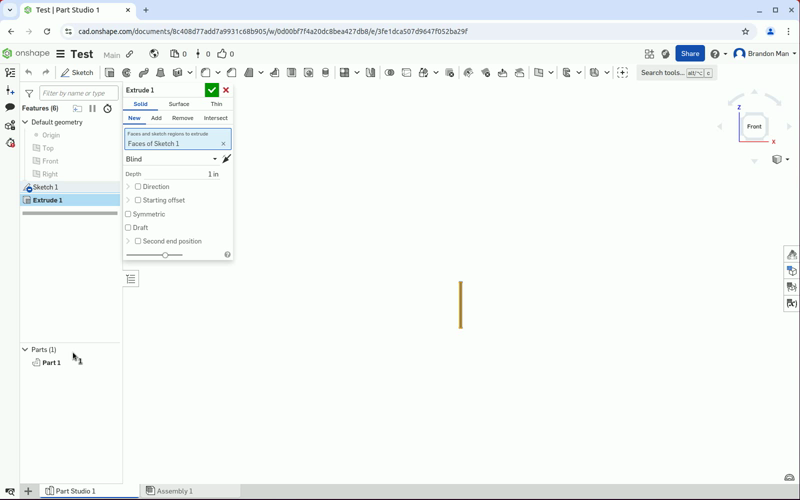
mouse_move(143, 106)
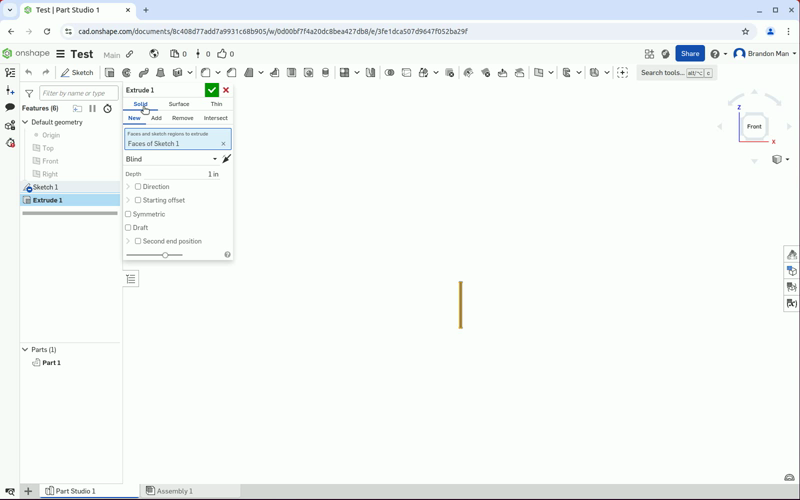
click(143, 106)
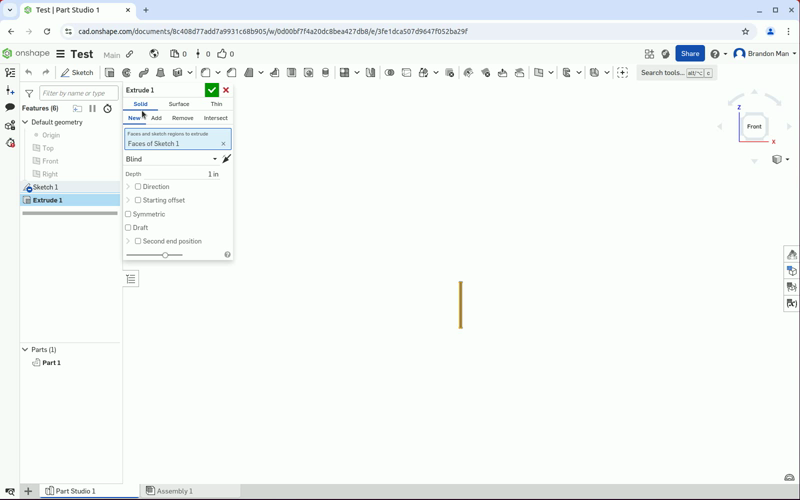
mouse_move(137, 120)
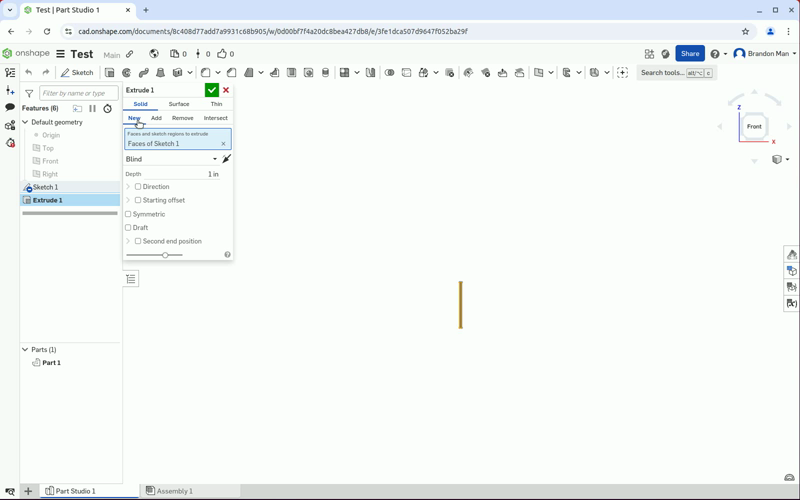
click(137, 120)
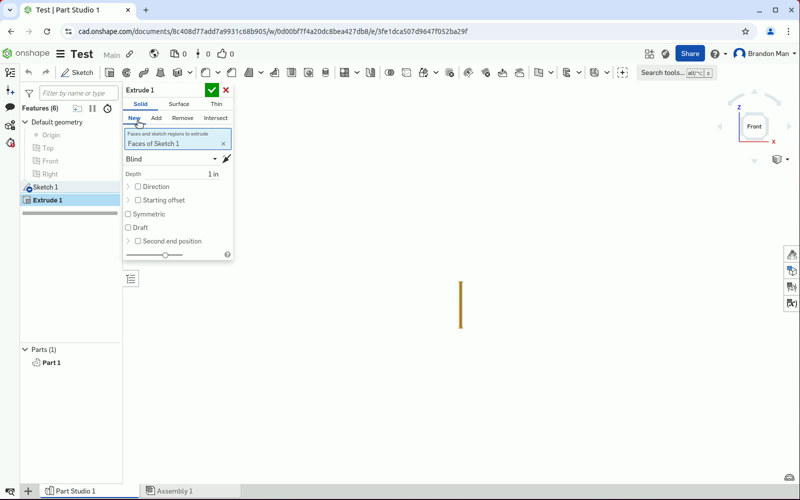
key(tab, 4)
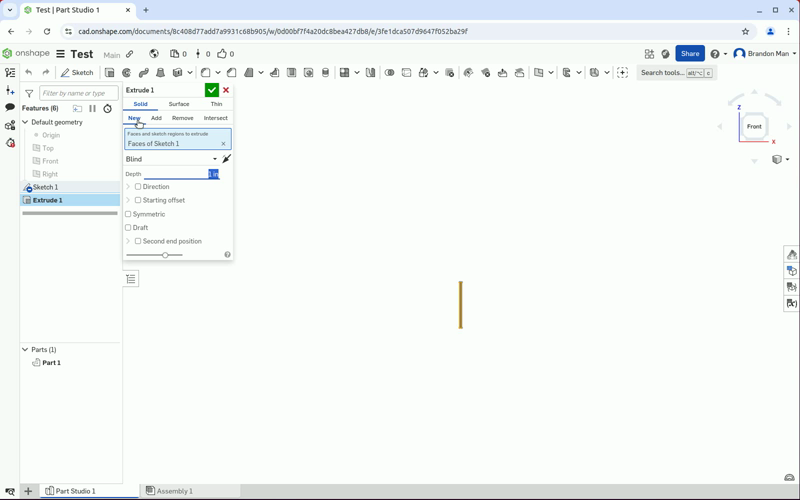
text(23.108)
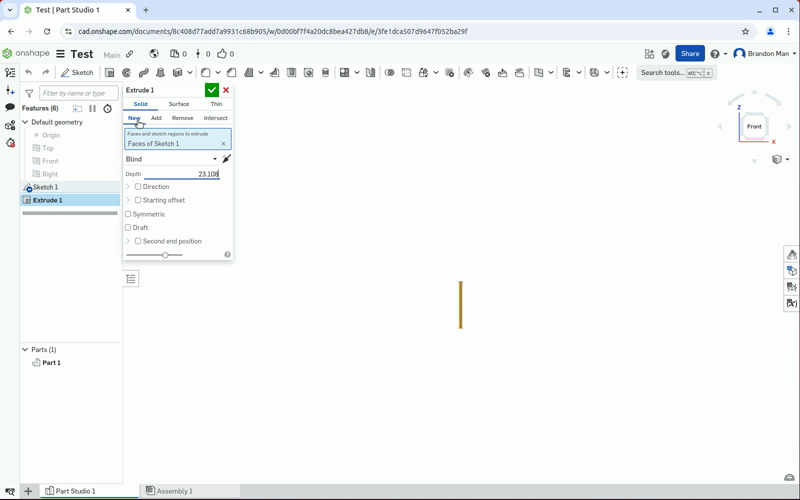
key(enter)
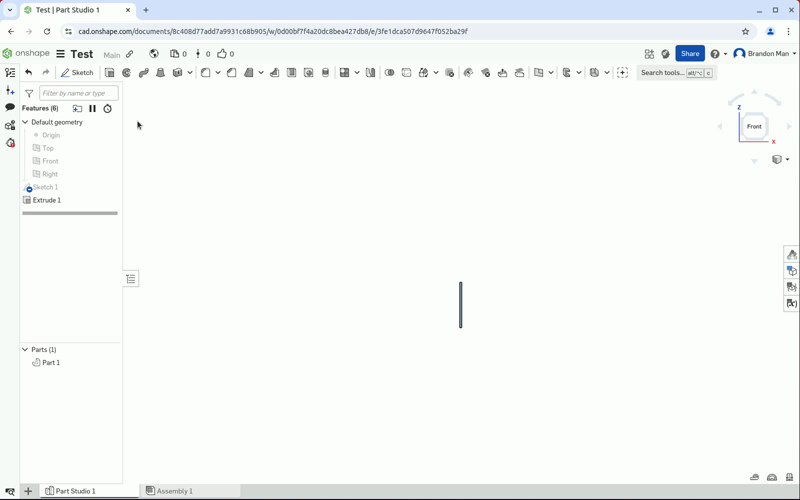
key(shift+h)
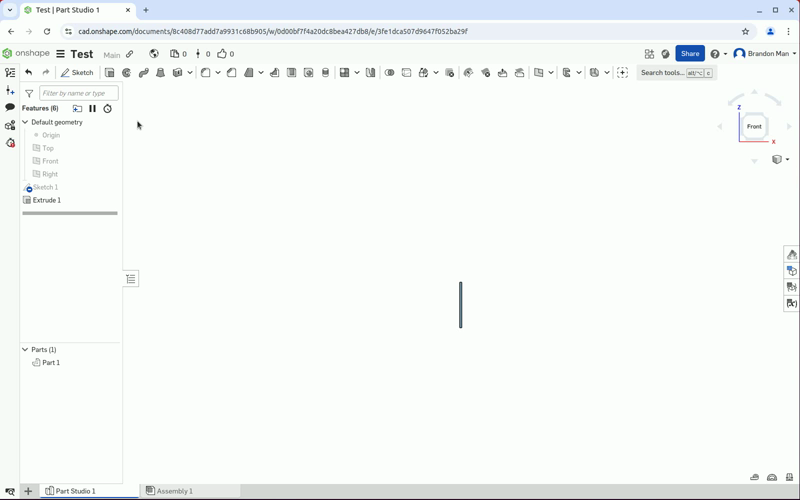
key(shift+h)
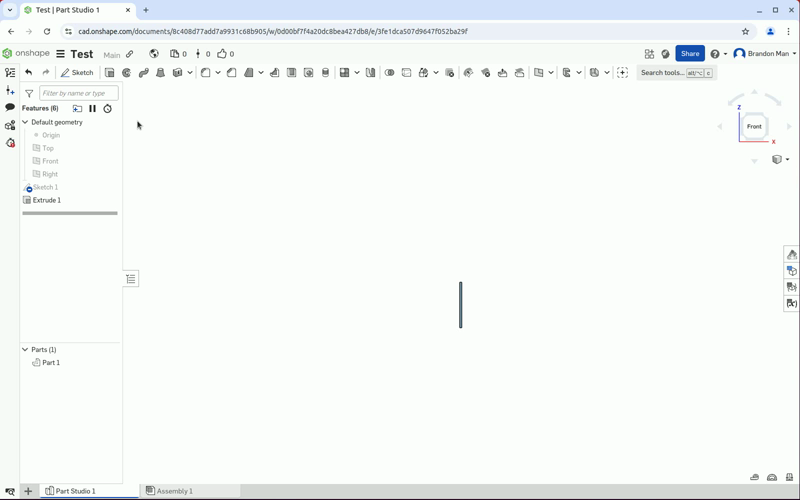
mouse_move(73, 189)
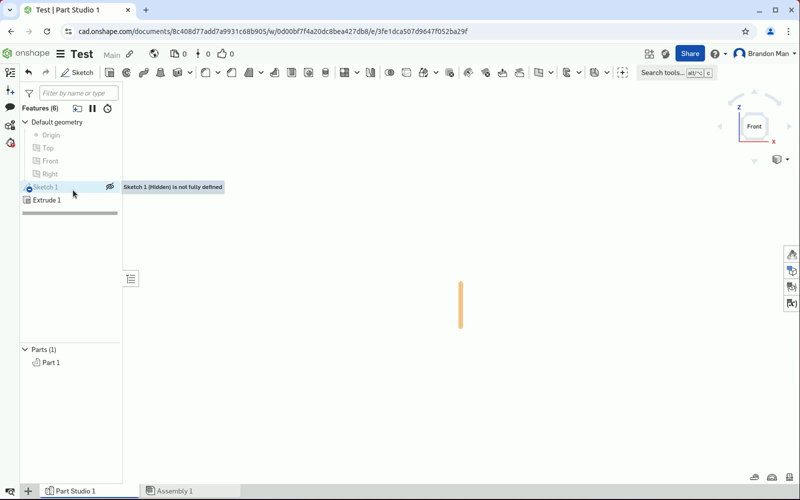
click(73, 189)
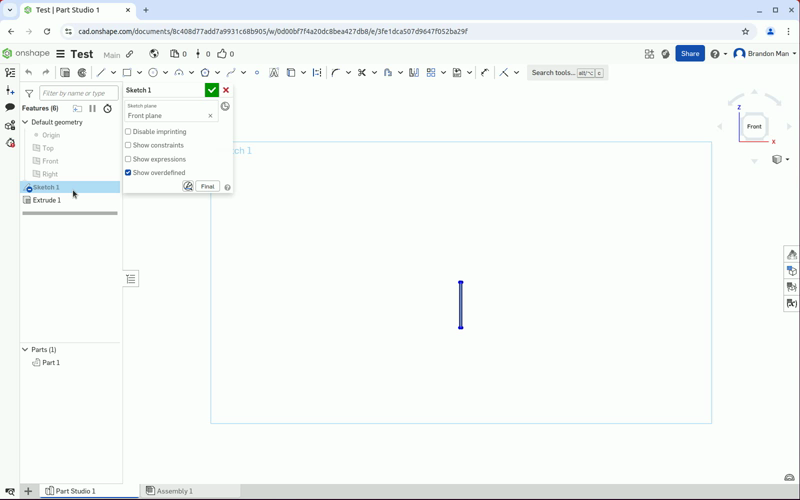
mouse_move(229, 92)
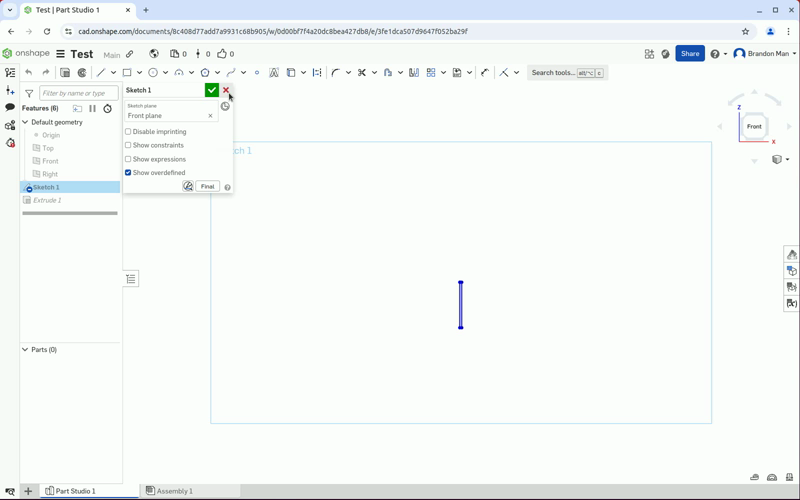
click(229, 92)
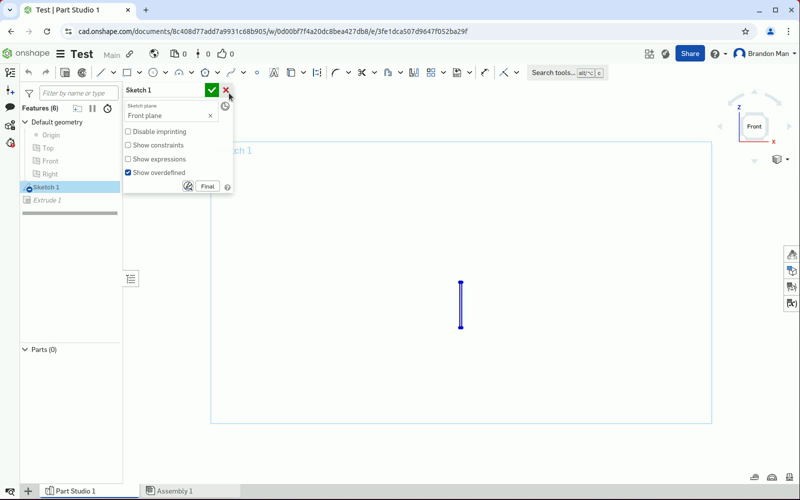
key(shift+s)
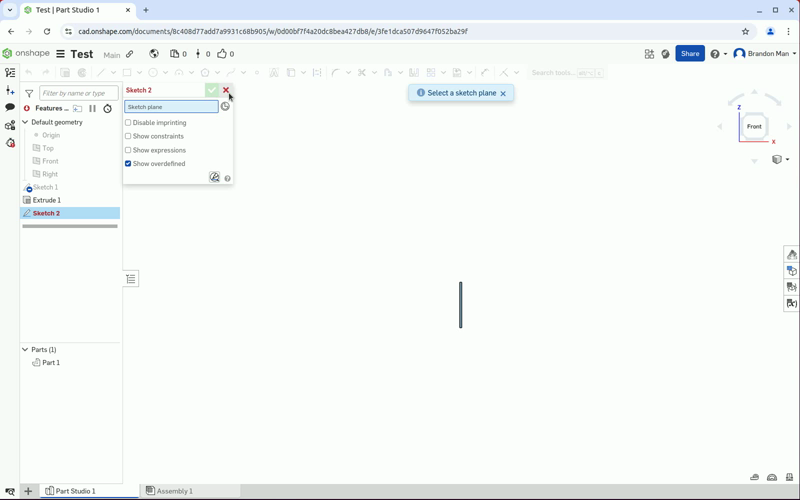
mouse_move(73, 163)
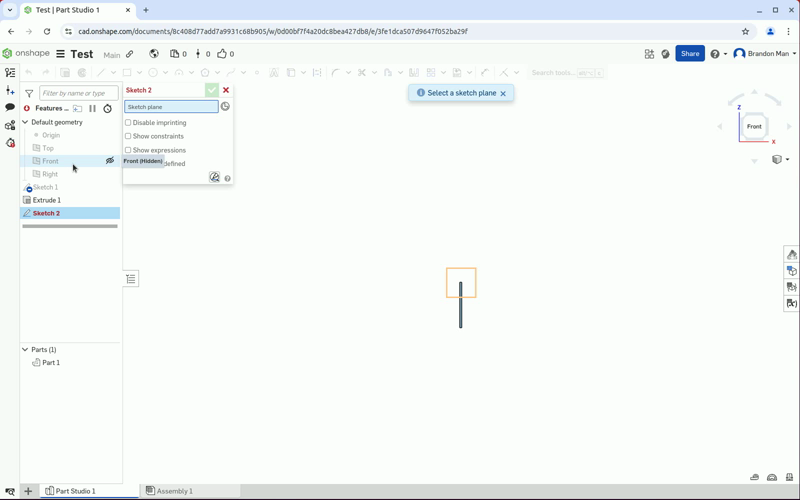
click(73, 163)
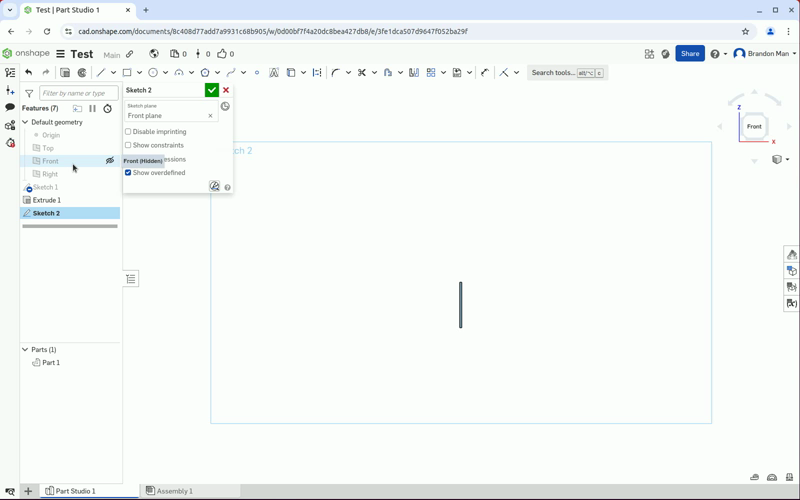
mouse_move(73, 352)
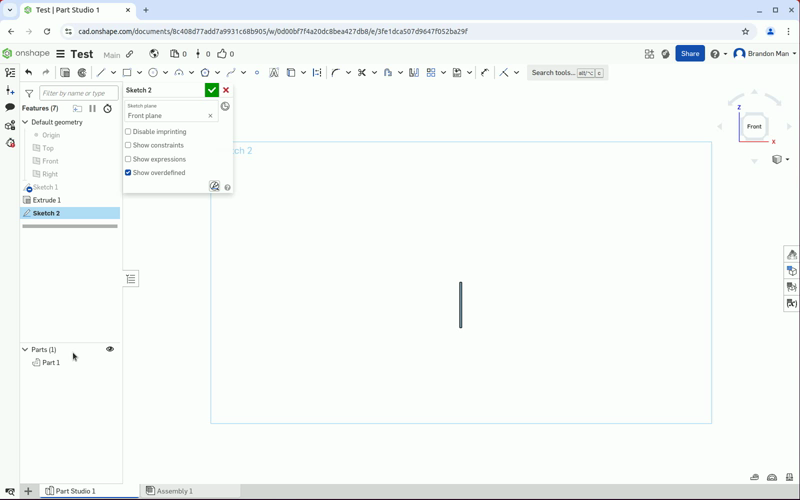
key(y)
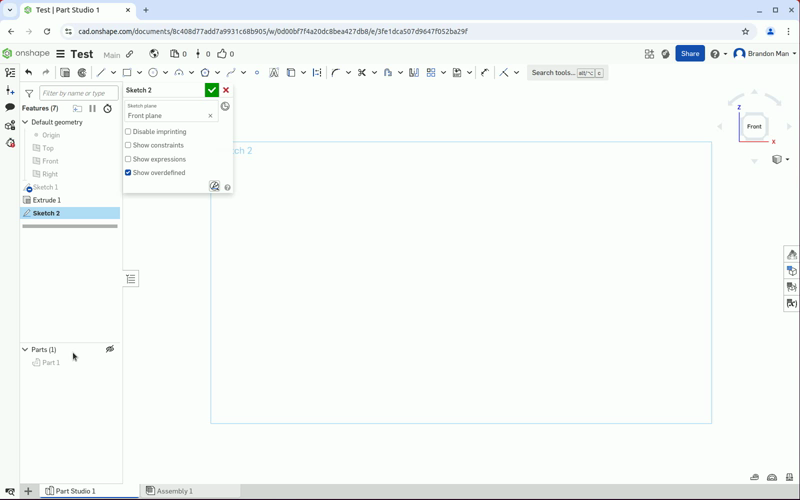
key(l)
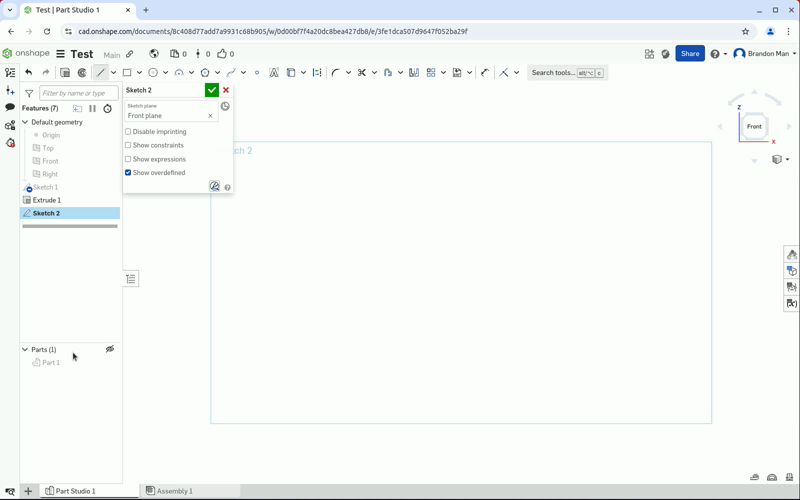
key_down(shift)
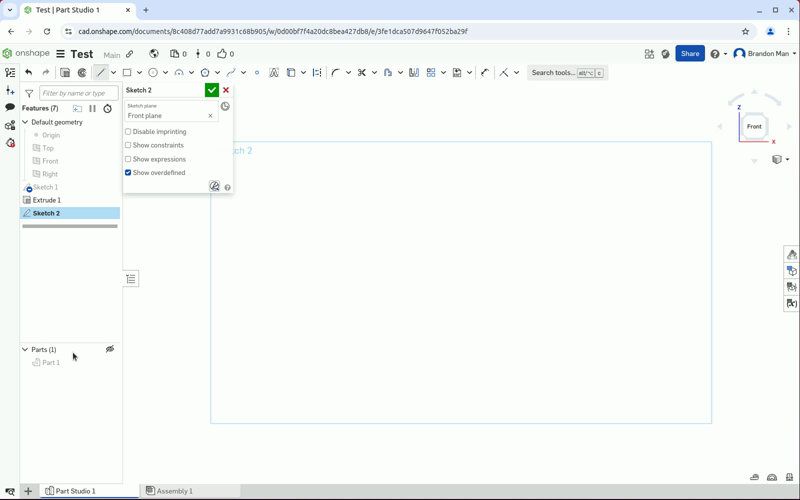
mouse_move(459, 327)
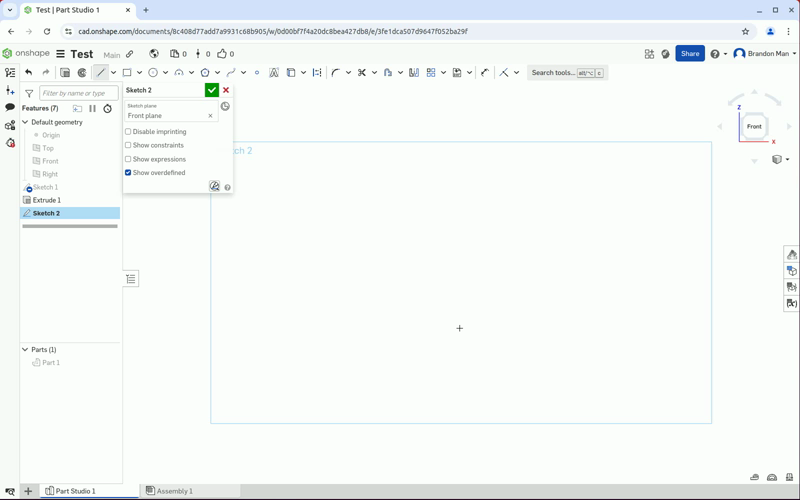
click(459, 327)
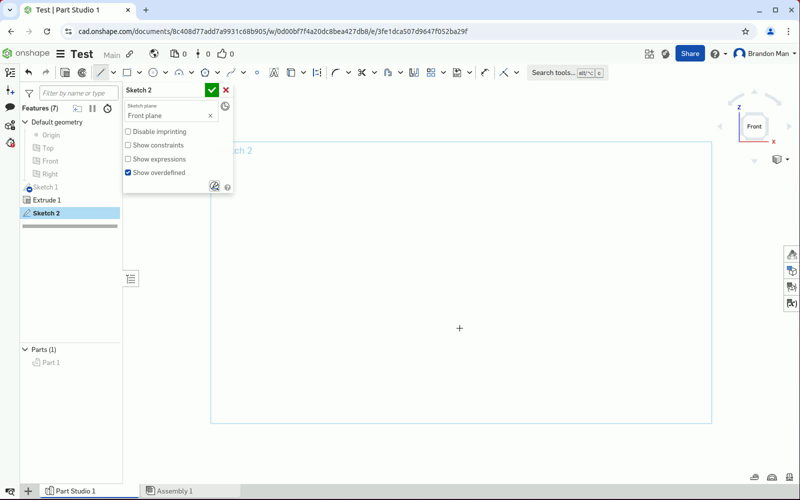
key_up(shift)
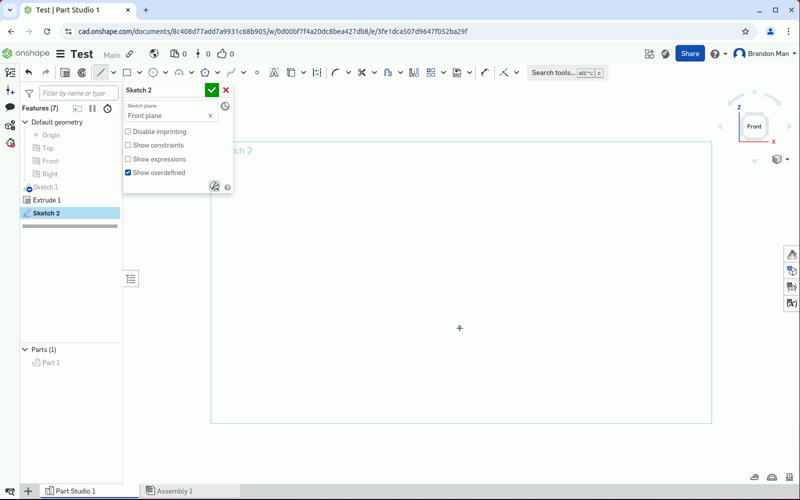
key_down(shift)
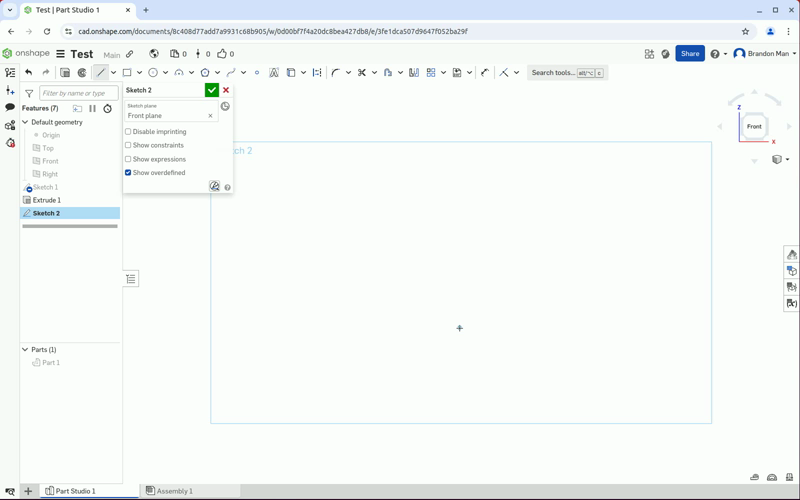
mouse_move(489, 327)
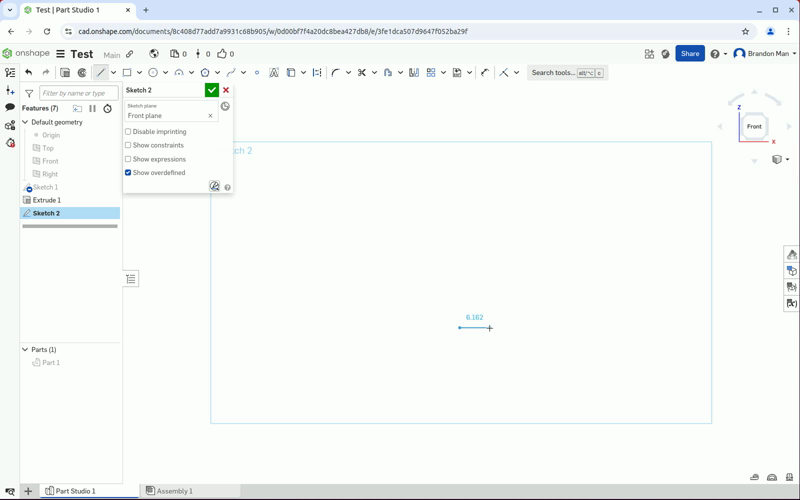
mouse_move(461, 327)
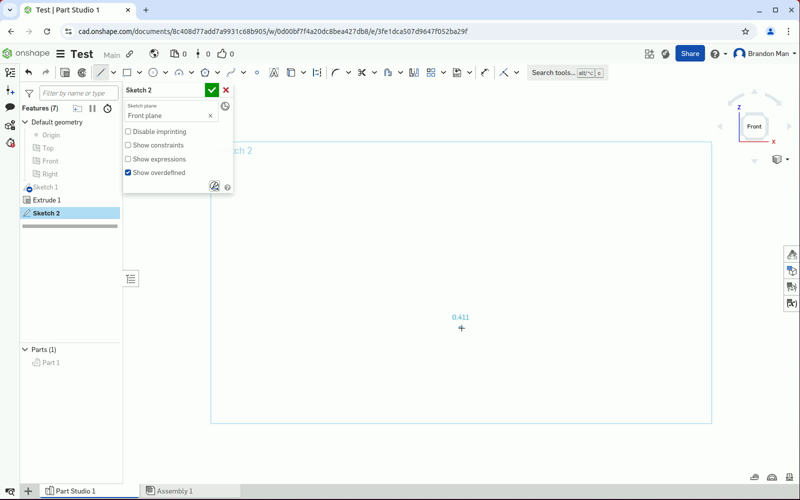
scroll(6)
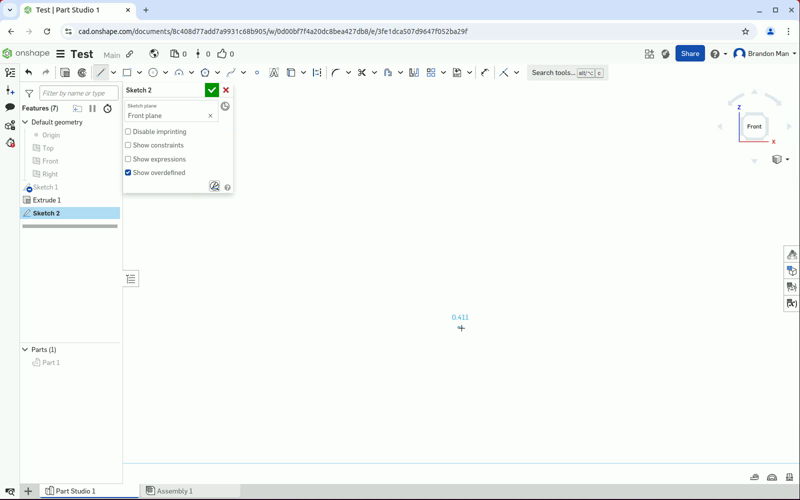
scroll(6)
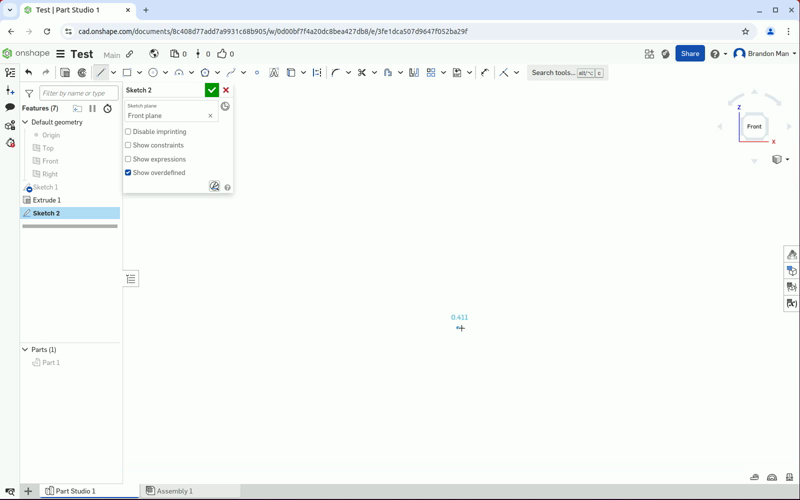
scroll(6)
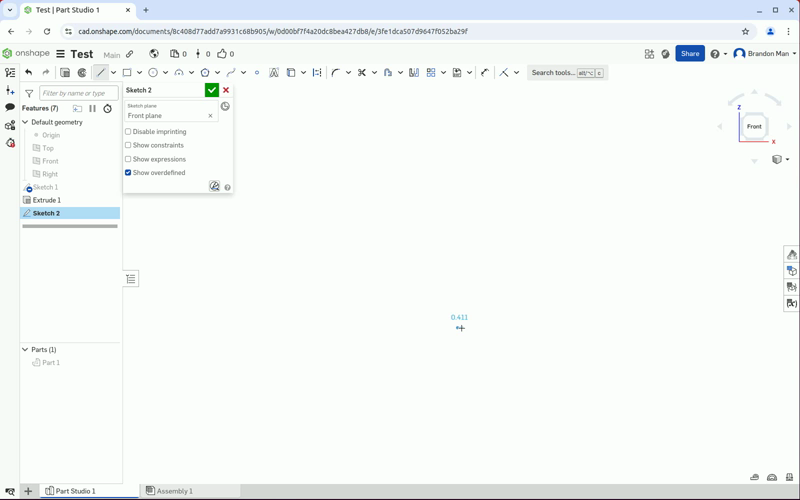
scroll(6)
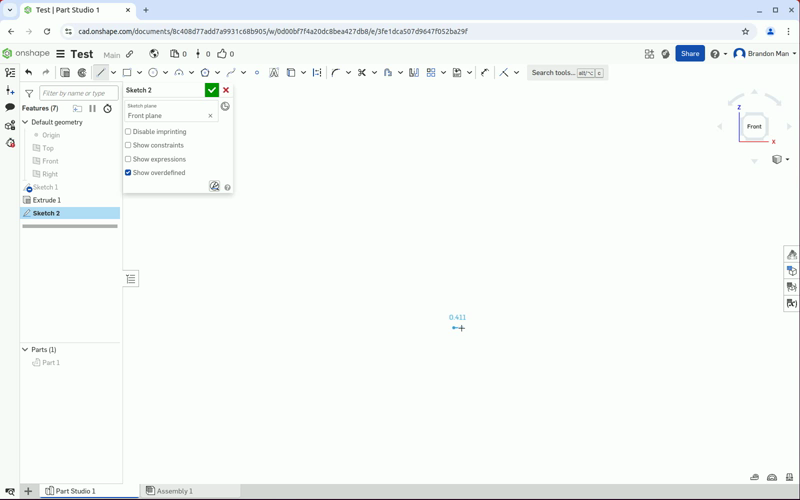
scroll(6)
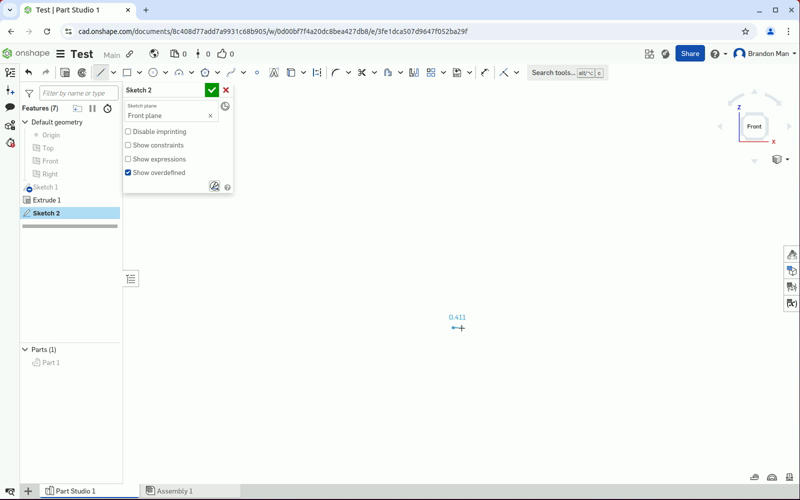
scroll(6)
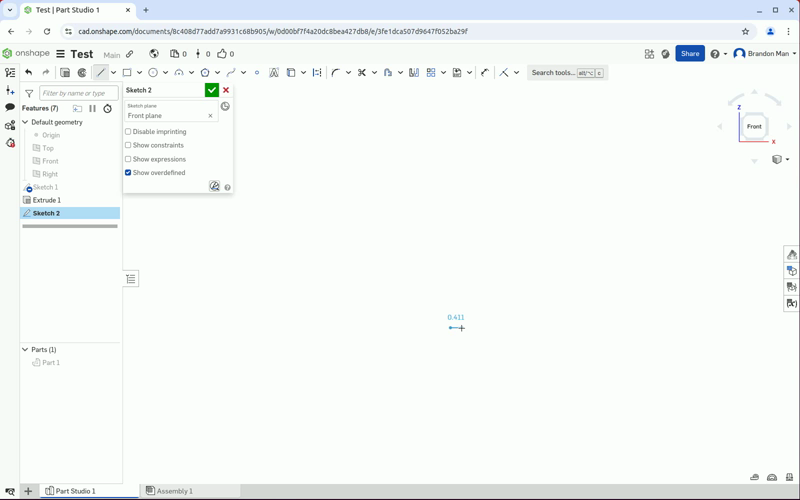
scroll(6)
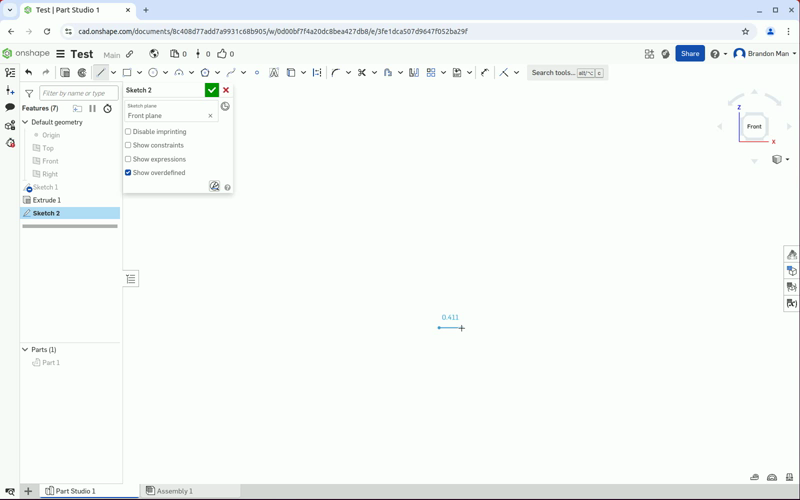
click(461, 327)
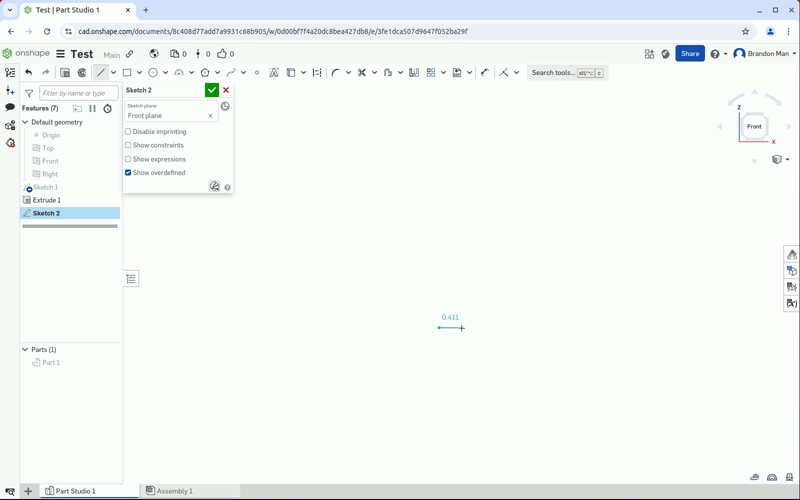
scroll(-6)
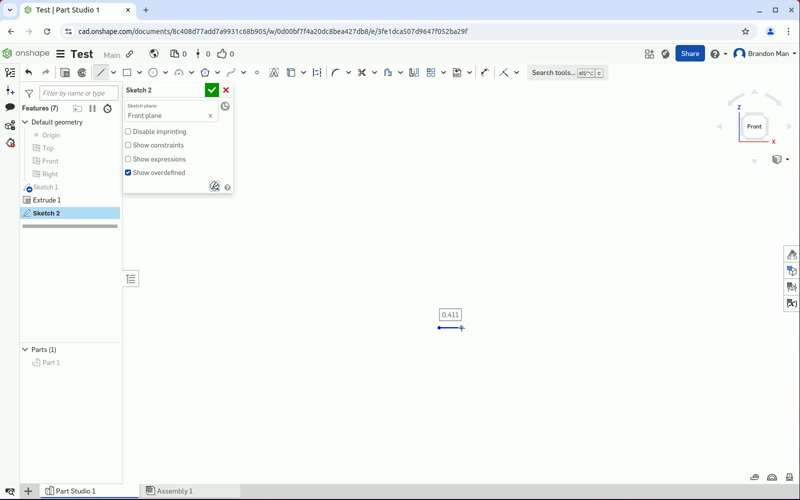
scroll(-6)
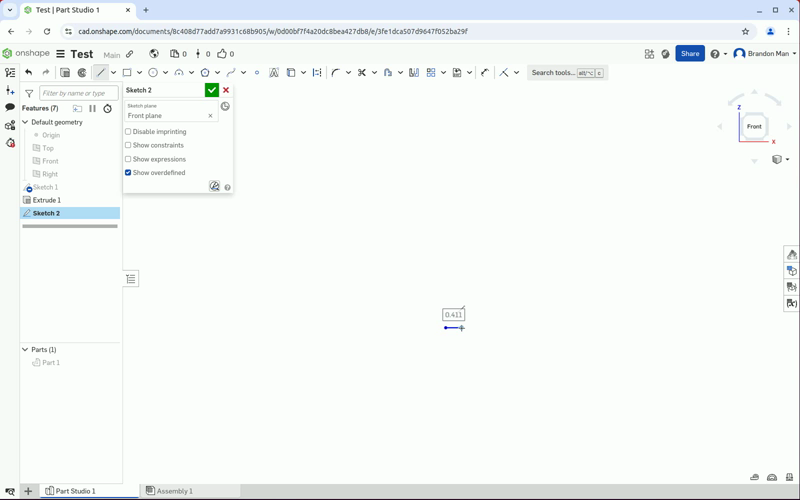
scroll(-6)
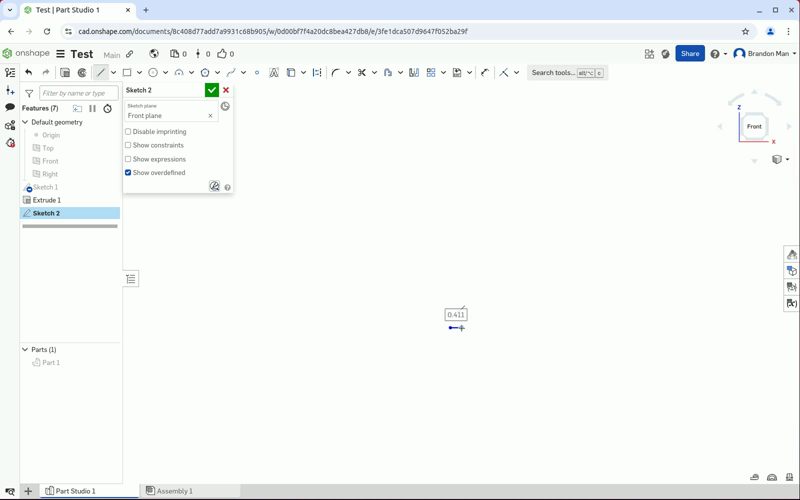
scroll(-6)
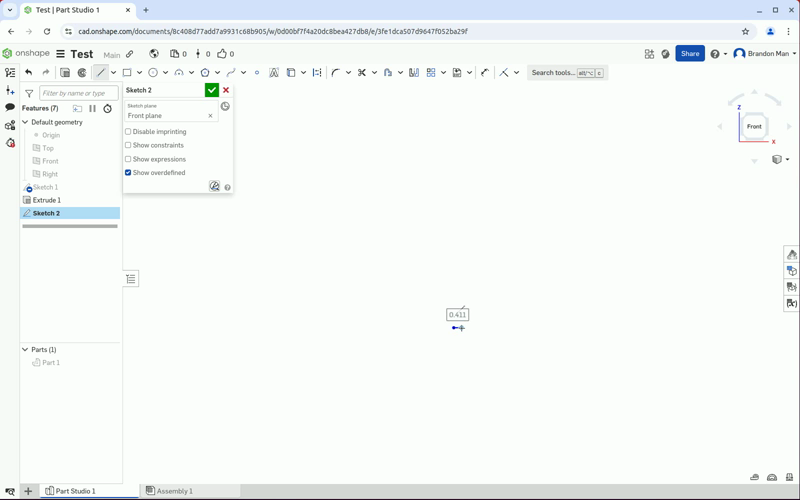
scroll(-6)
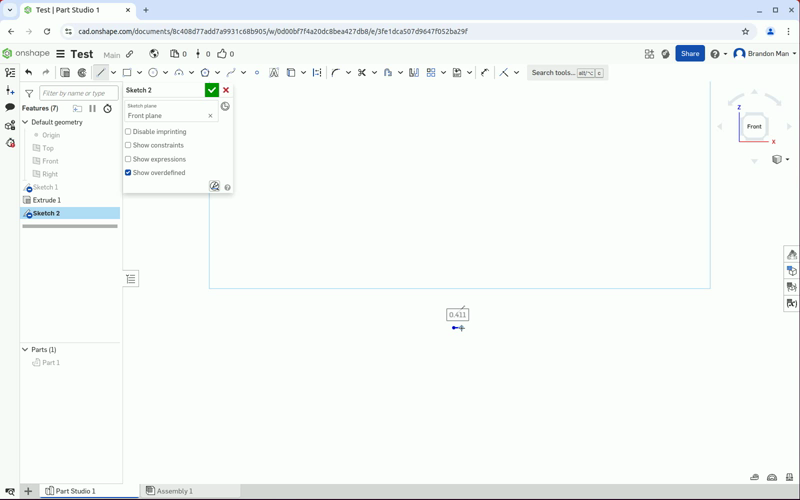
scroll(-6)
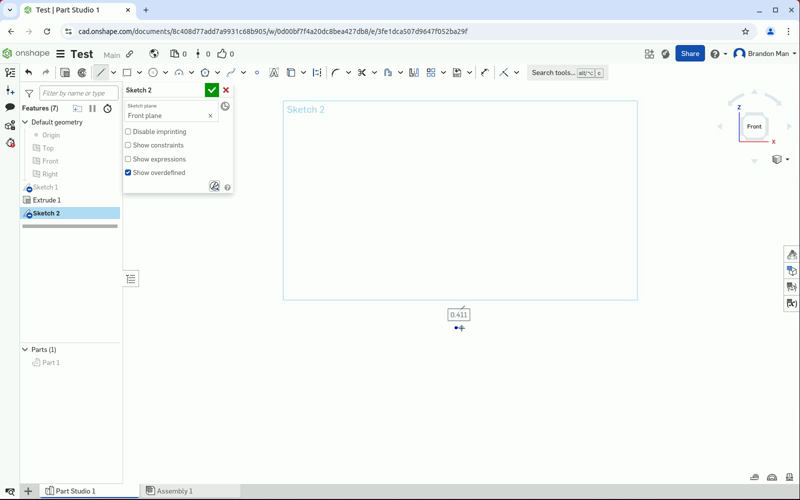
scroll(-6)
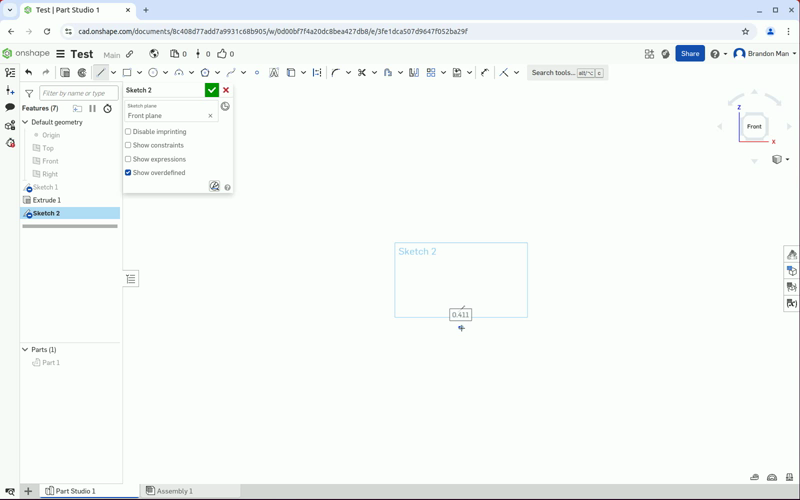
key_up(shift)
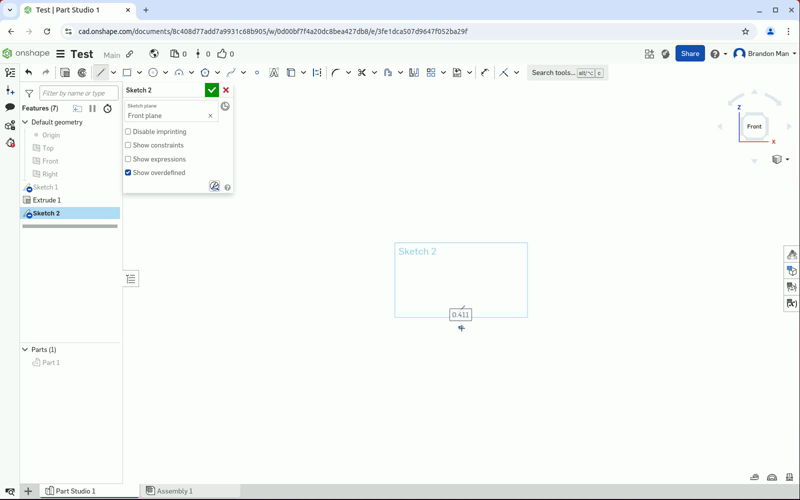
key_down(shift)
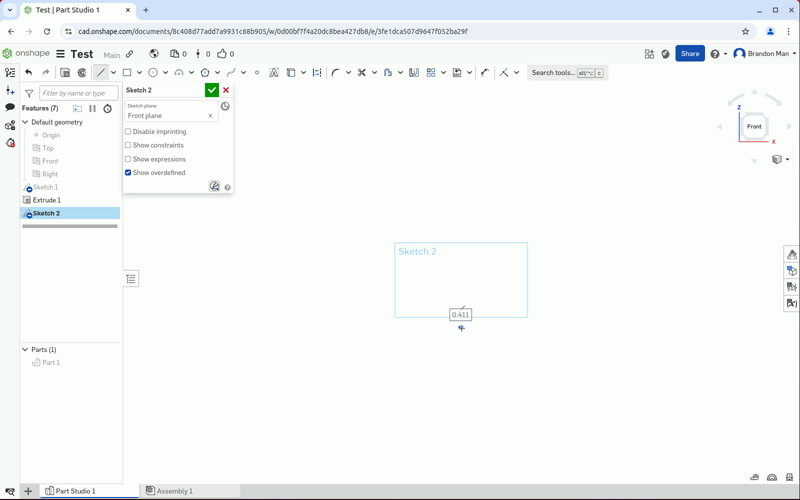
mouse_move(492, 327)
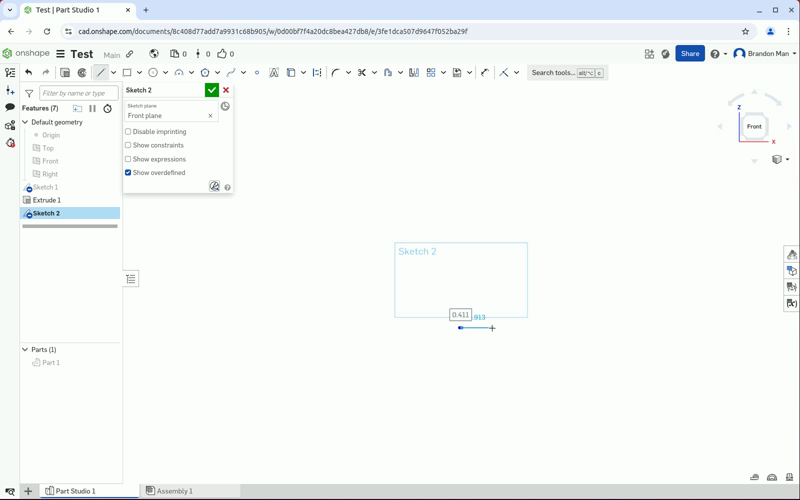
mouse_move(461, 282)
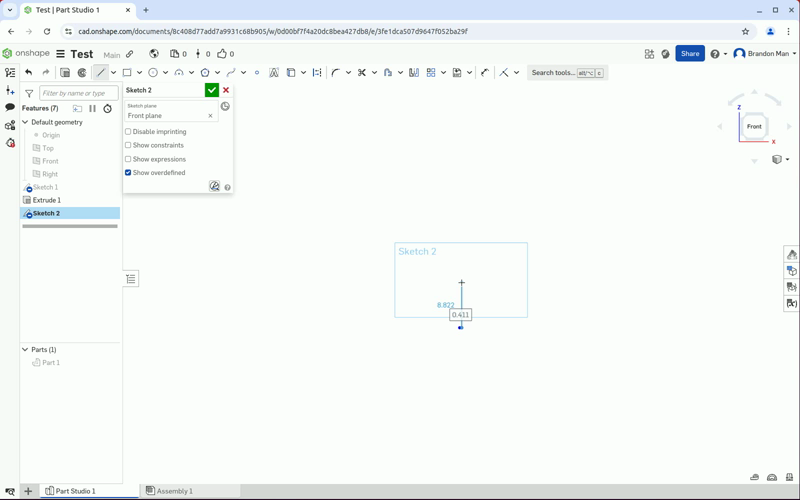
click(461, 282)
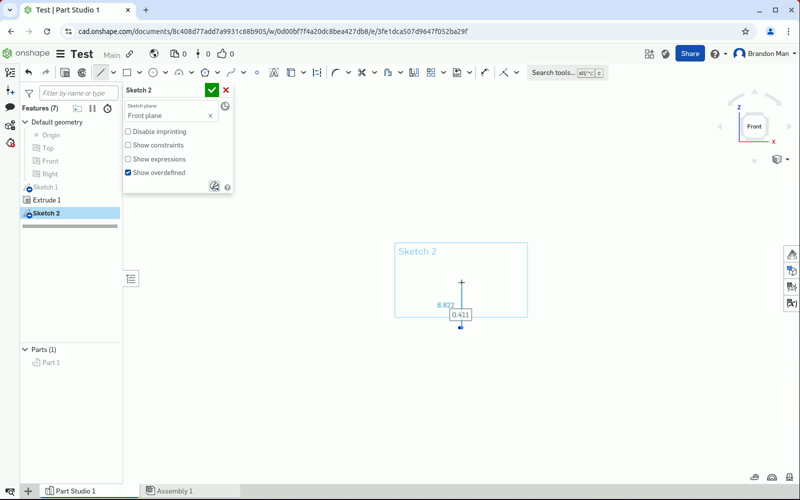
key_up(shift)
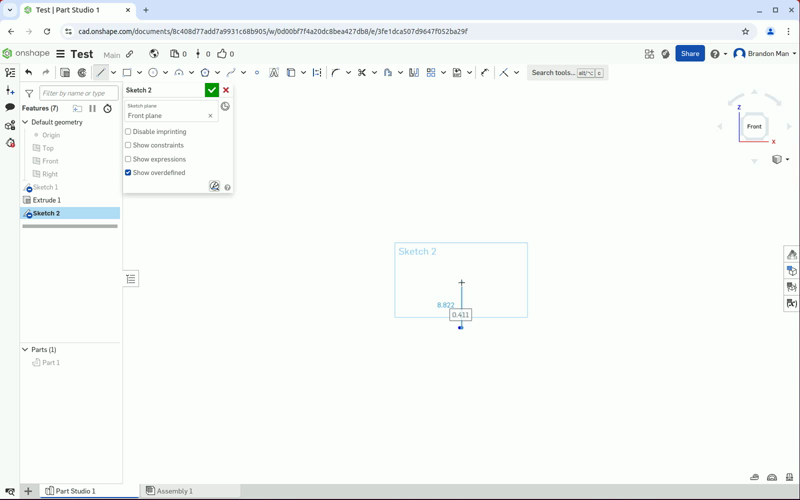
key_down(shift)
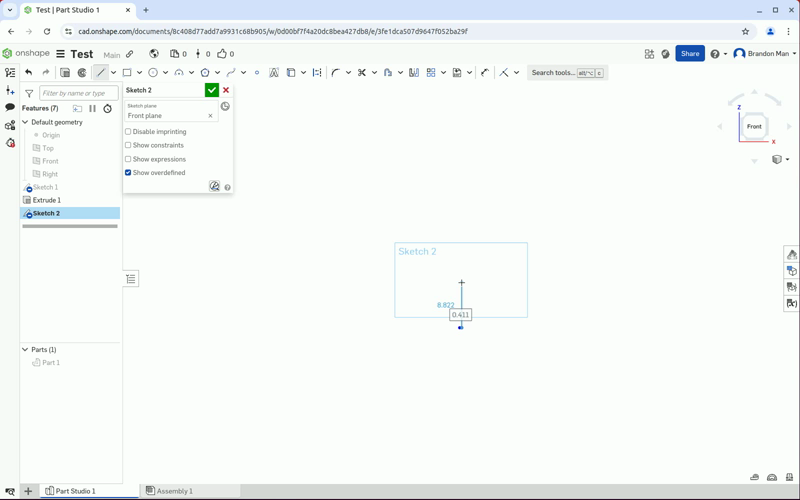
mouse_move(492, 282)
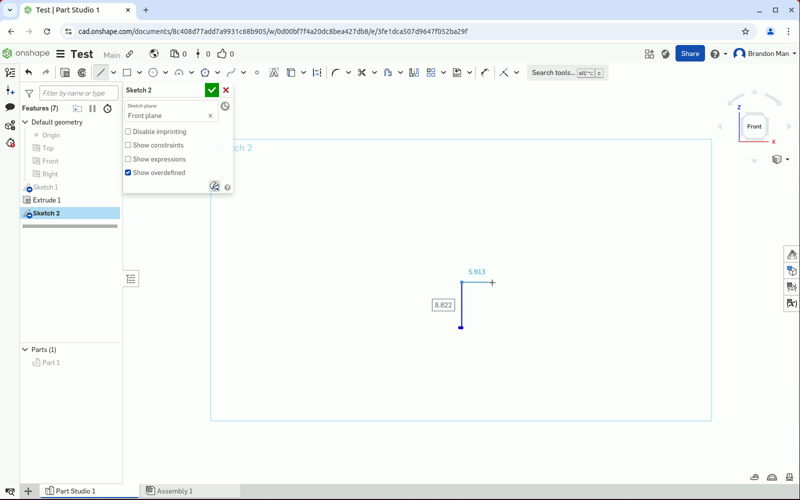
mouse_move(460, 282)
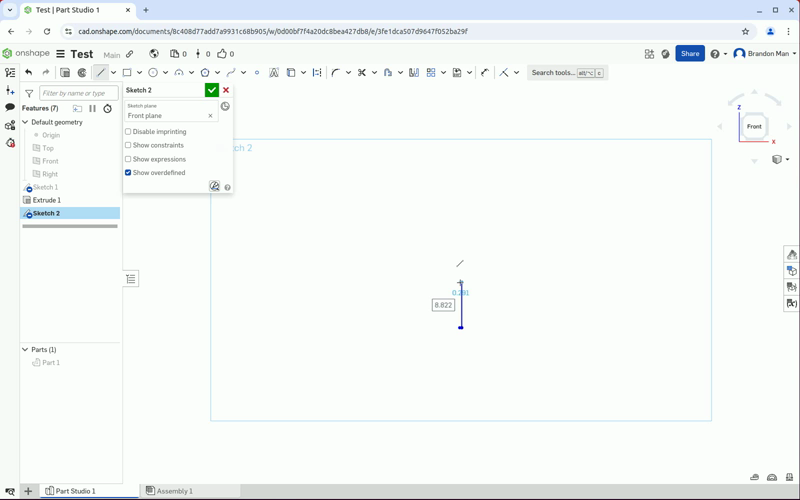
scroll(6)
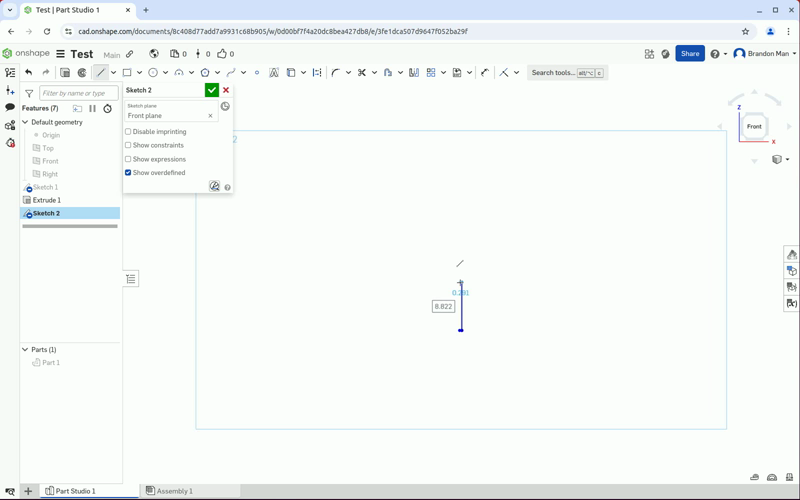
scroll(6)
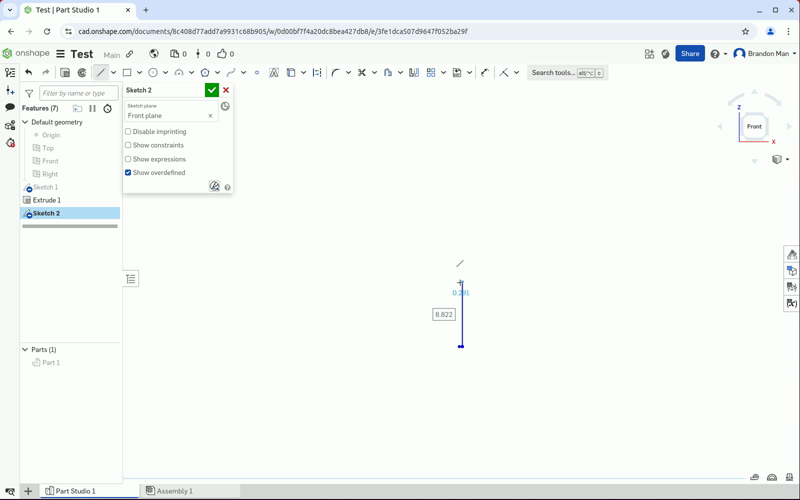
scroll(6)
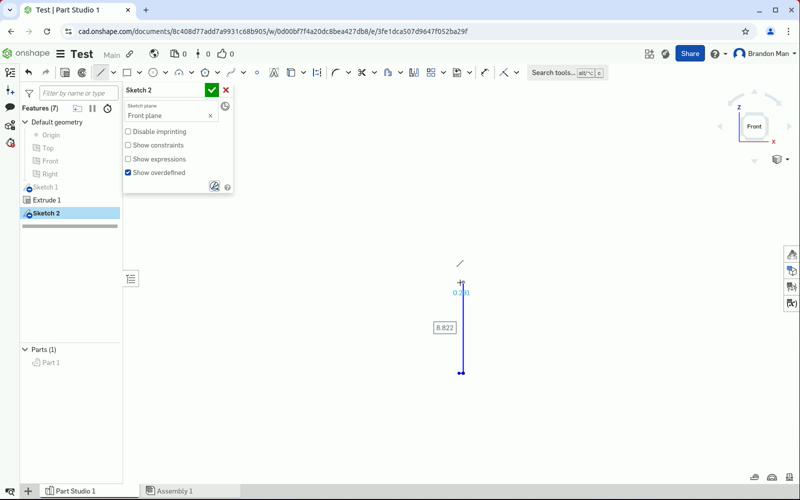
scroll(6)
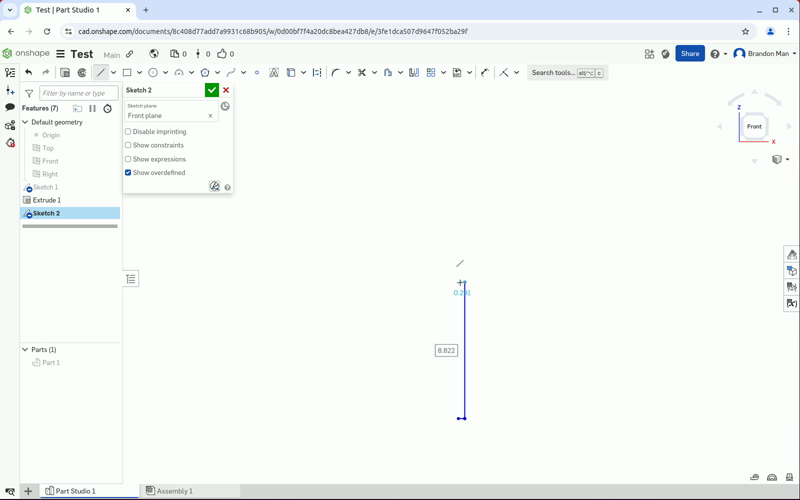
scroll(6)
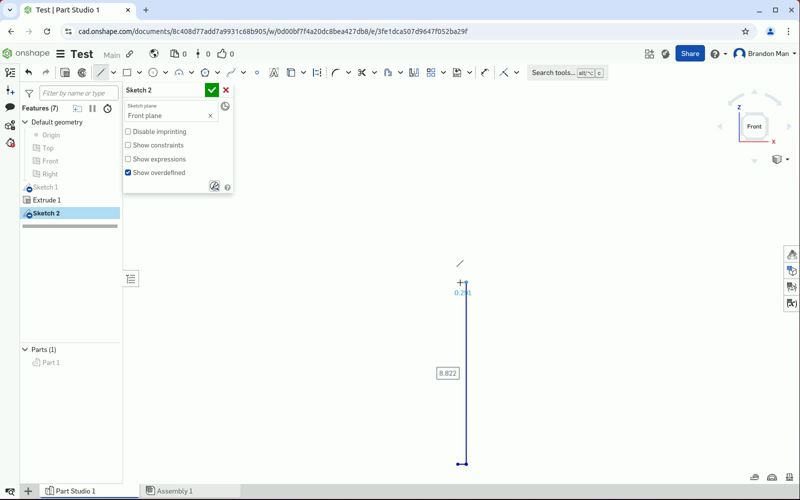
scroll(6)
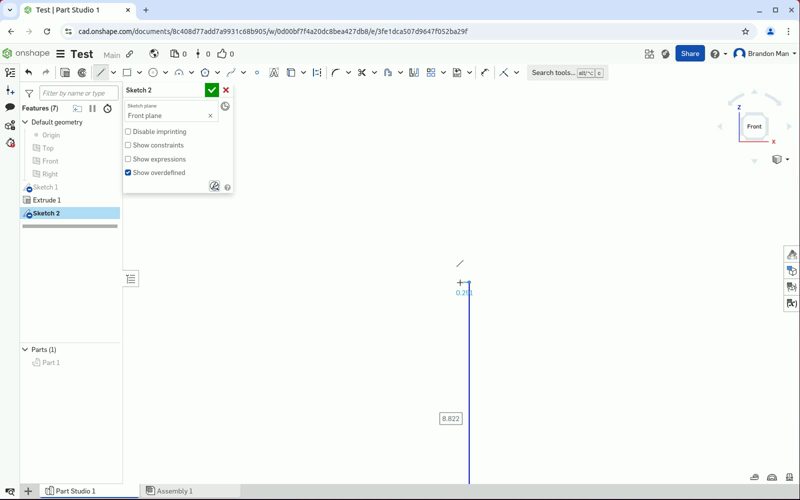
scroll(6)
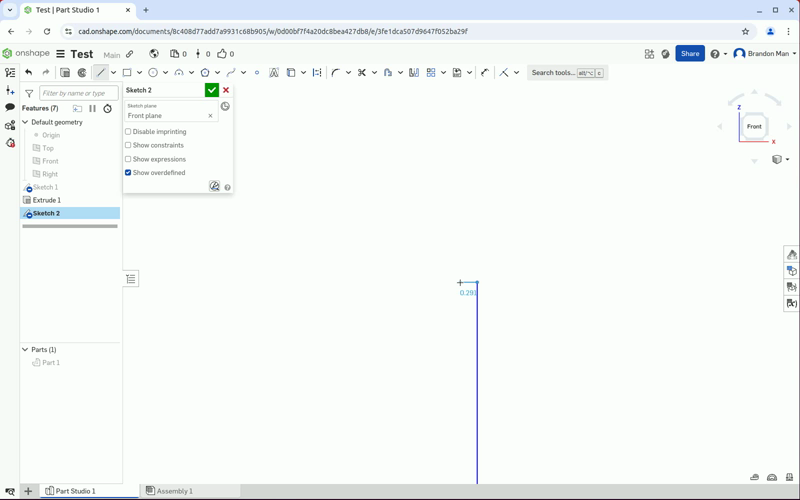
click(460, 282)
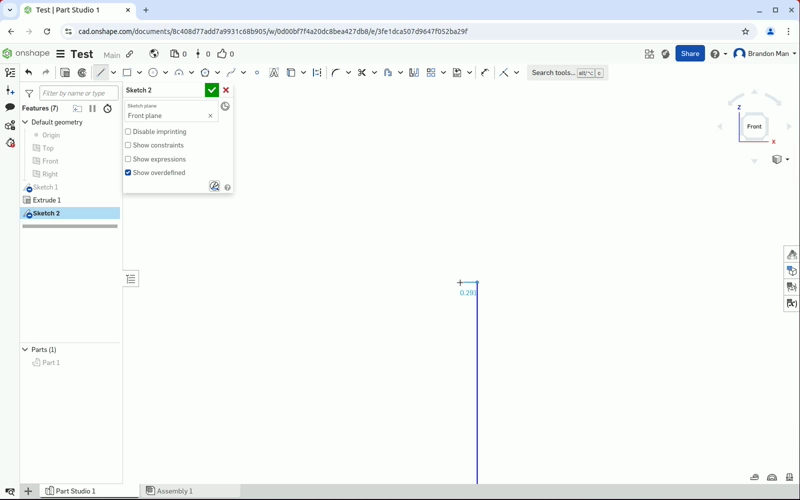
scroll(-6)
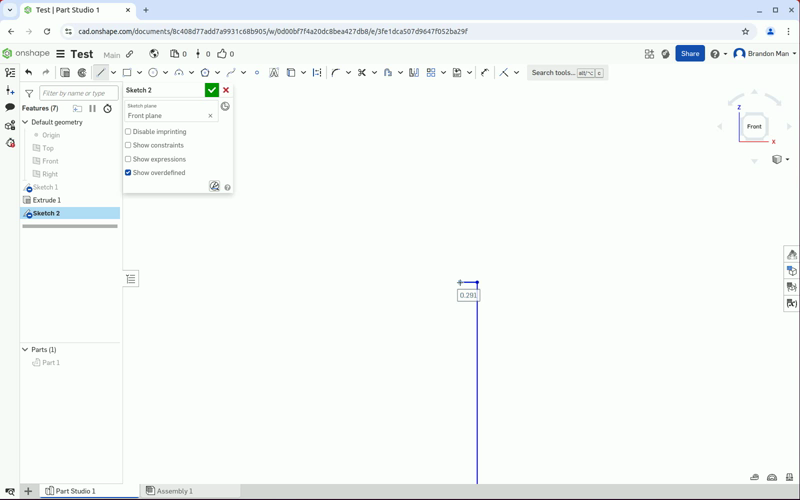
scroll(-6)
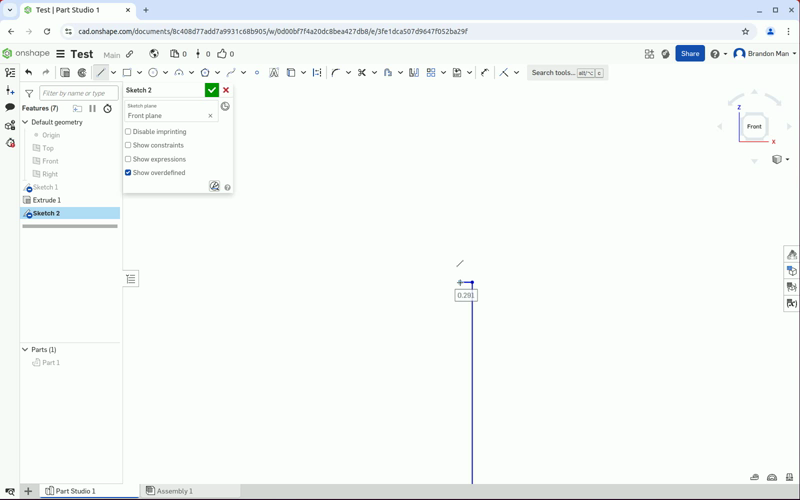
scroll(-6)
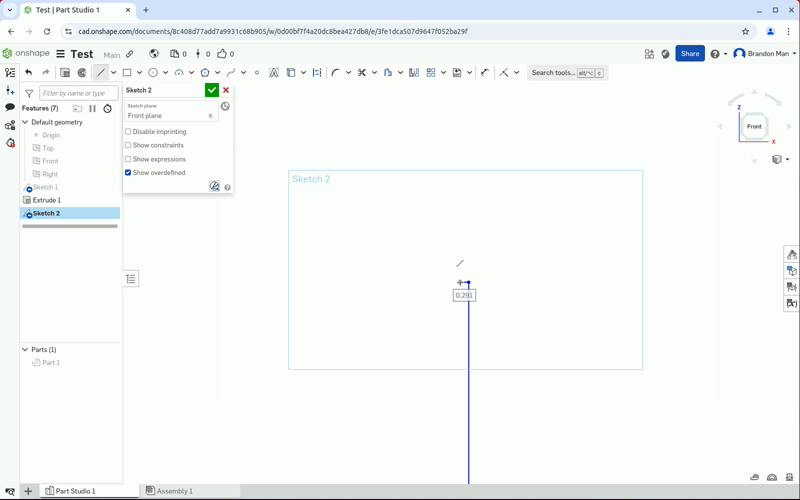
scroll(-6)
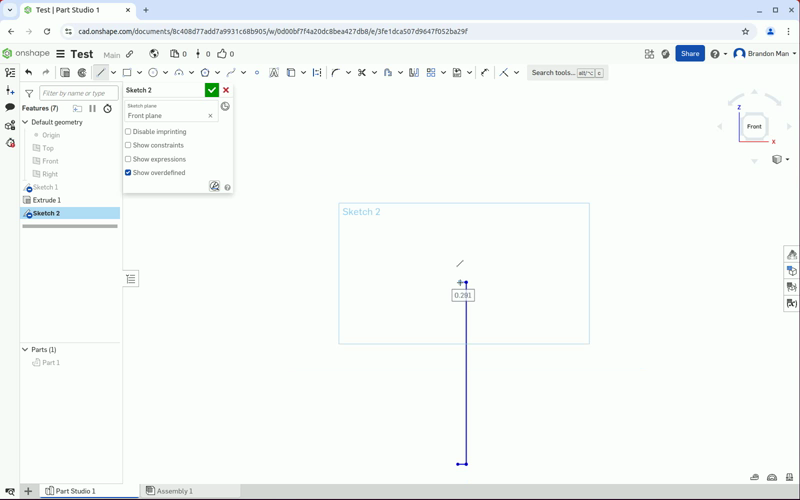
scroll(-6)
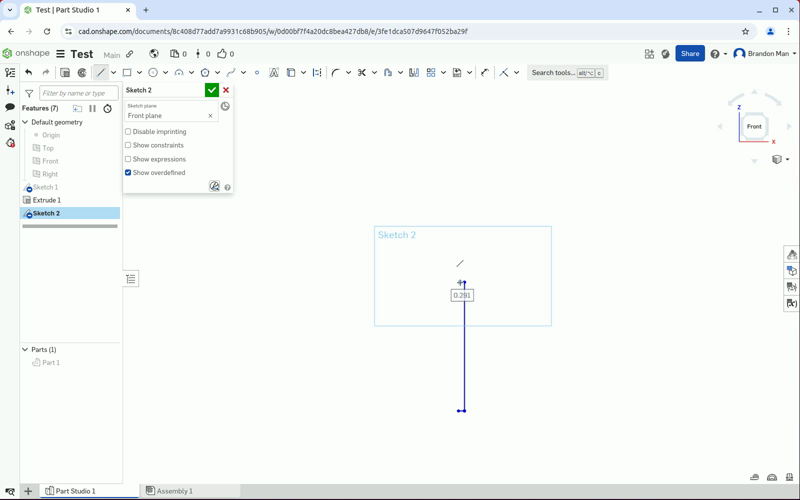
scroll(-6)
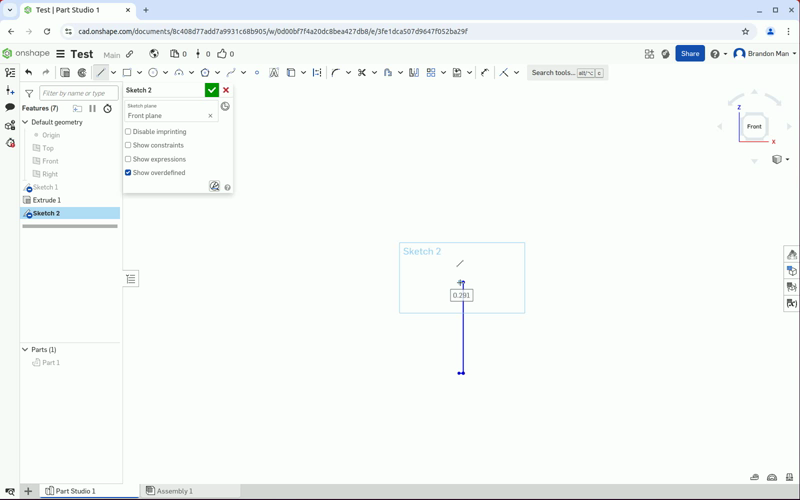
scroll(-6)
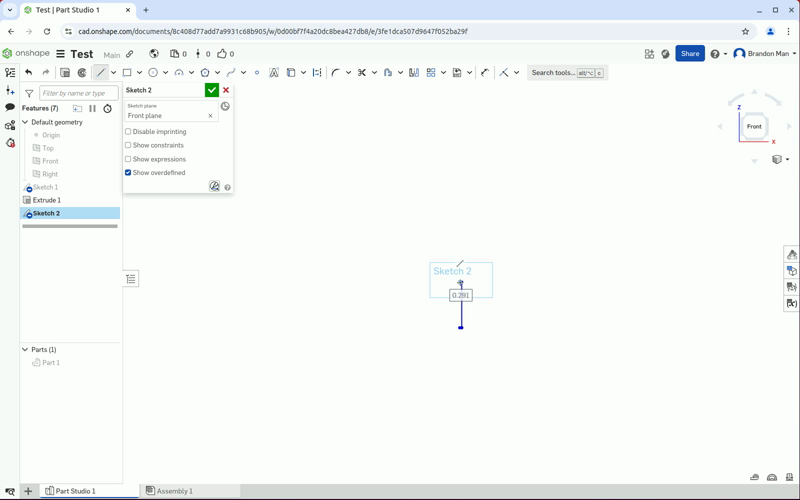
key_up(shift)
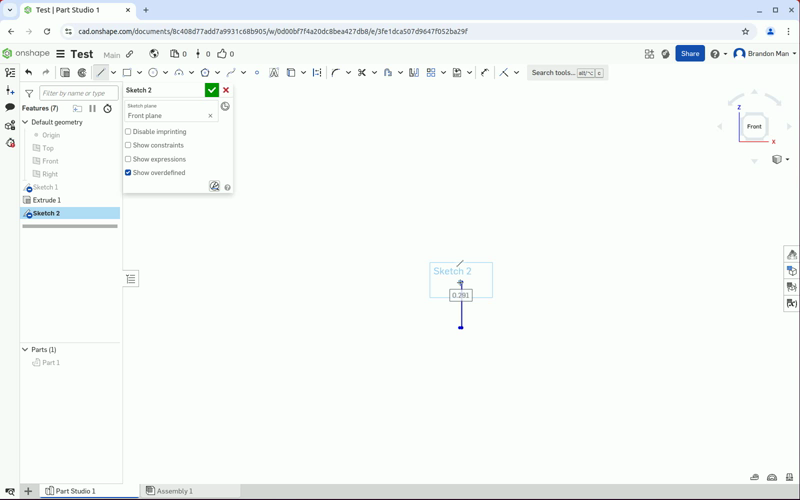
key_down(shift)
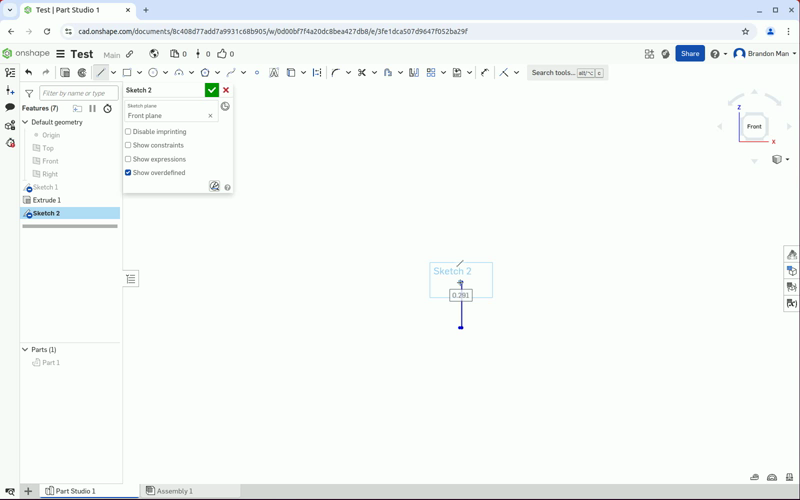
mouse_move(490, 282)
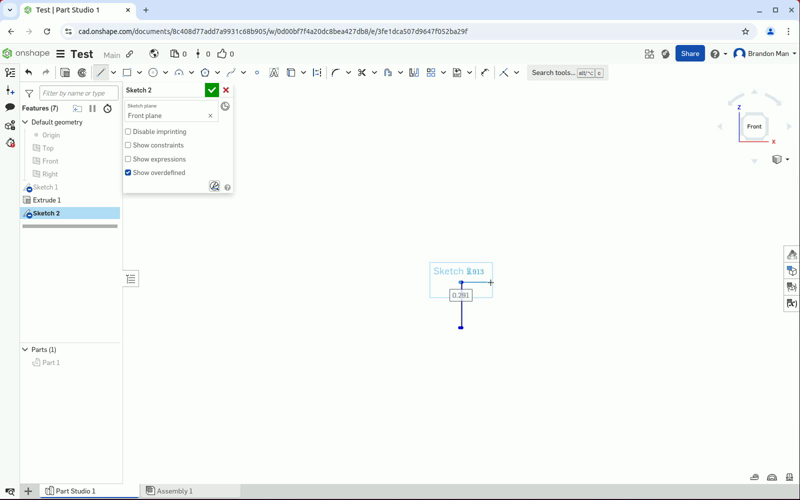
mouse_move(459, 282)
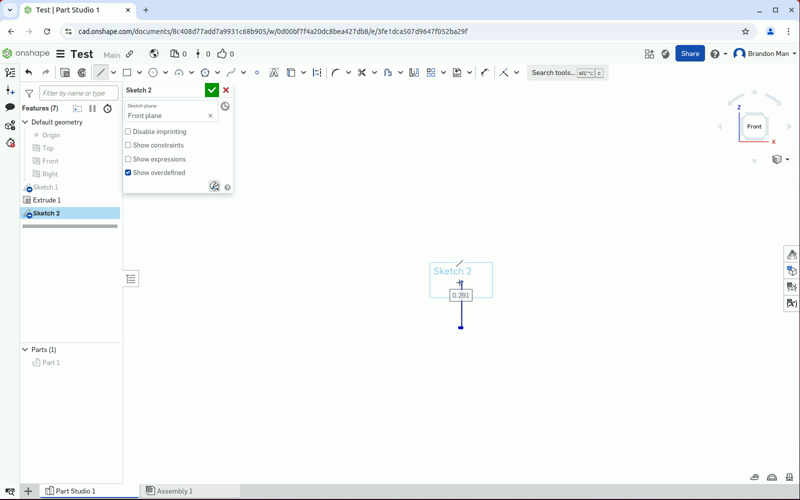
scroll(6)
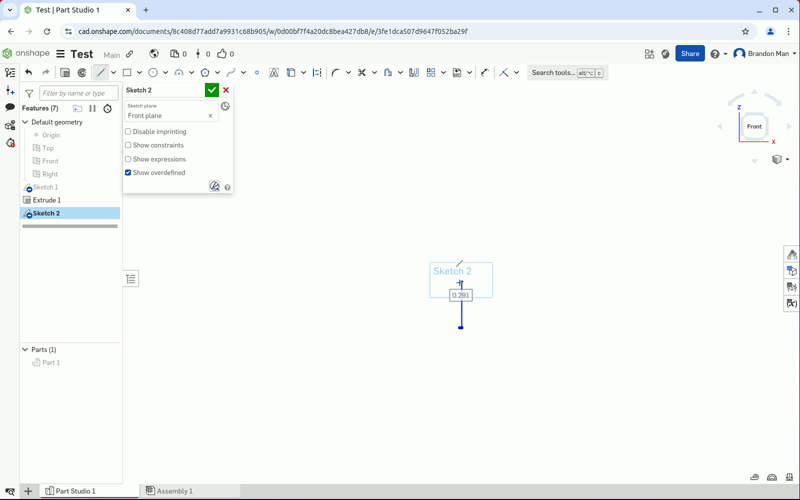
scroll(6)
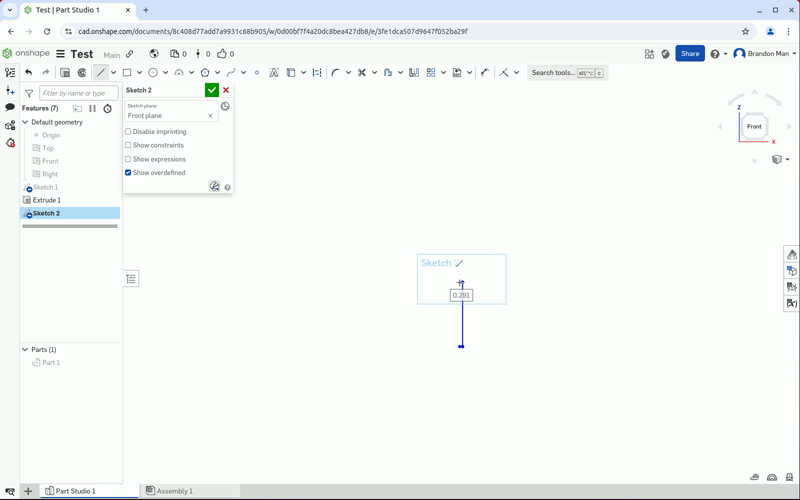
scroll(6)
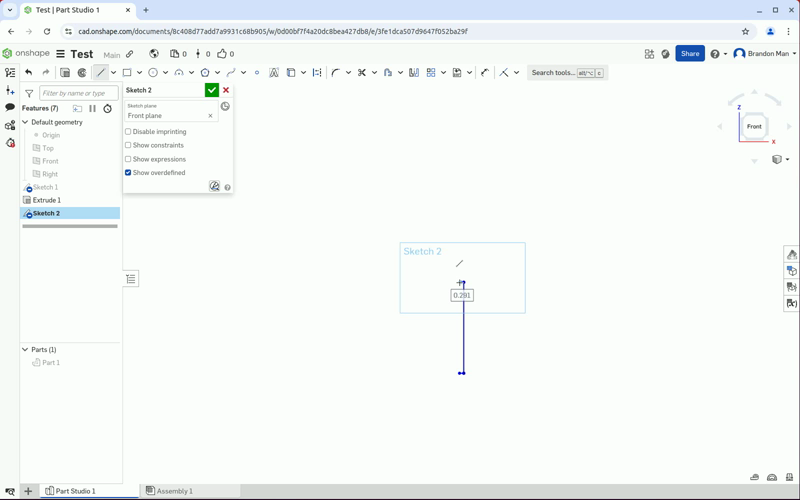
scroll(6)
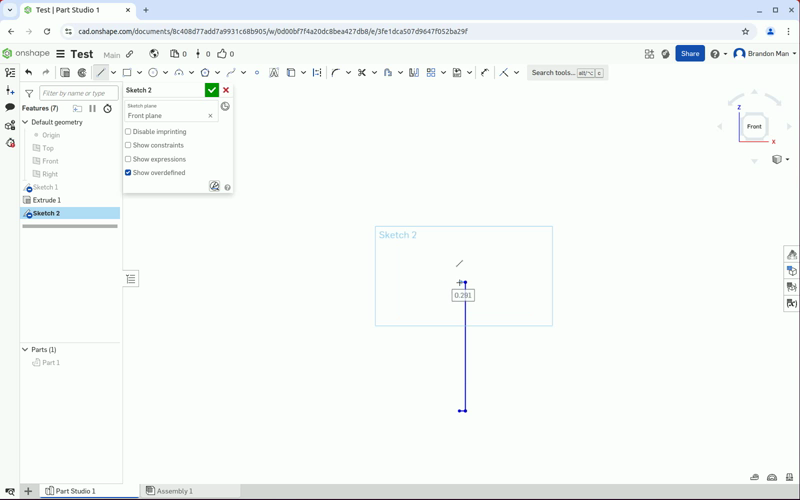
scroll(6)
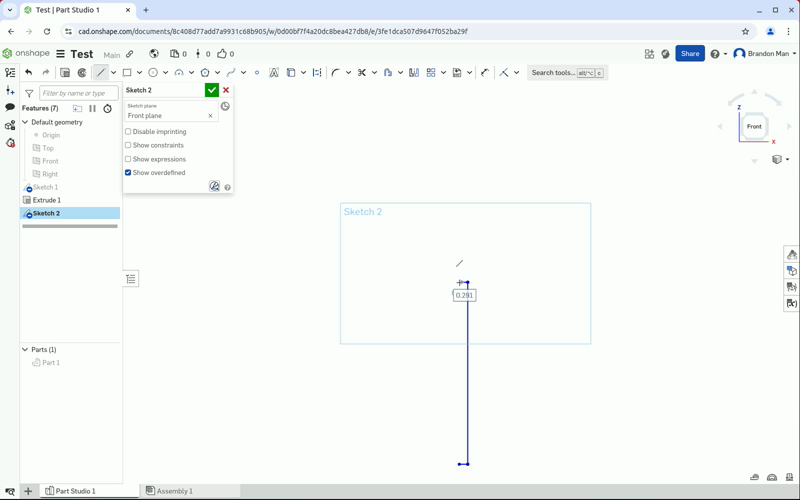
scroll(6)
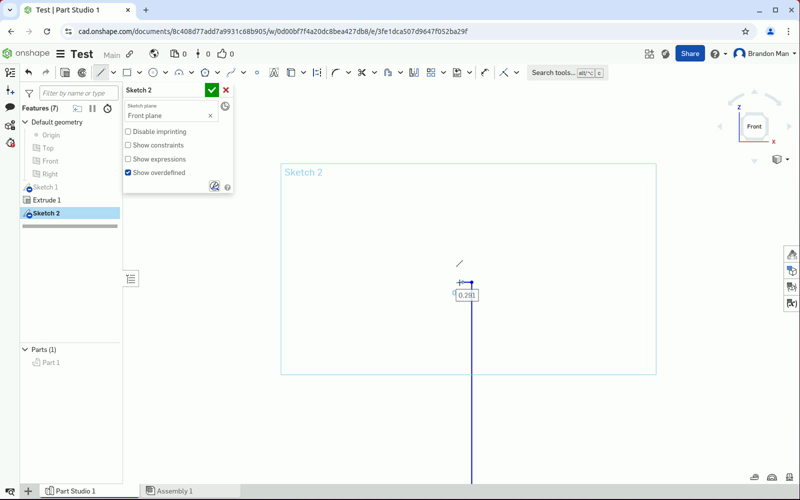
scroll(6)
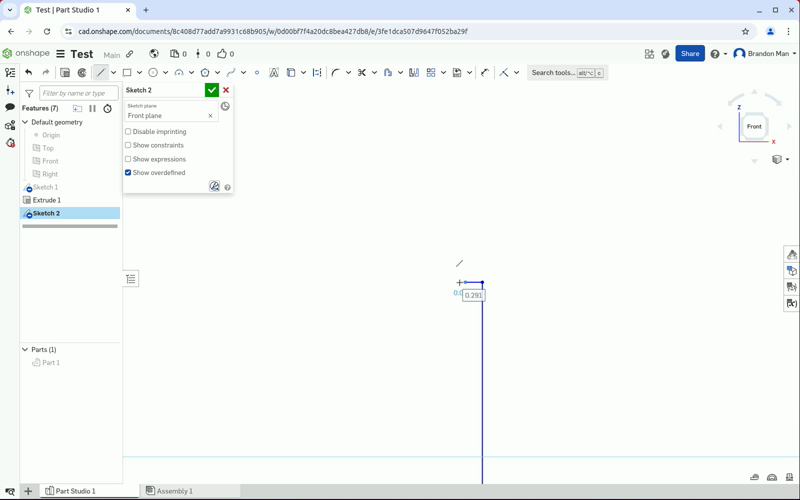
click(459, 282)
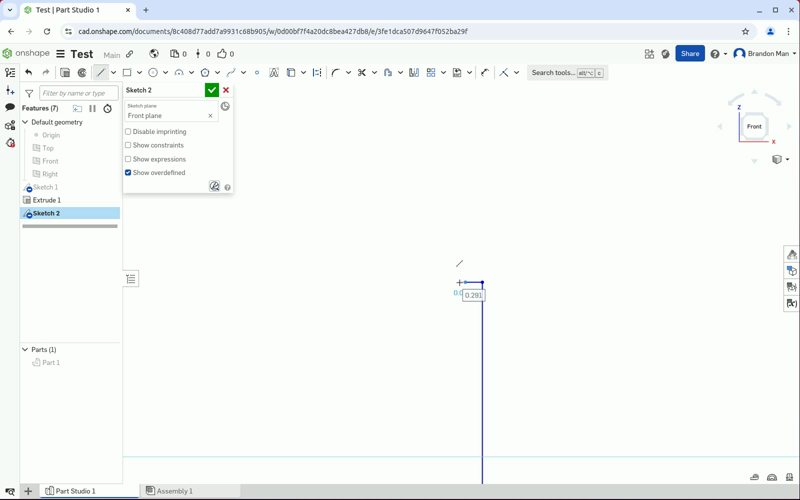
scroll(-6)
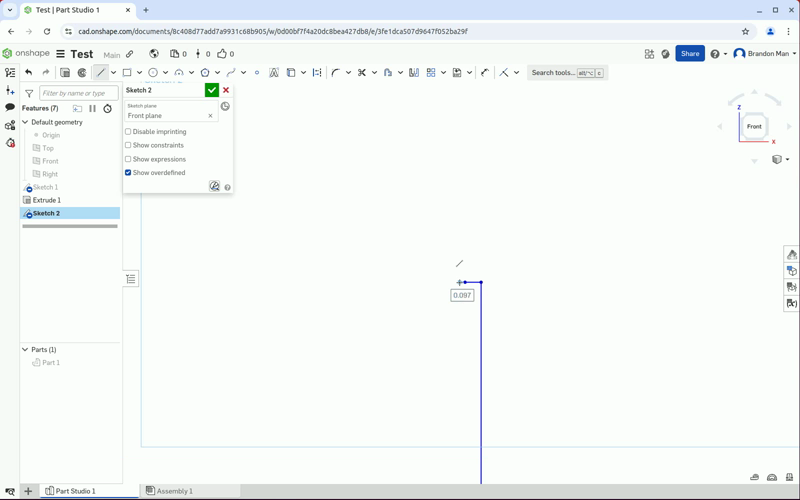
scroll(-6)
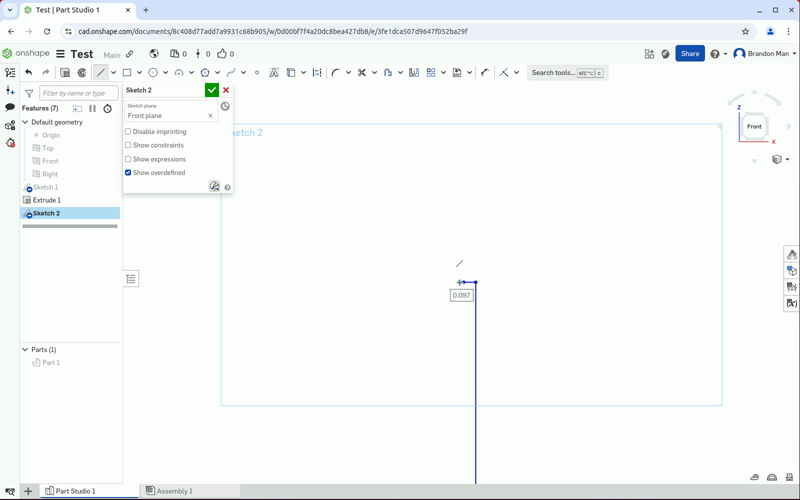
scroll(-6)
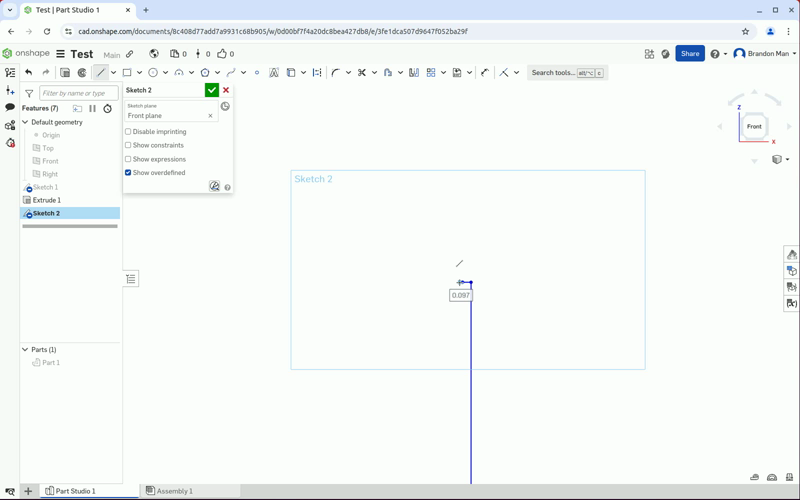
scroll(-6)
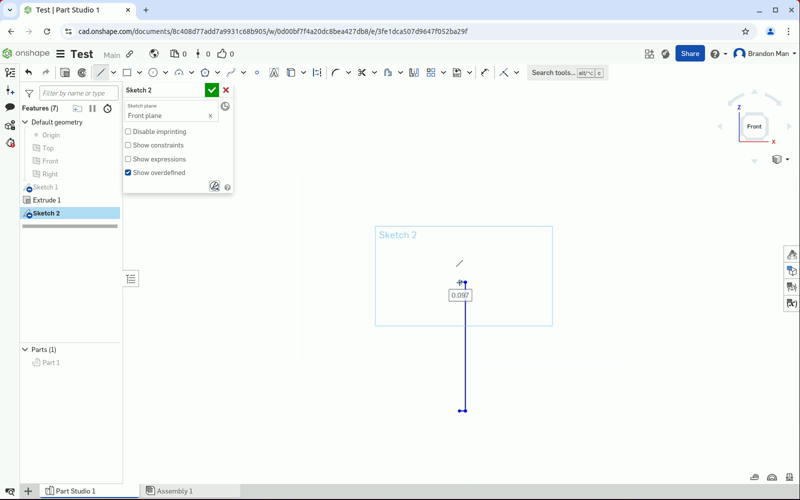
scroll(-6)
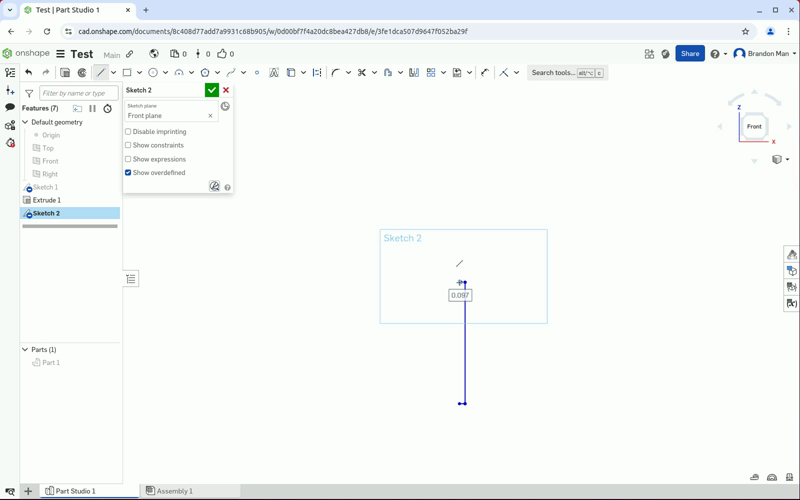
scroll(-6)
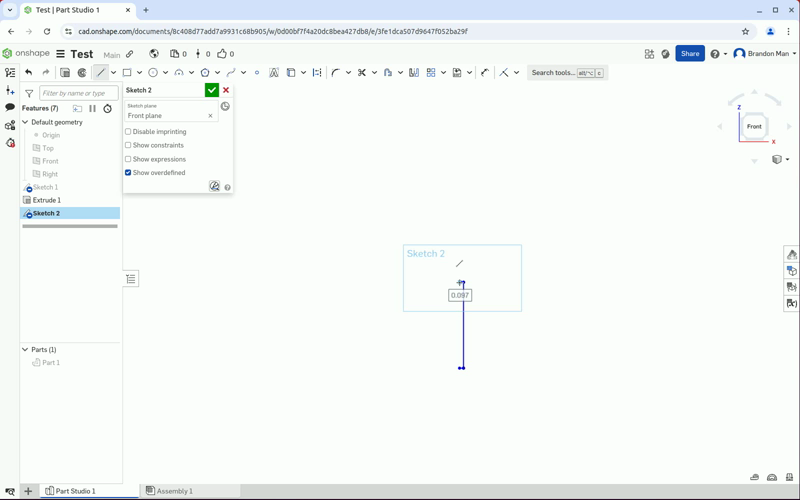
scroll(-6)
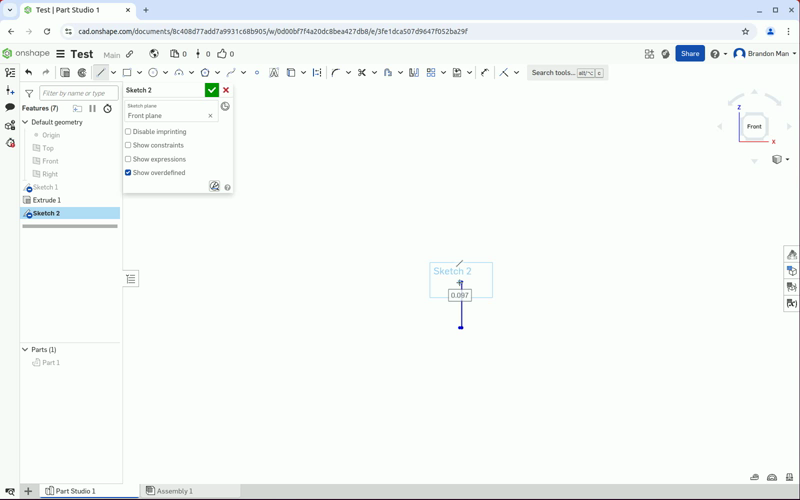
key_up(shift)
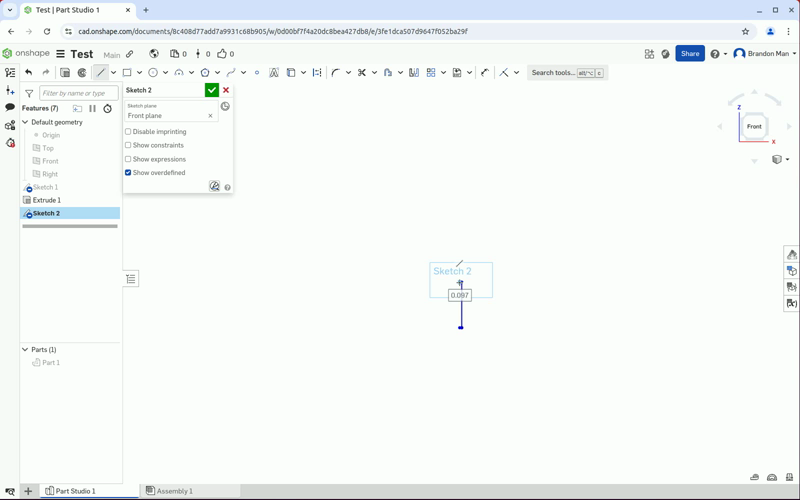
mouse_move(489, 282)
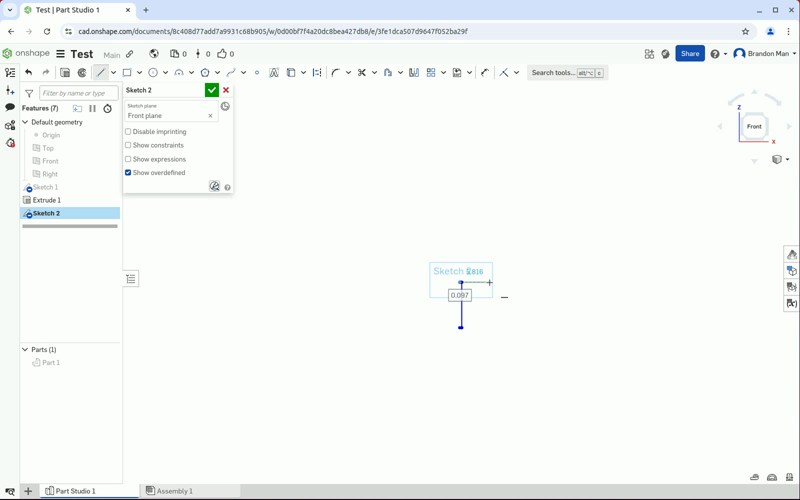
key_down(shift)
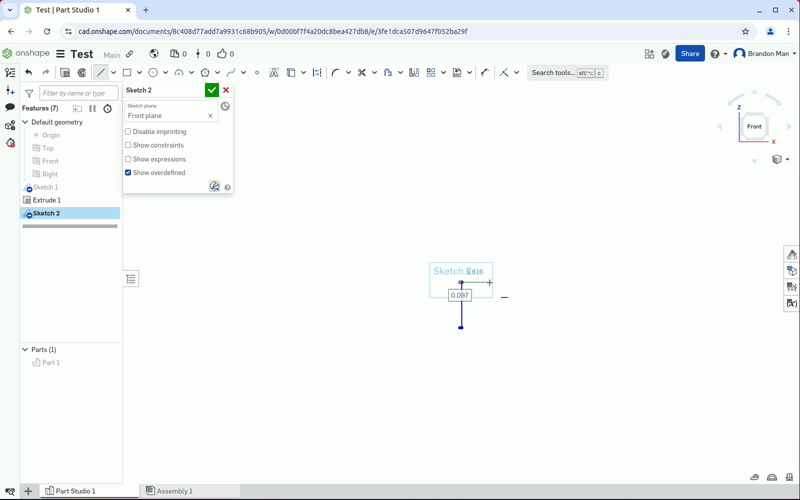
mouse_move(459, 327)
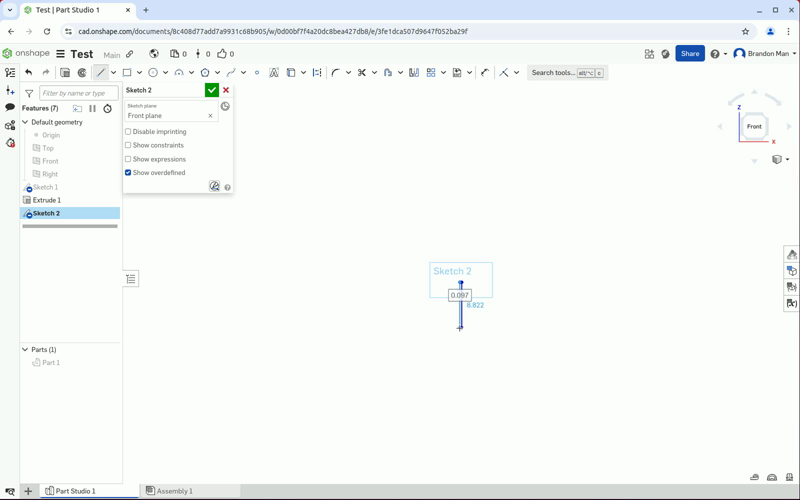
scroll(6)
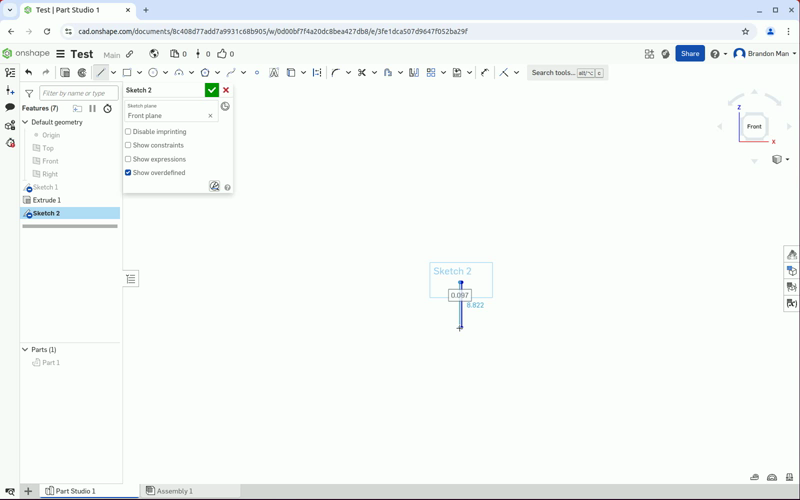
scroll(6)
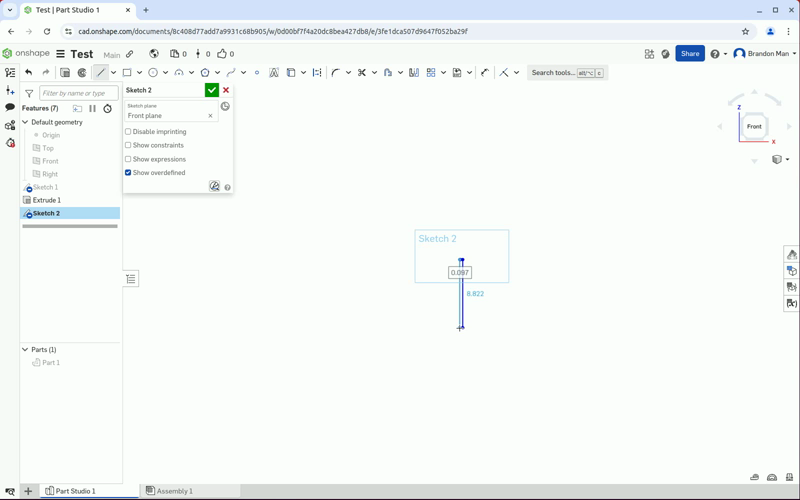
scroll(6)
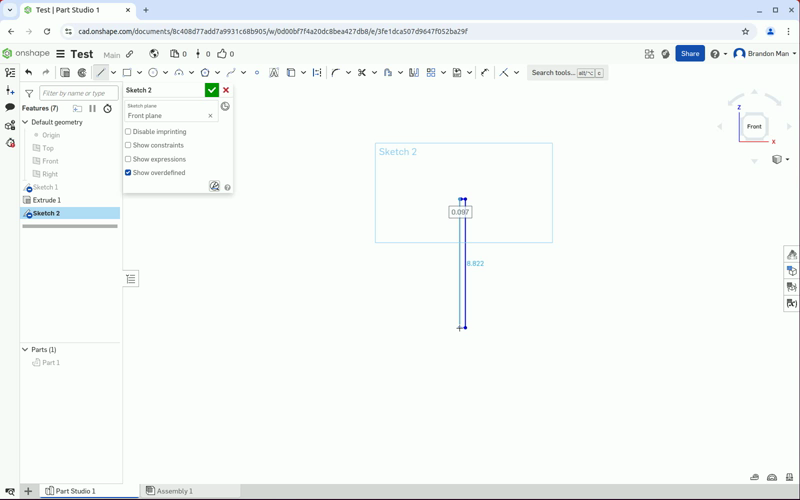
scroll(6)
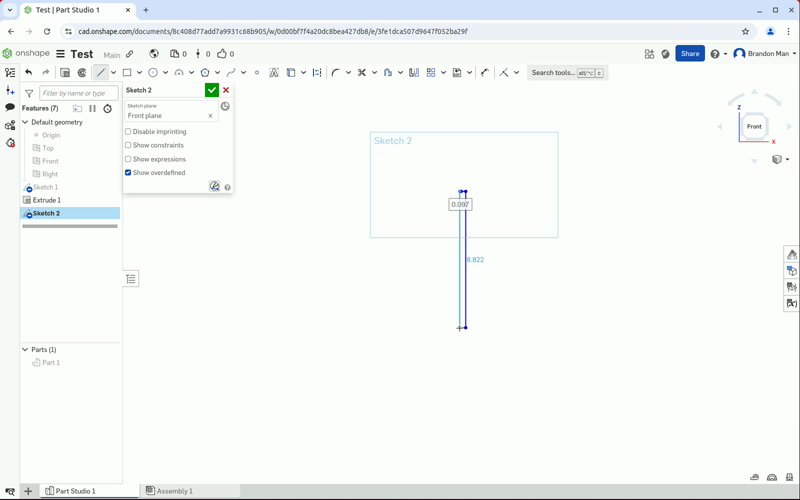
scroll(6)
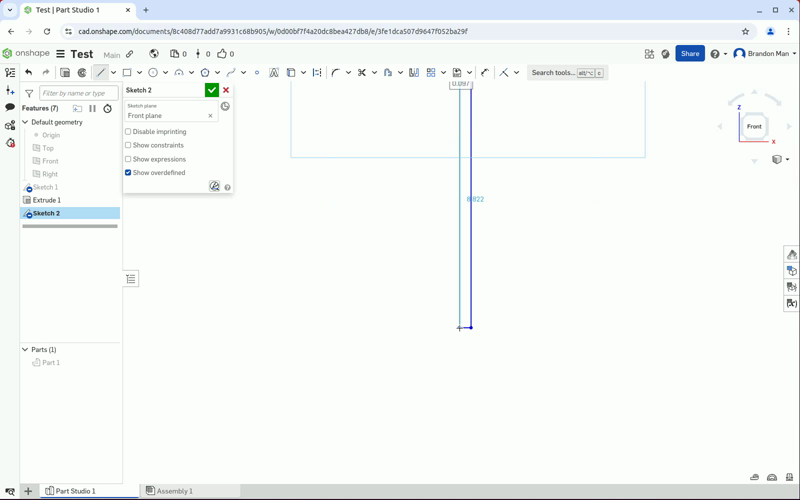
scroll(6)
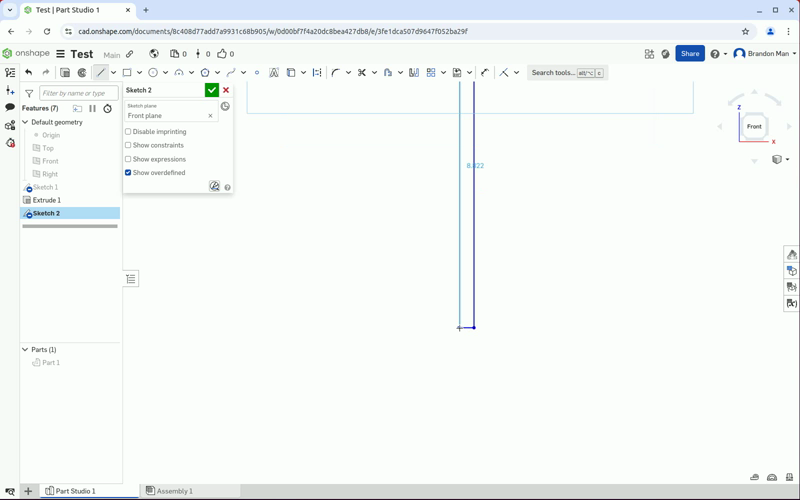
scroll(6)
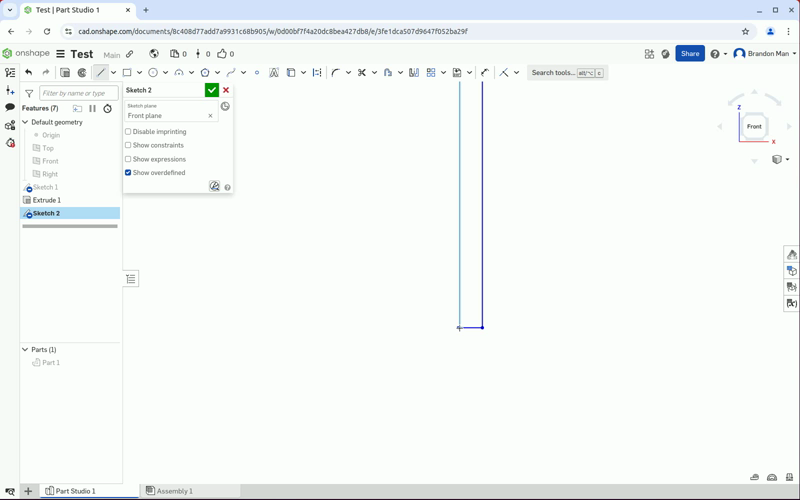
key_up(shift)
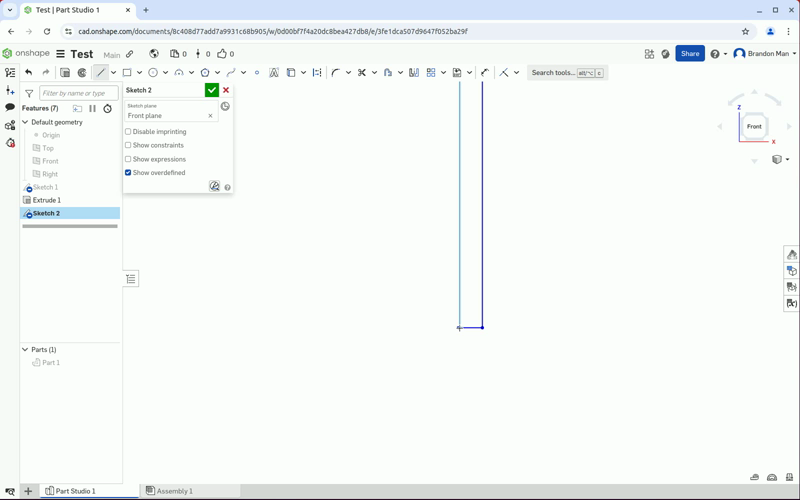
click(459, 327)
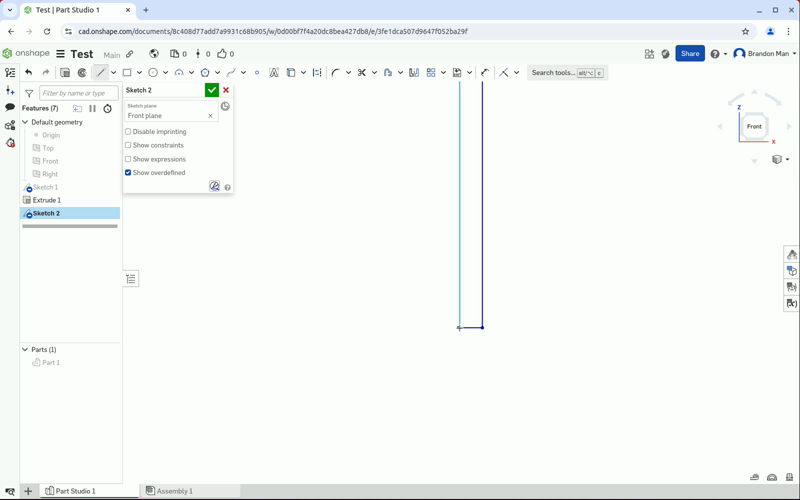
scroll(-6)
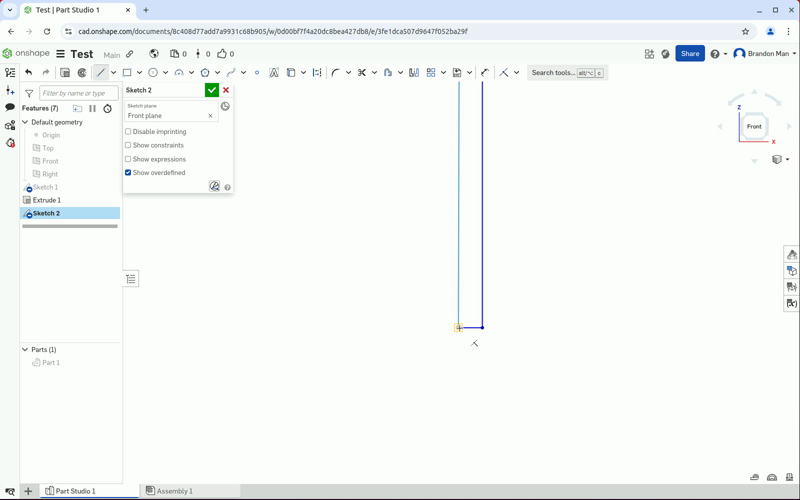
scroll(-6)
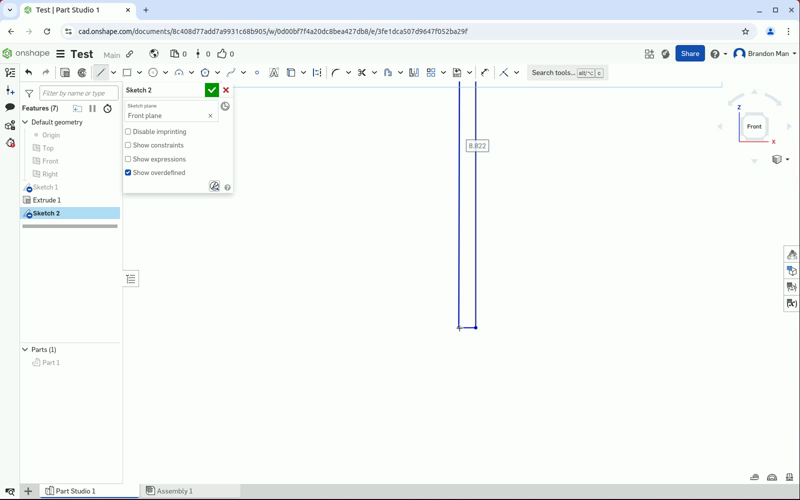
scroll(-6)
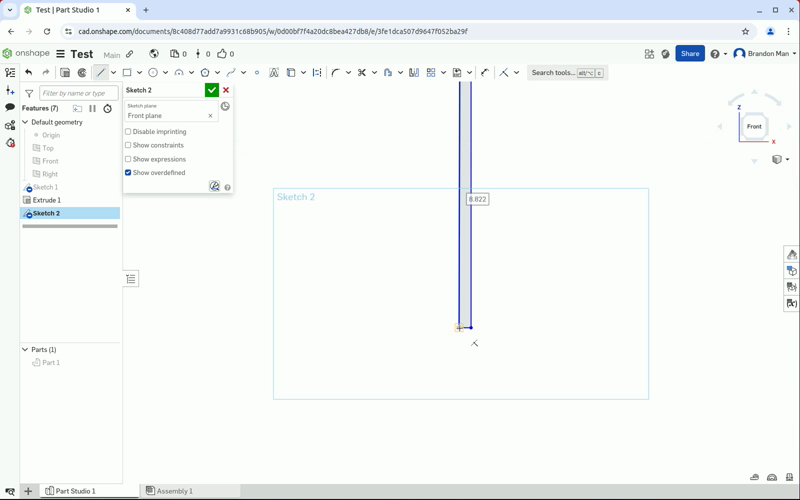
scroll(-6)
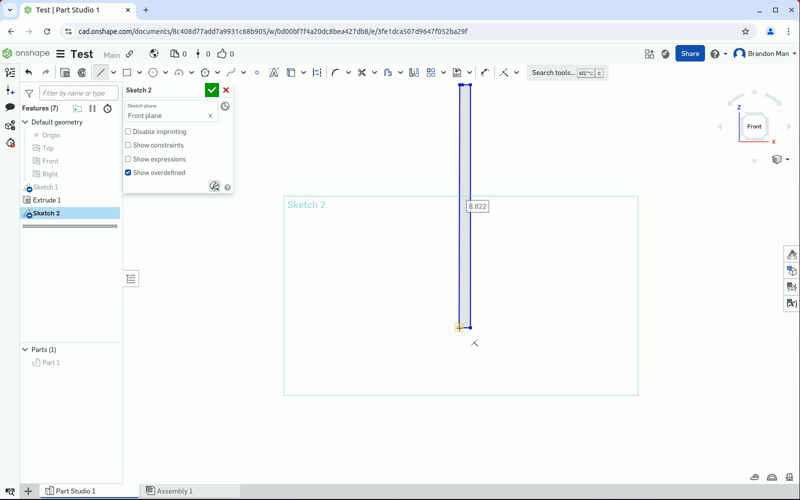
scroll(-6)
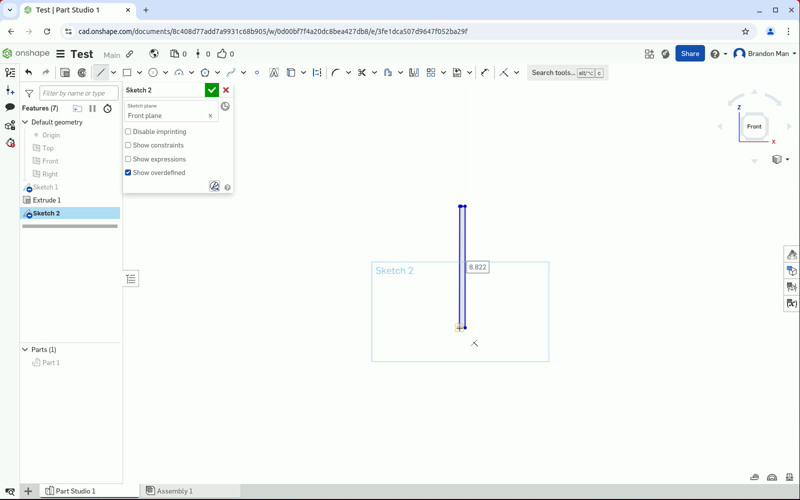
scroll(-6)
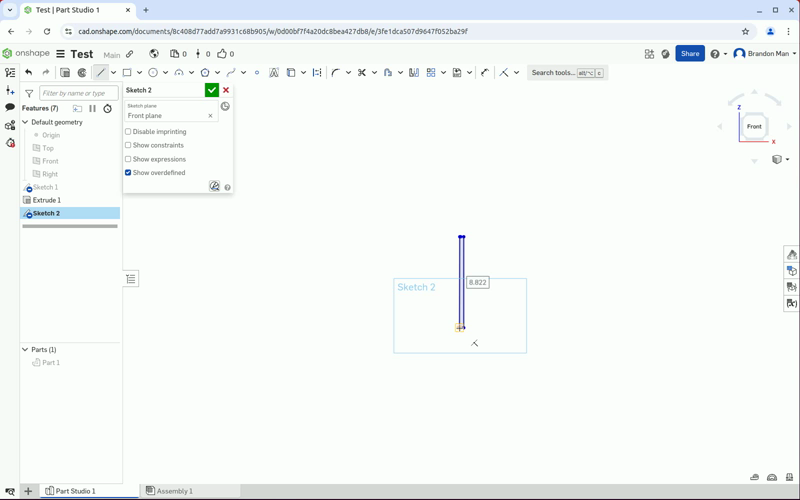
scroll(-6)
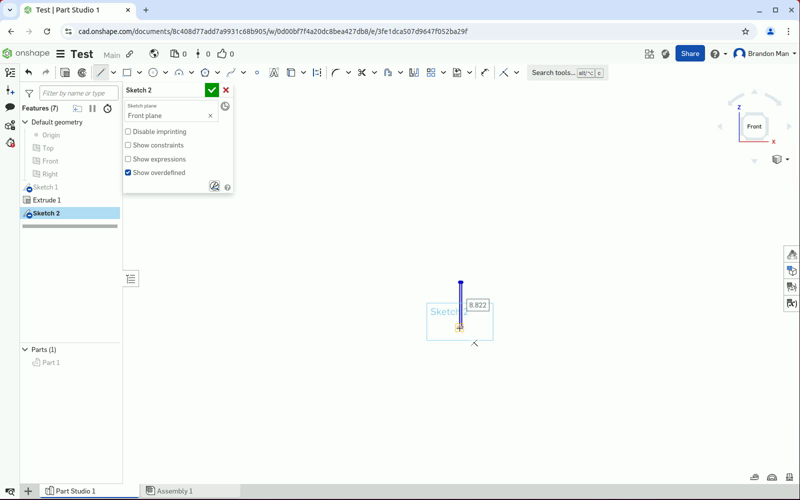
key(esc)
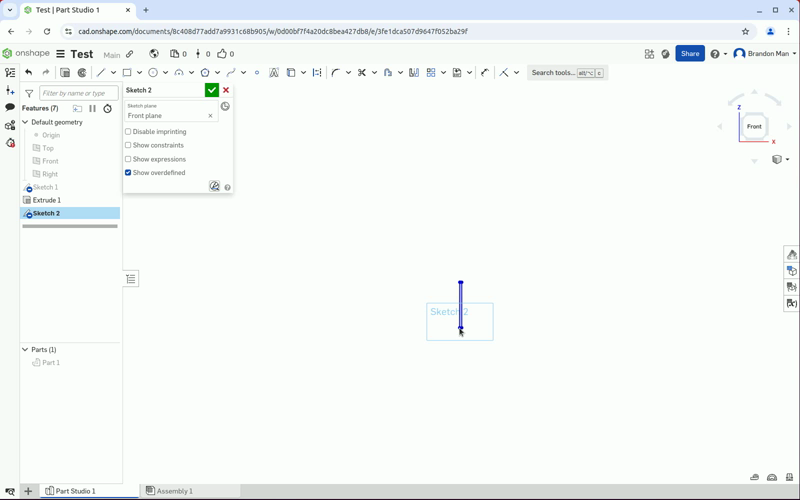
mouse_move(461, 299)
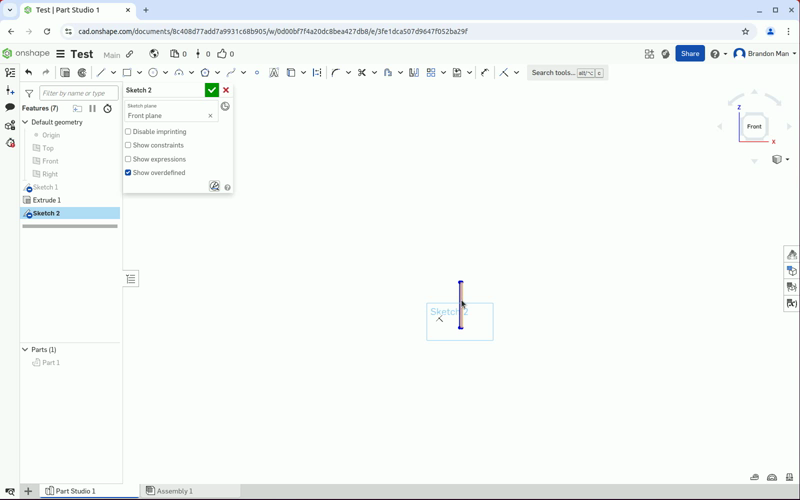
scroll(6)
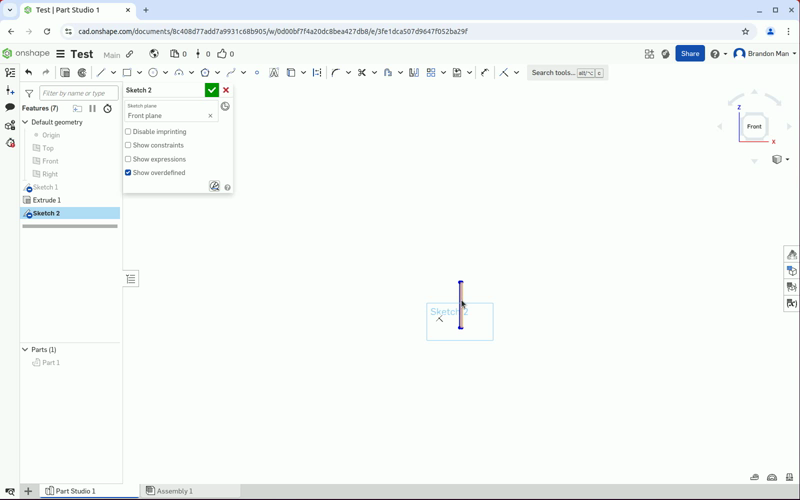
scroll(6)
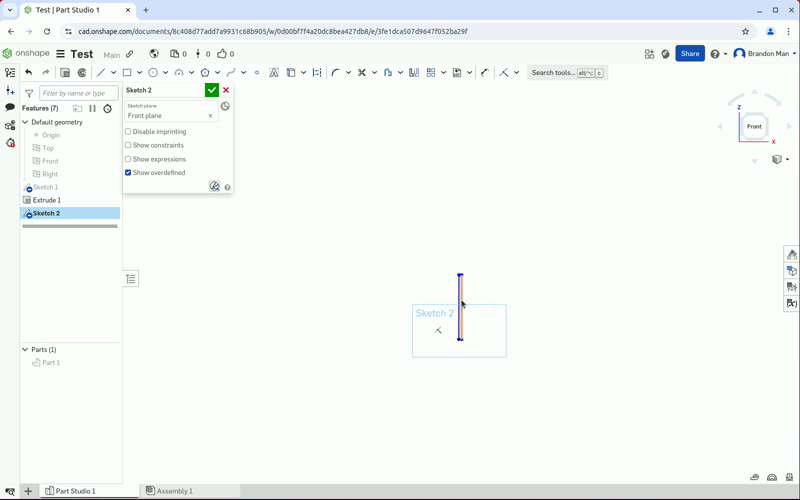
scroll(6)
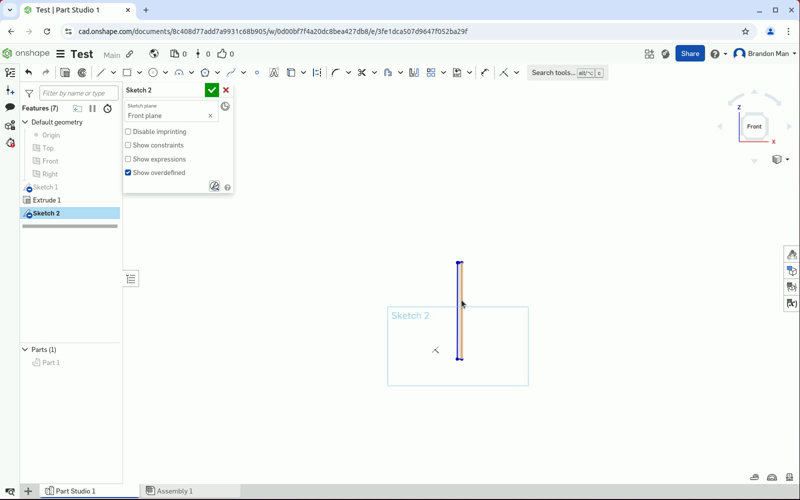
scroll(6)
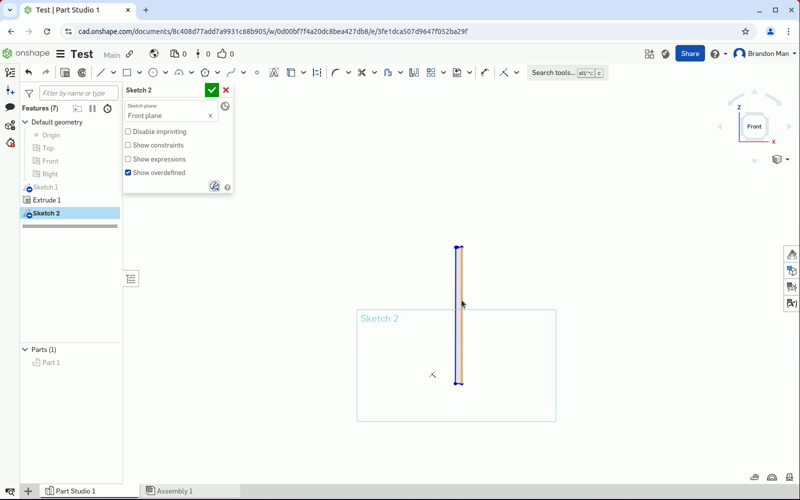
scroll(6)
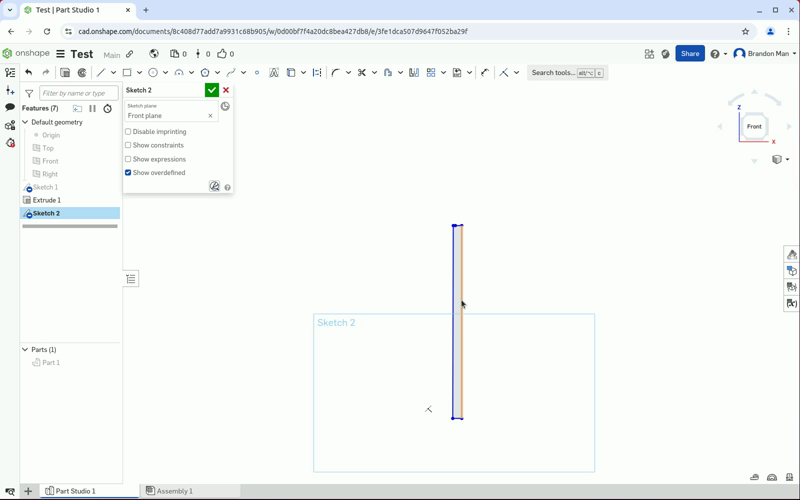
scroll(6)
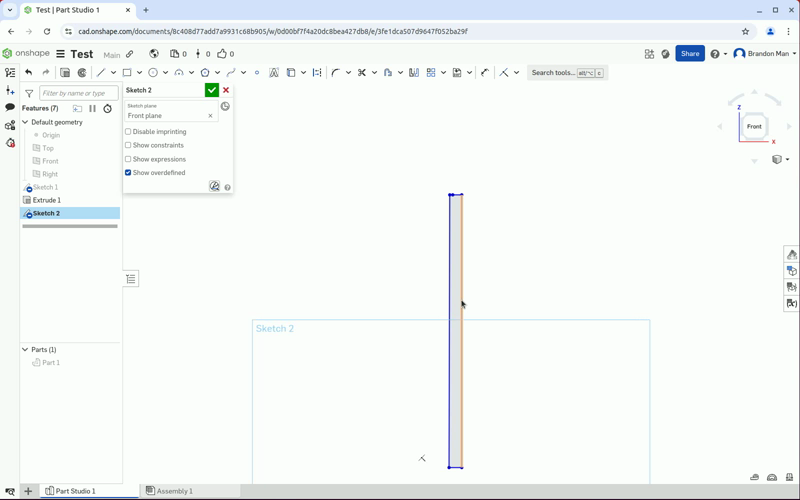
scroll(6)
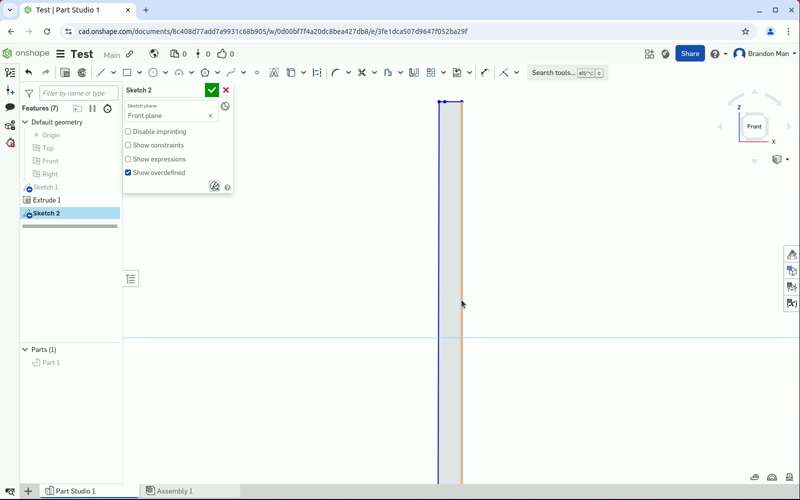
click(461, 299)
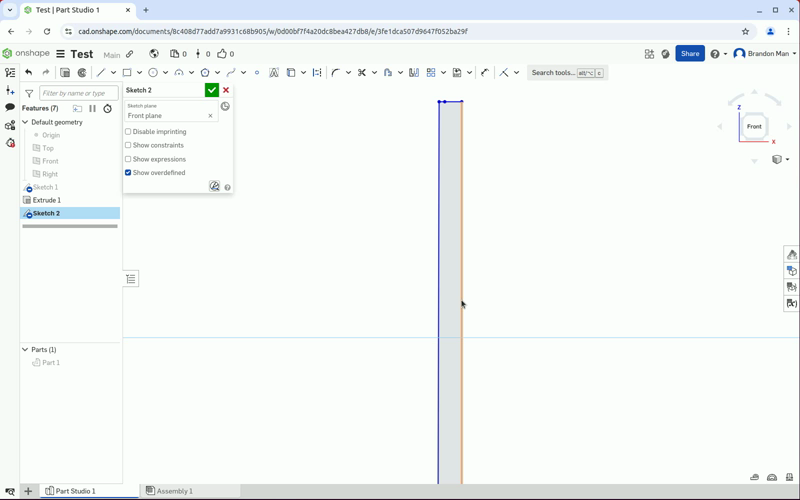
scroll(-6)
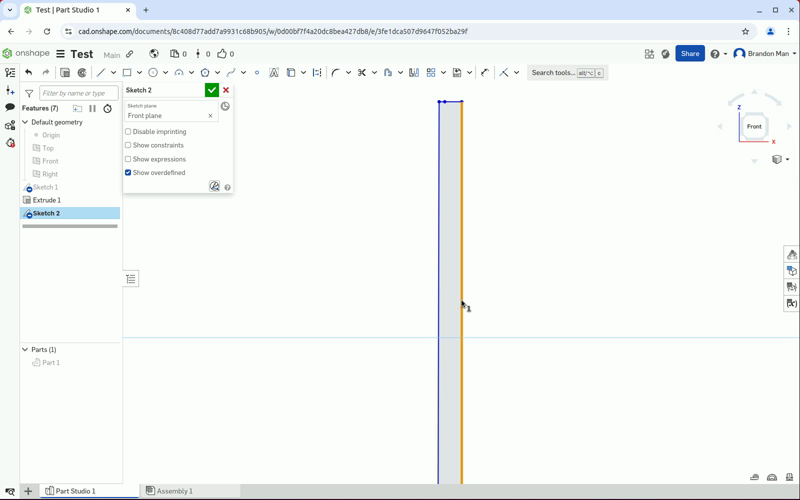
scroll(-6)
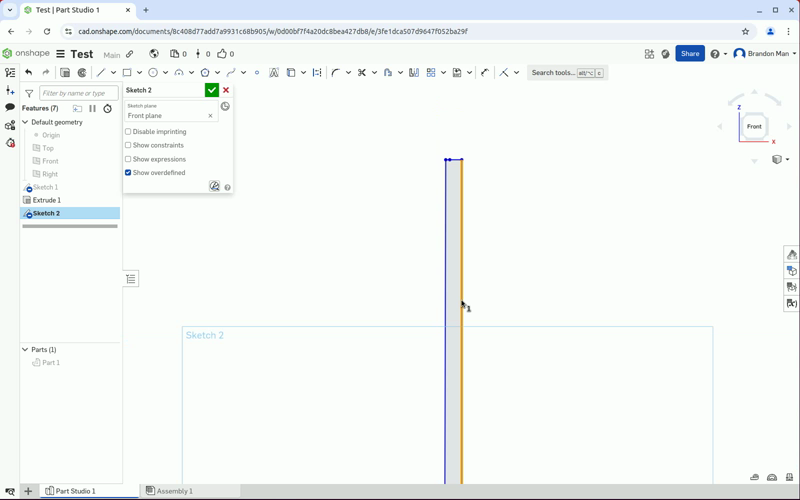
scroll(-6)
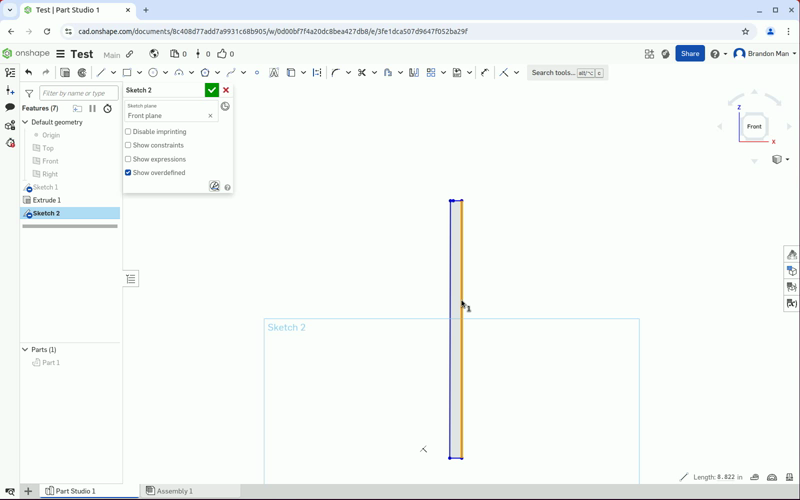
scroll(-6)
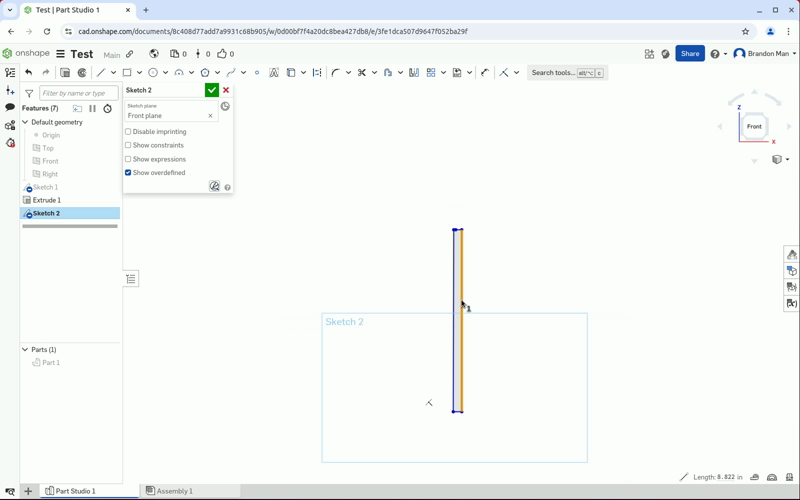
scroll(-6)
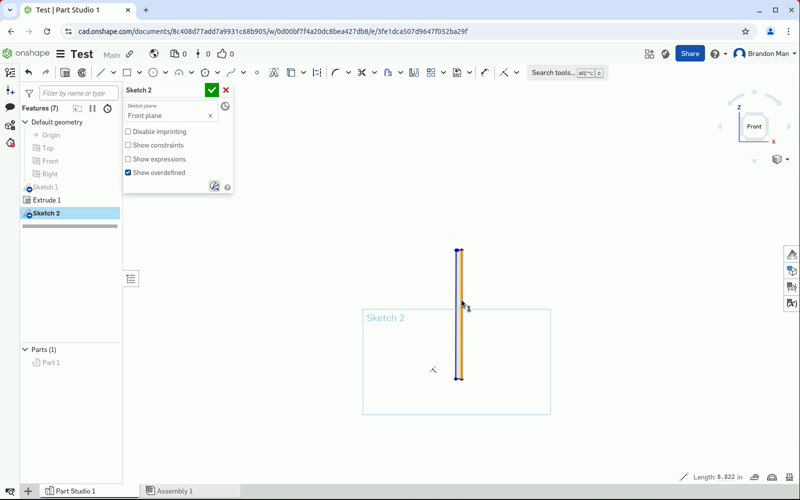
scroll(-6)
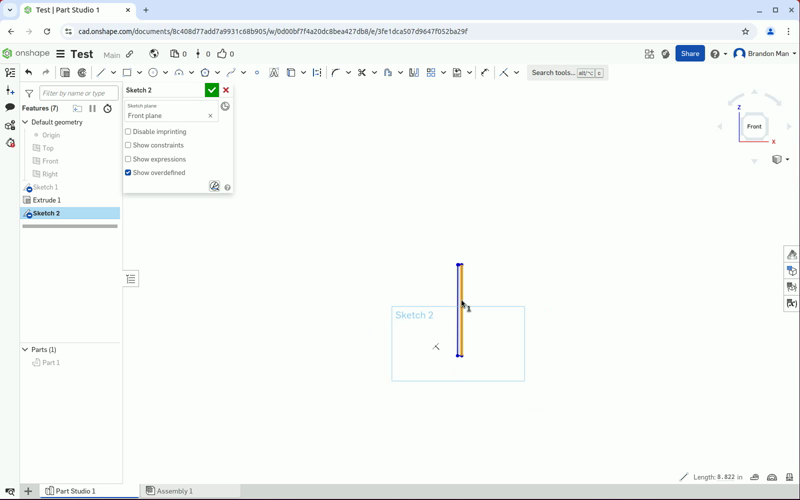
scroll(-6)
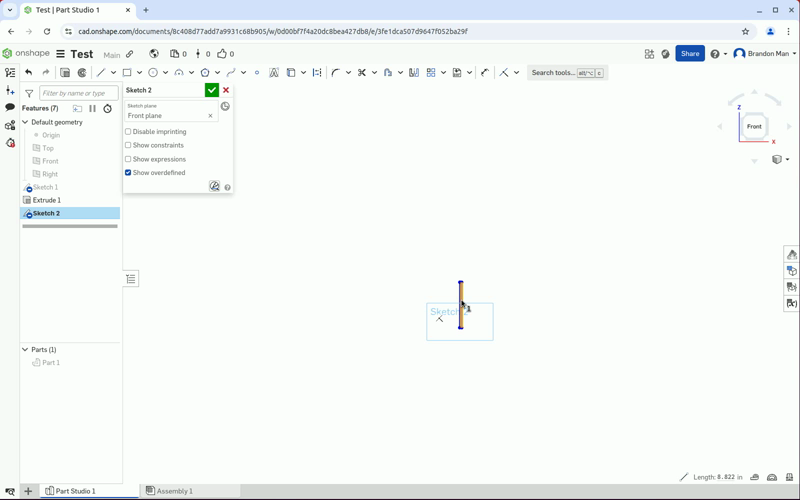
mouse_move(73, 352)
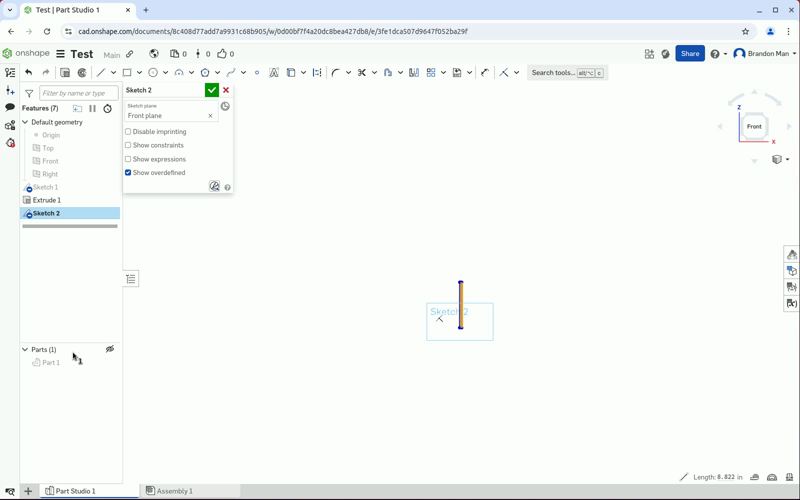
key(shift+y)
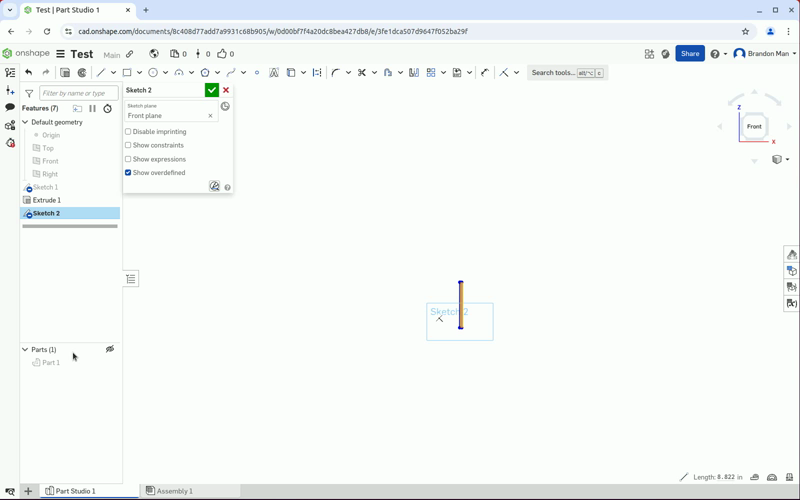
key(shift+e)
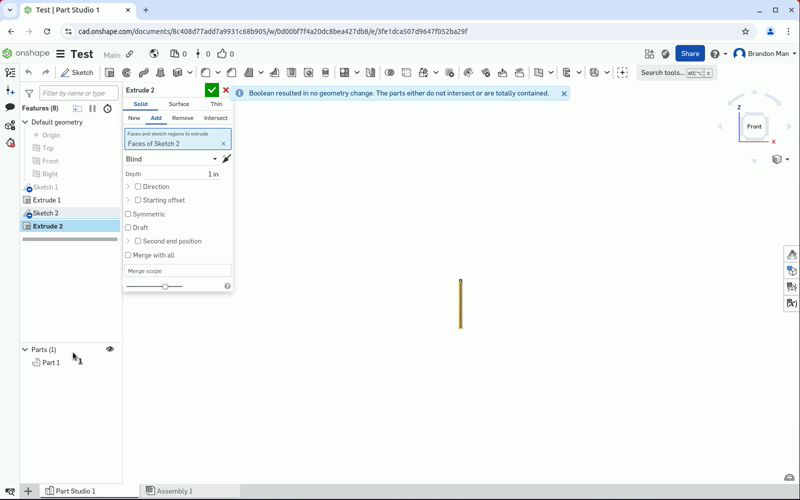
mouse_move(143, 106)
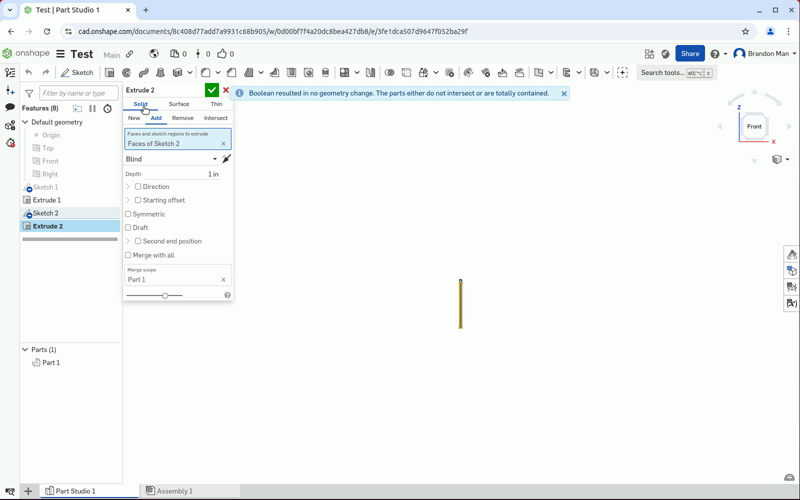
click(143, 106)
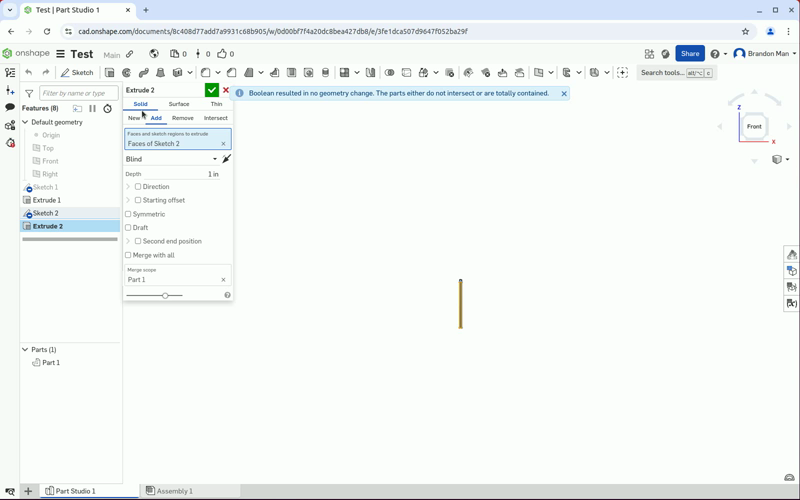
mouse_move(137, 120)
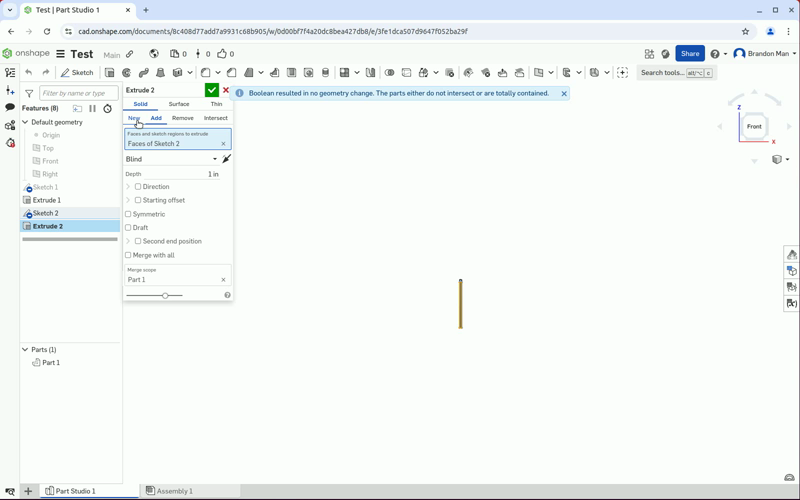
click(137, 120)
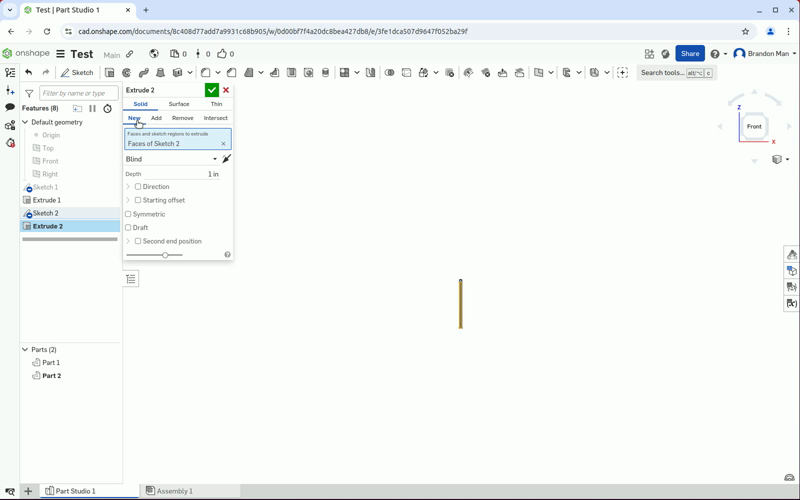
key(tab, 4)
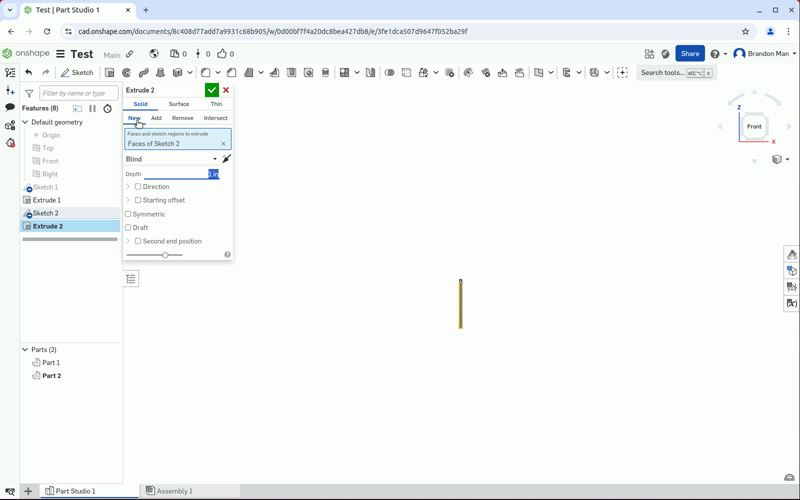
text(22.868)
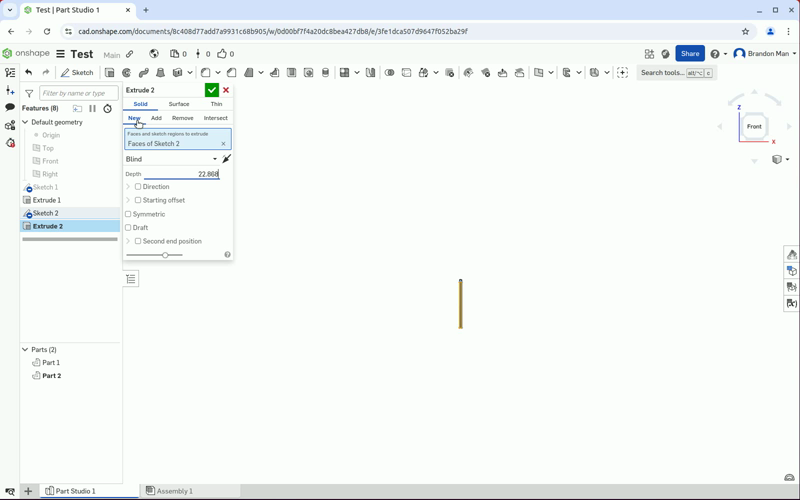
key(enter)
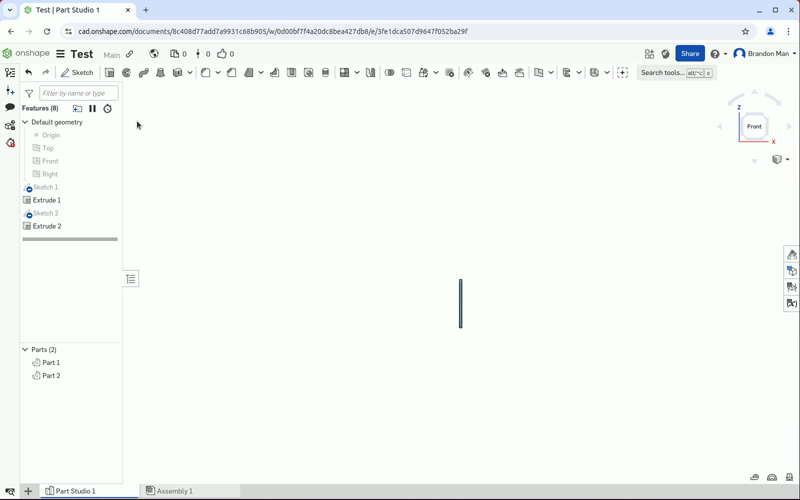
key(shift+h)
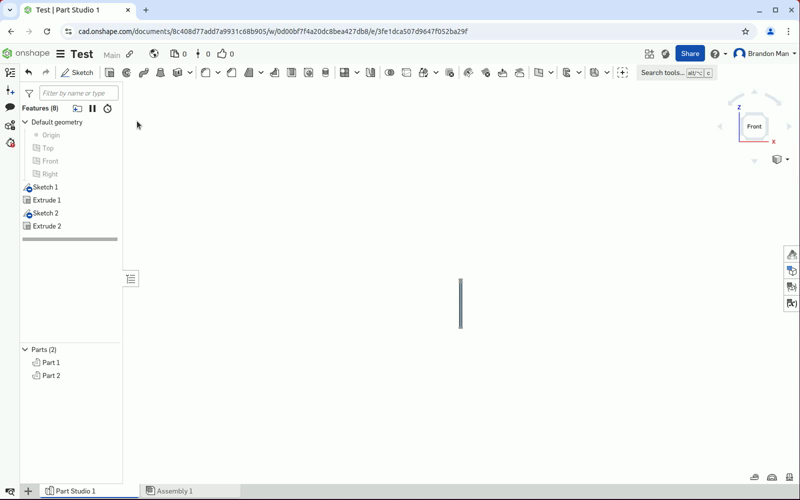
key(shift+h)
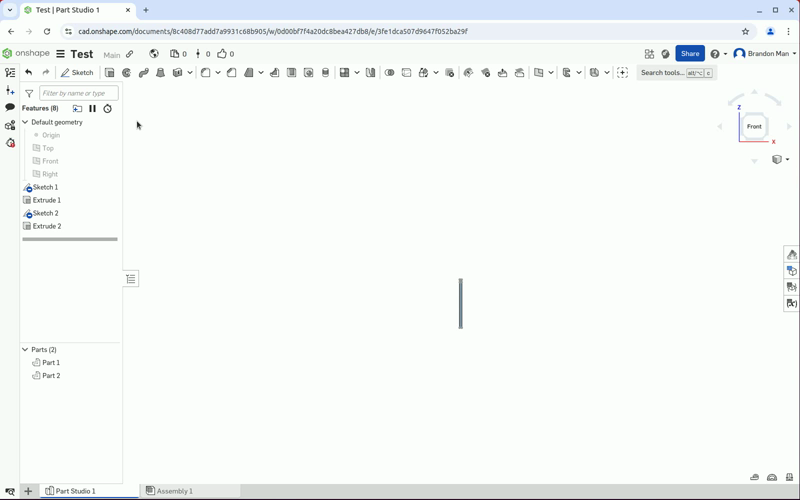
key(shift+7)
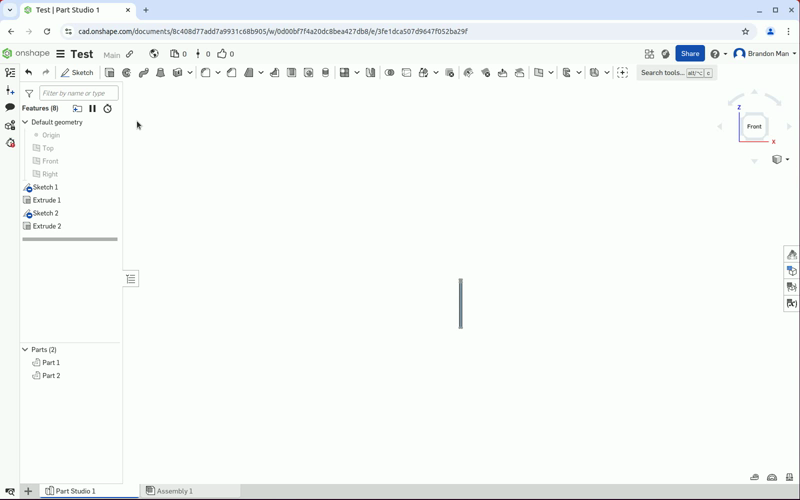
key(left, 2)
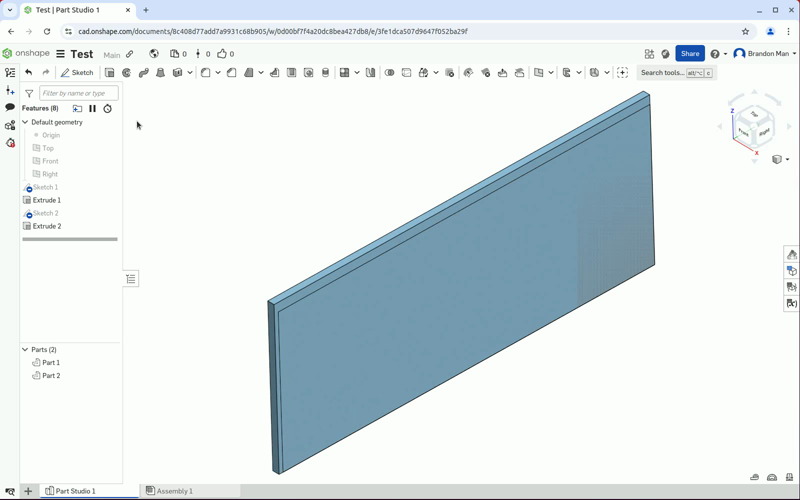
key(down, 2)
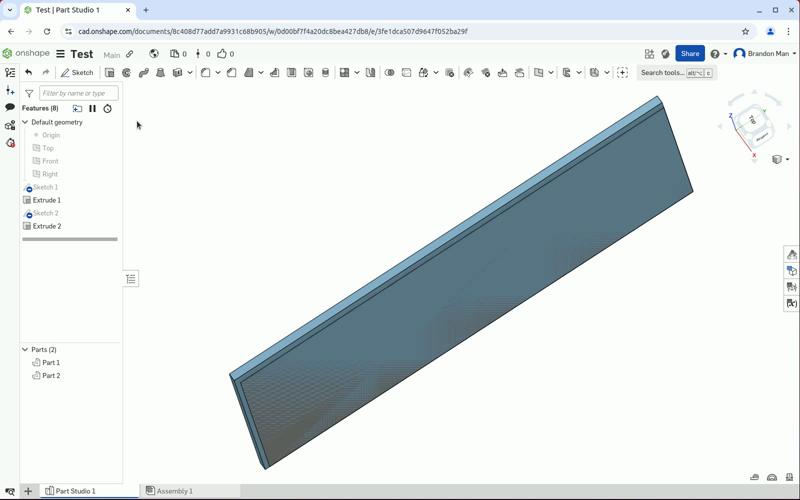
key(up, 2)
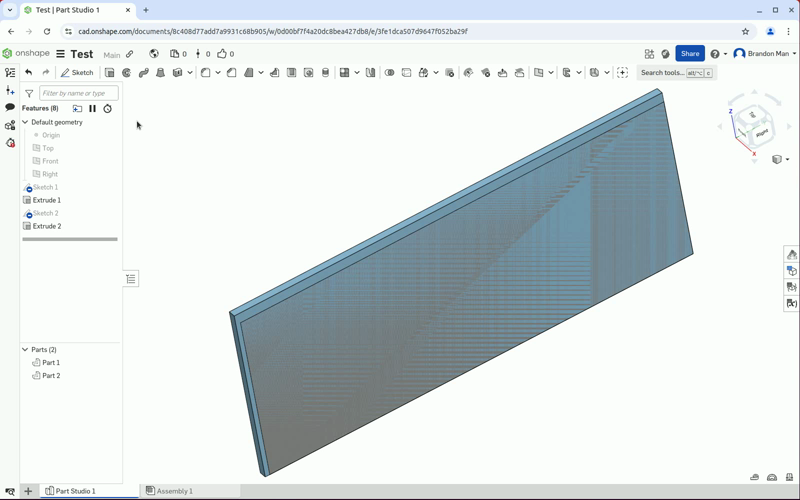
key(right, 2)
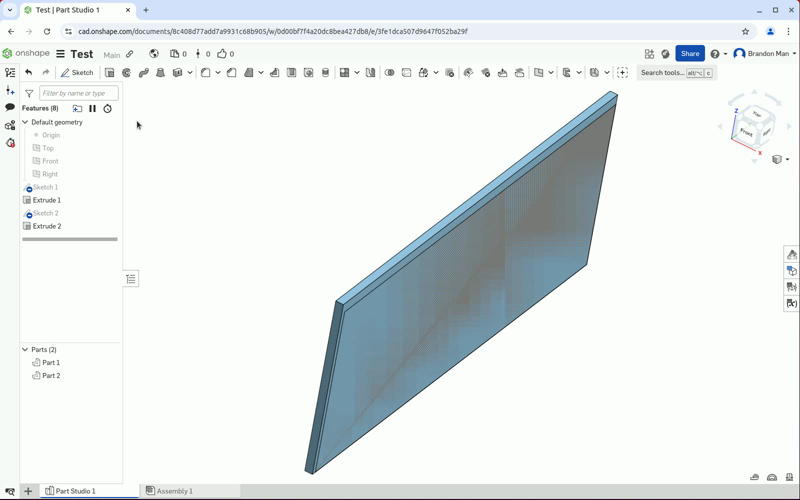
mouse_move(73, 189)
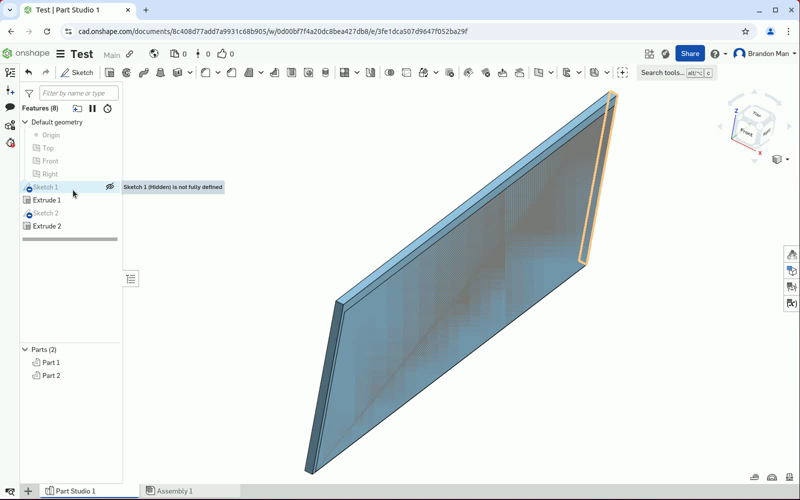
click(73, 189)